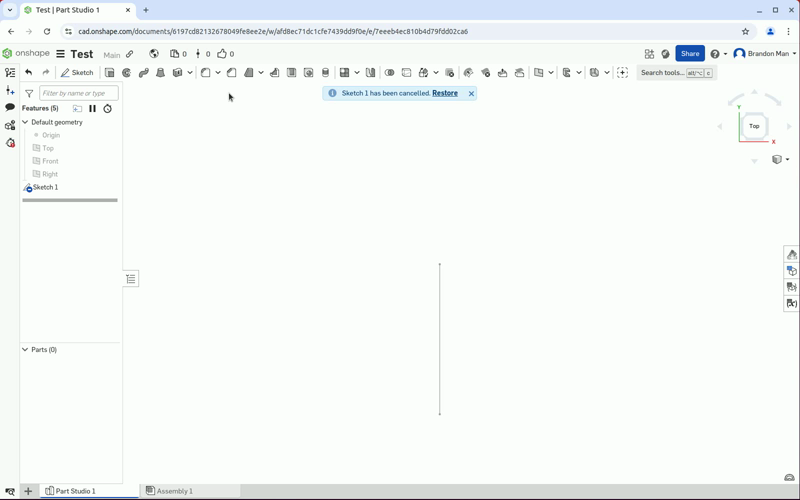
key(shift+h)
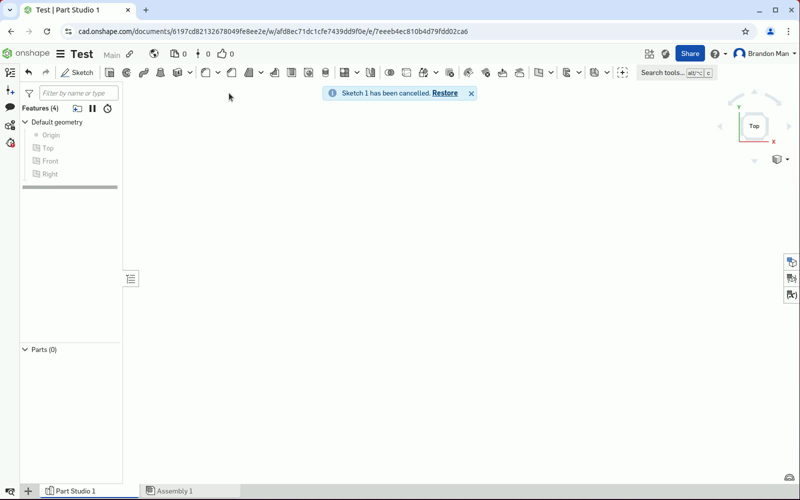
mouse_move(73, 352)
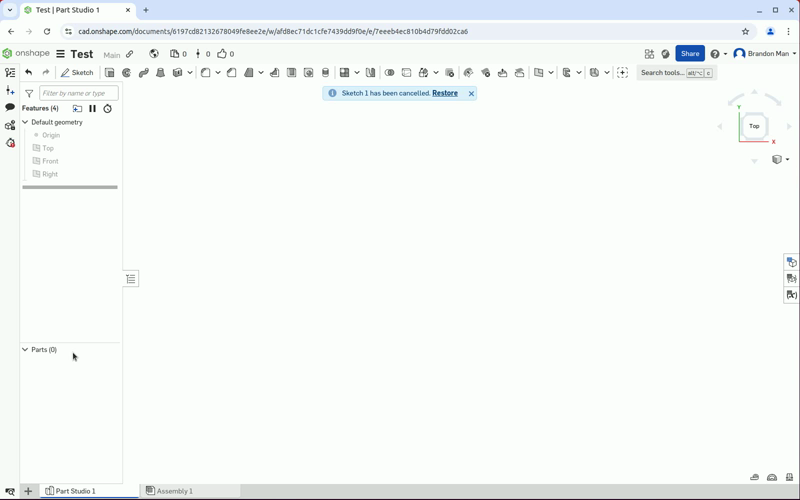
key(y)
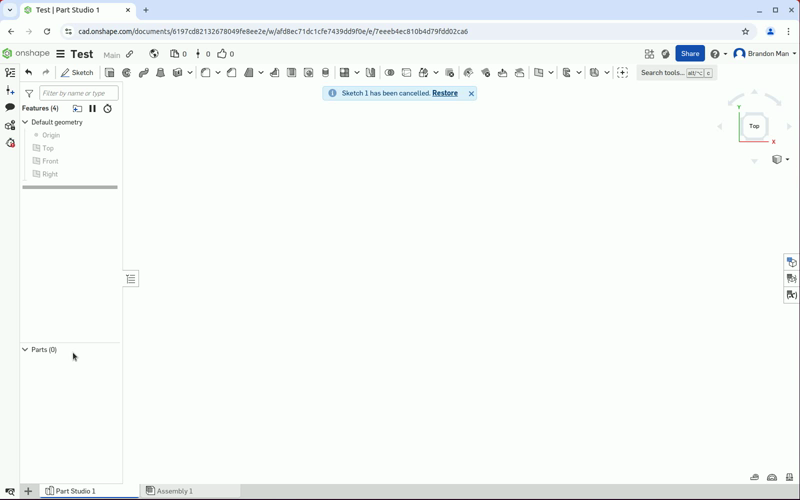
key(shift+p)
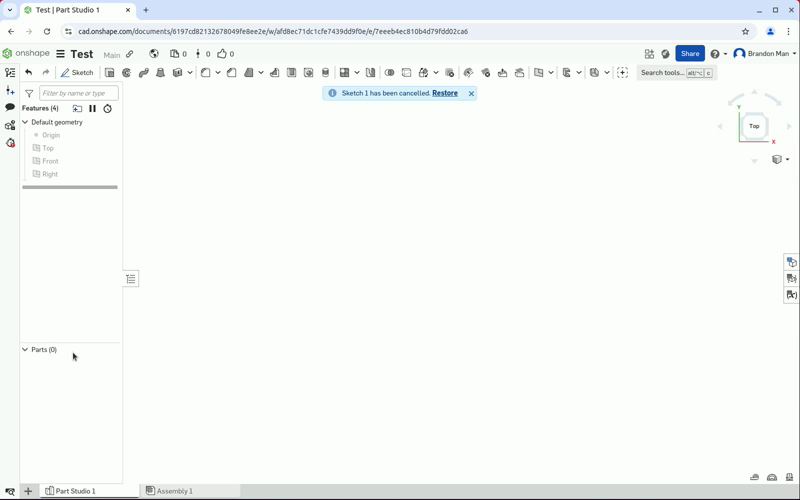
key(space)
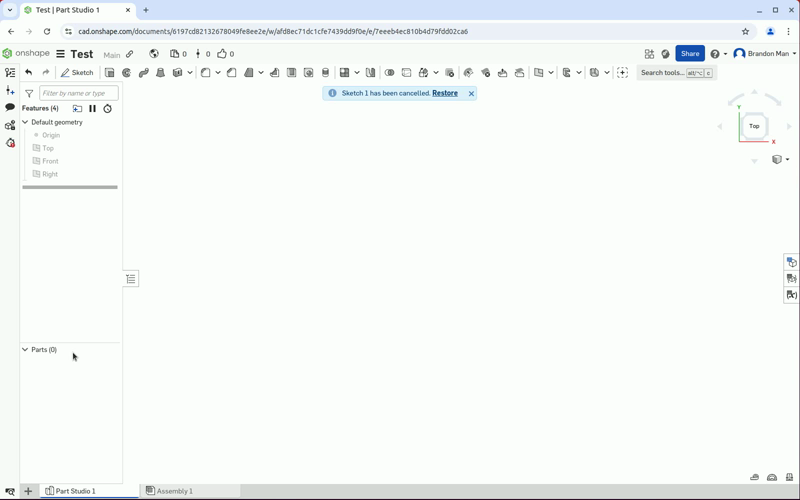
key_down(shift)
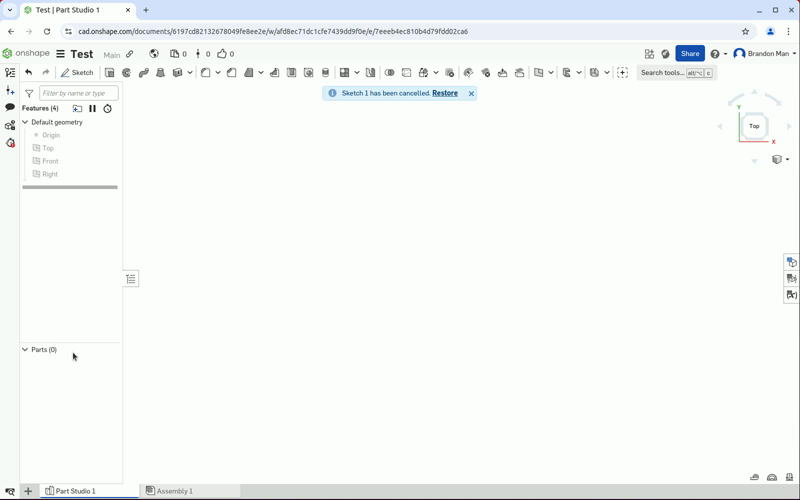
key(up)
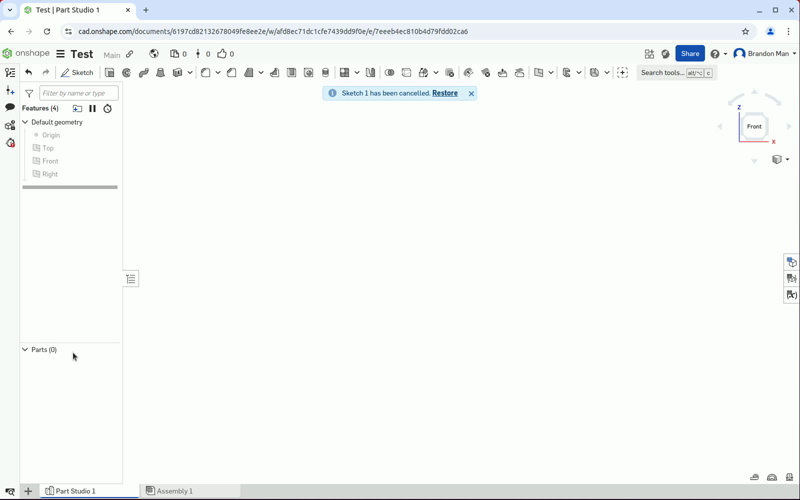
key_up(shift)
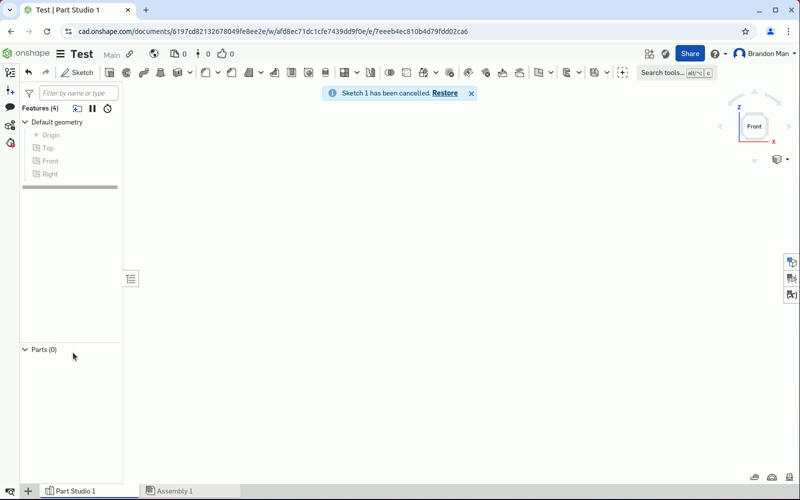
mouse_move(73, 352)
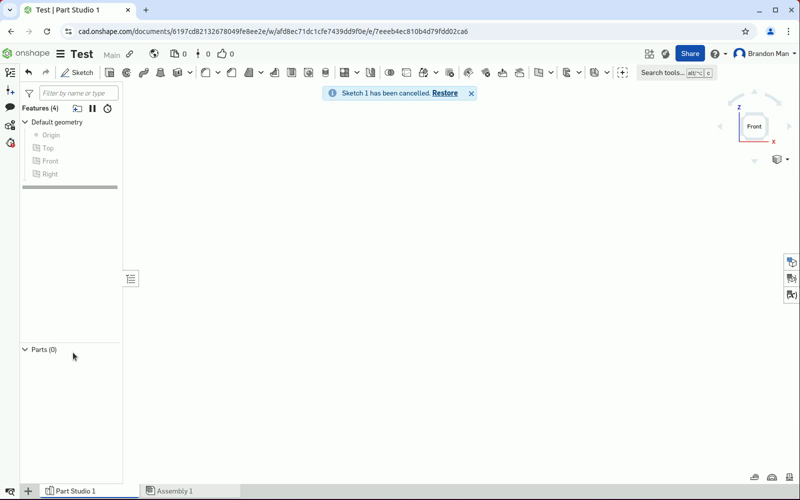
key(shift+y)
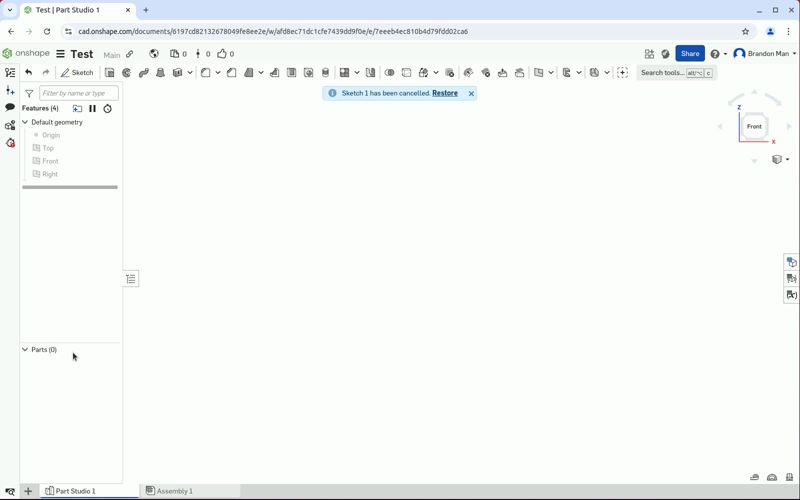
key(shift+s)
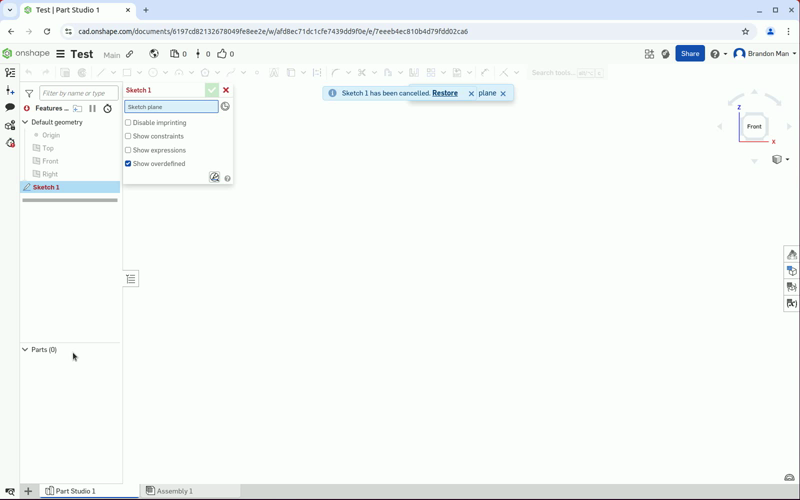
mouse_move(73, 163)
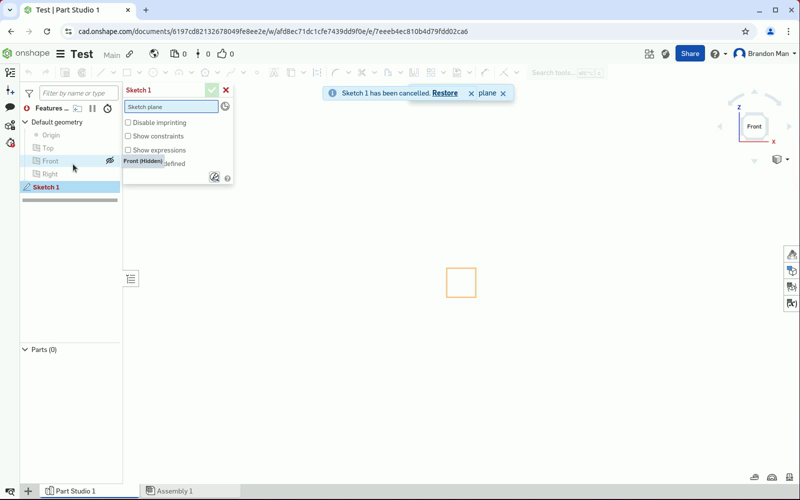
click(73, 163)
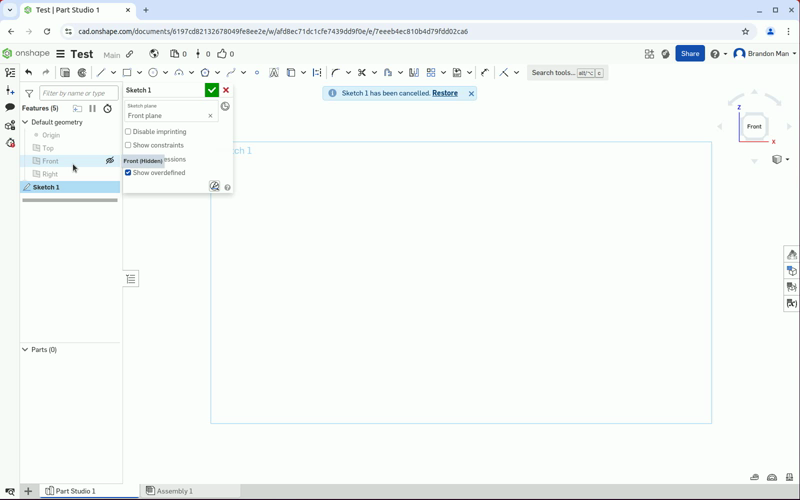
mouse_move(73, 352)
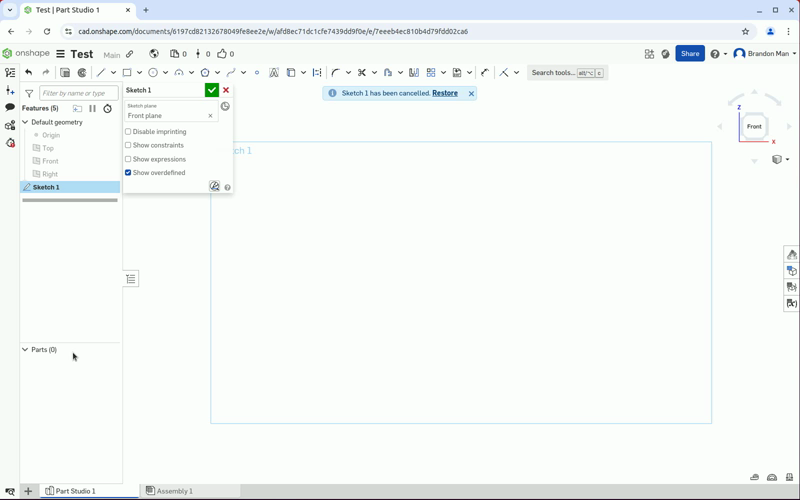
key(y)
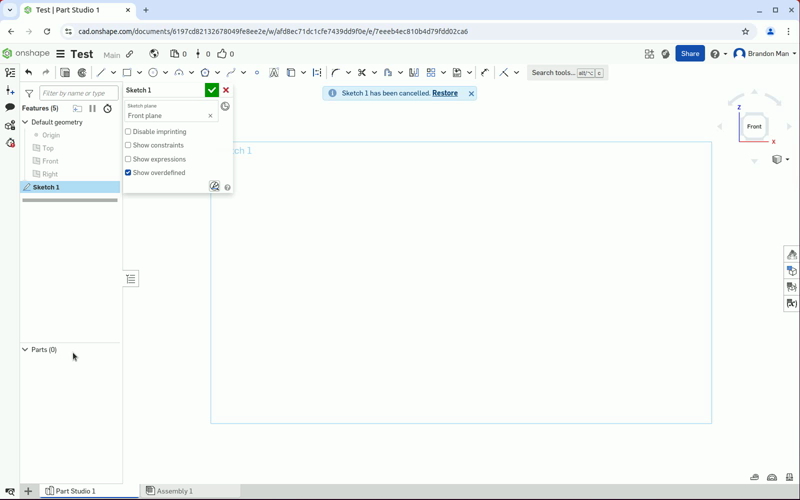
key(l)
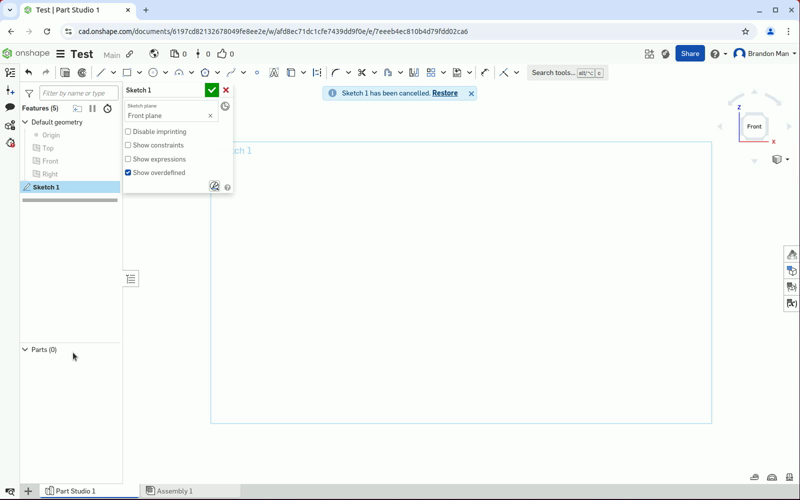
key_down(shift)
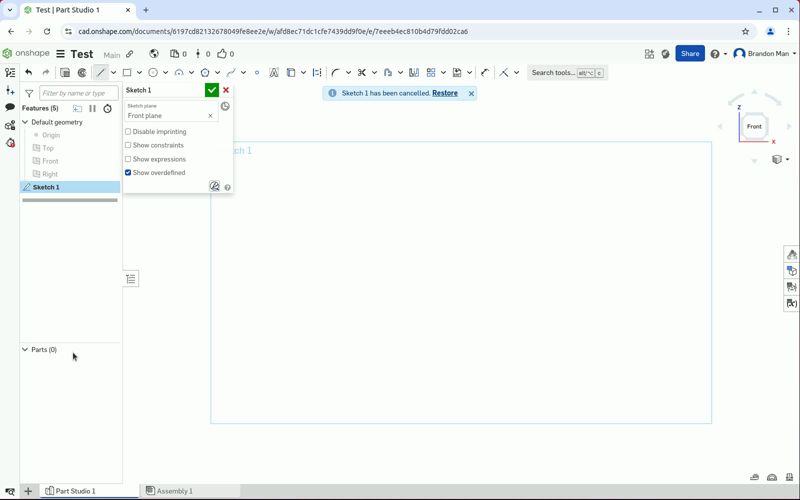
mouse_move(460, 282)
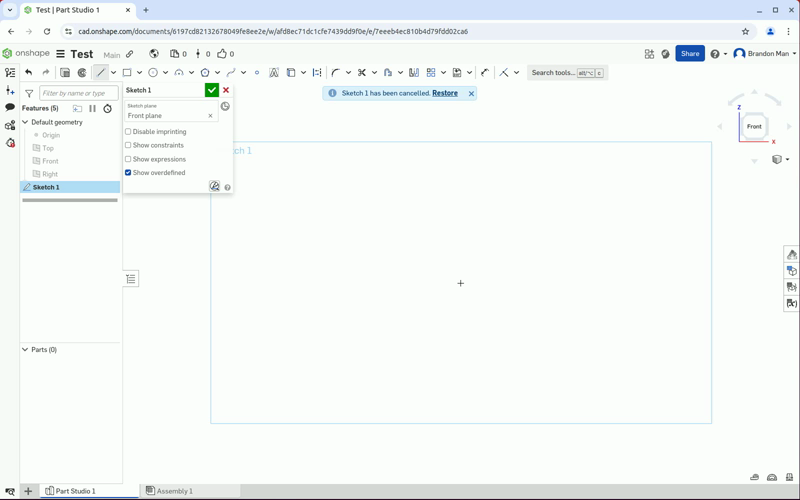
click(460, 282)
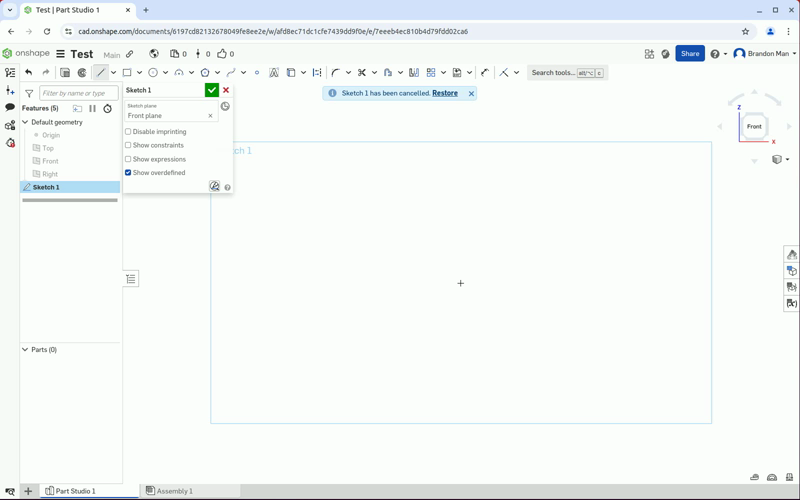
key_up(shift)
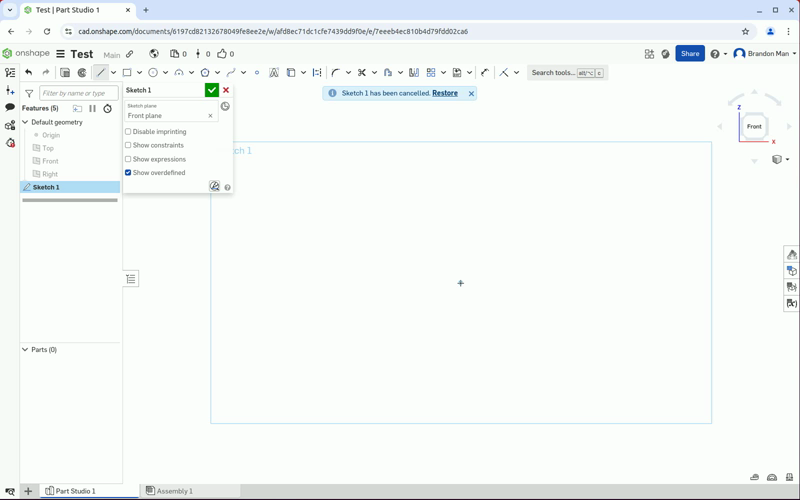
key_down(shift)
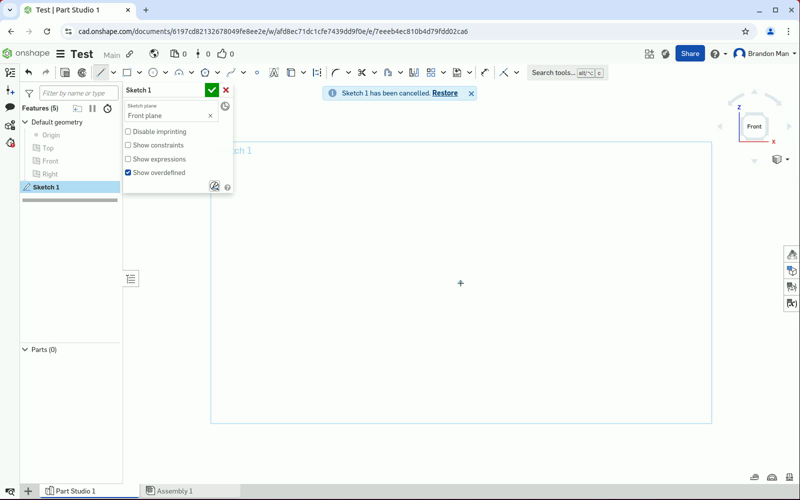
mouse_move(490, 282)
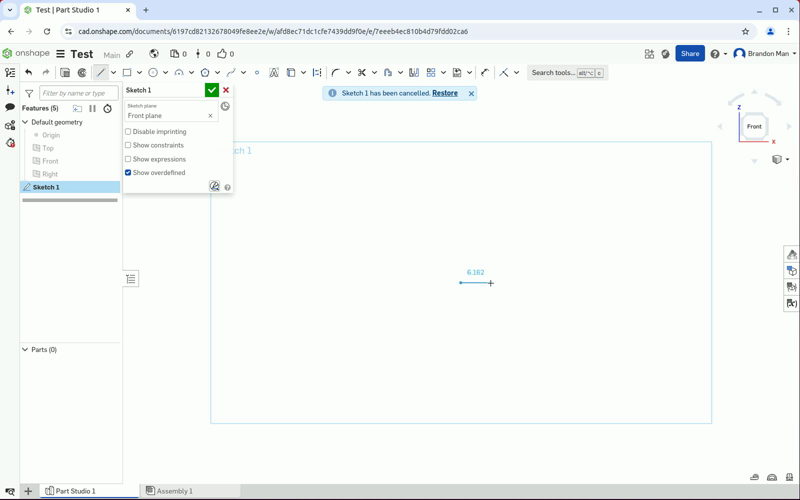
mouse_move(484, 282)
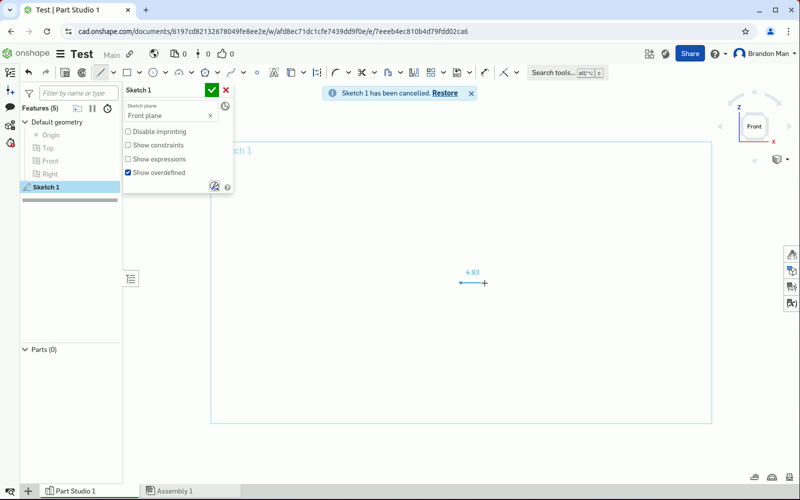
click(484, 282)
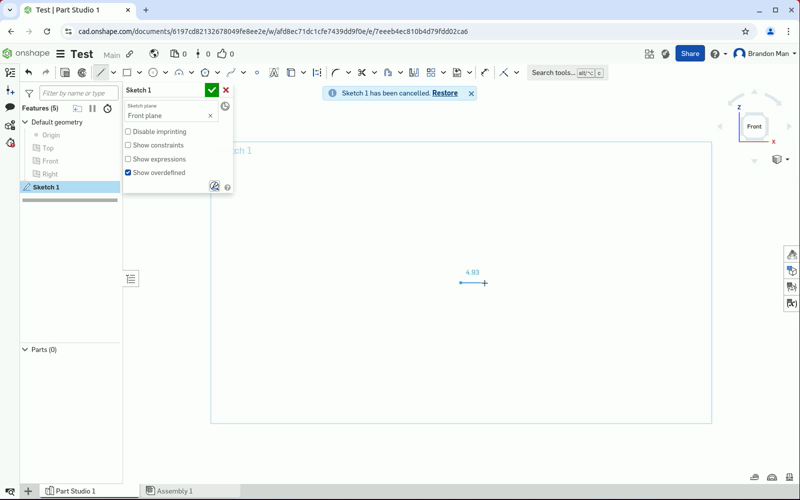
key_up(shift)
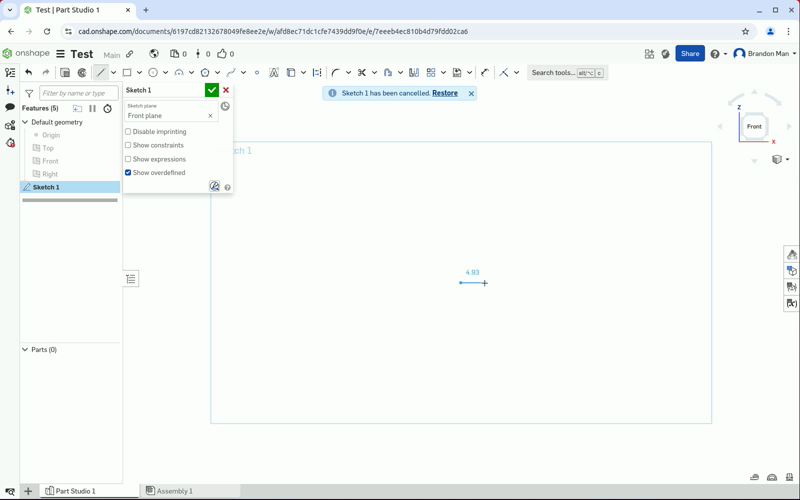
key_down(shift)
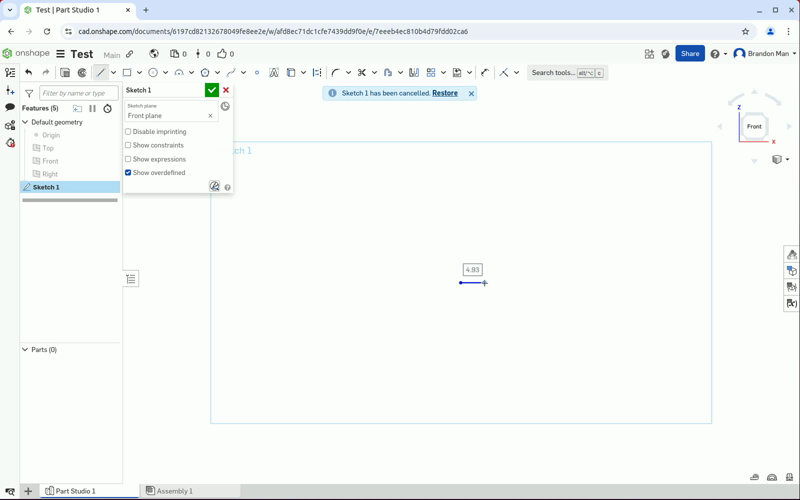
mouse_move(514, 282)
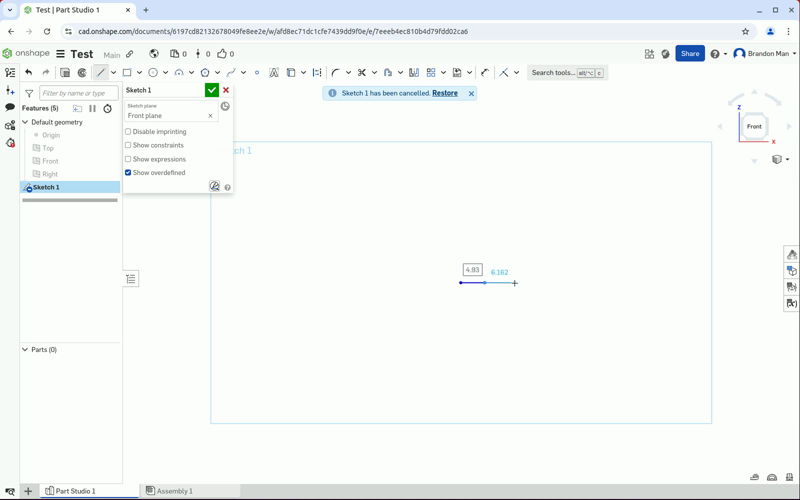
mouse_move(484, 259)
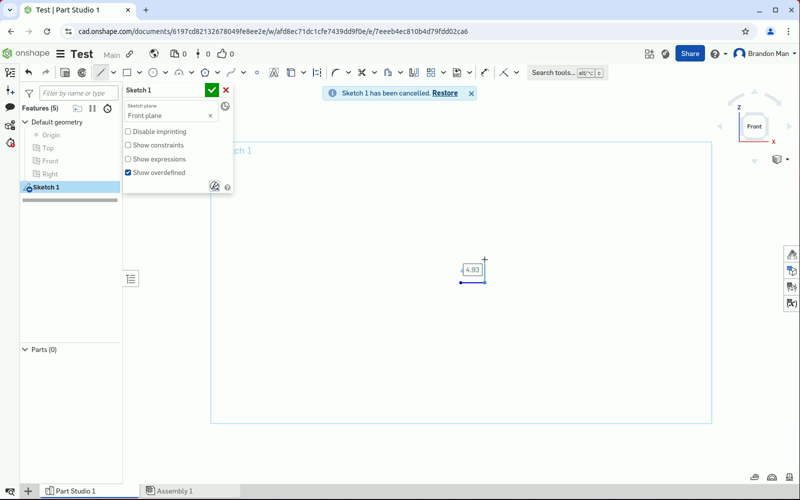
click(484, 259)
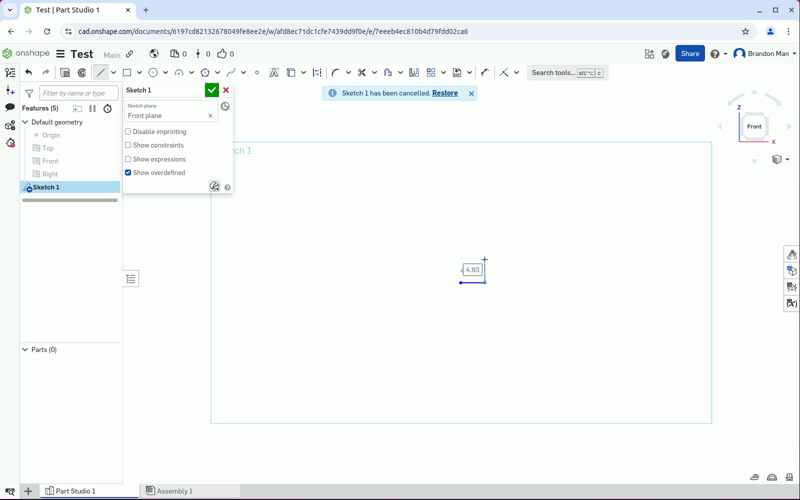
key_up(shift)
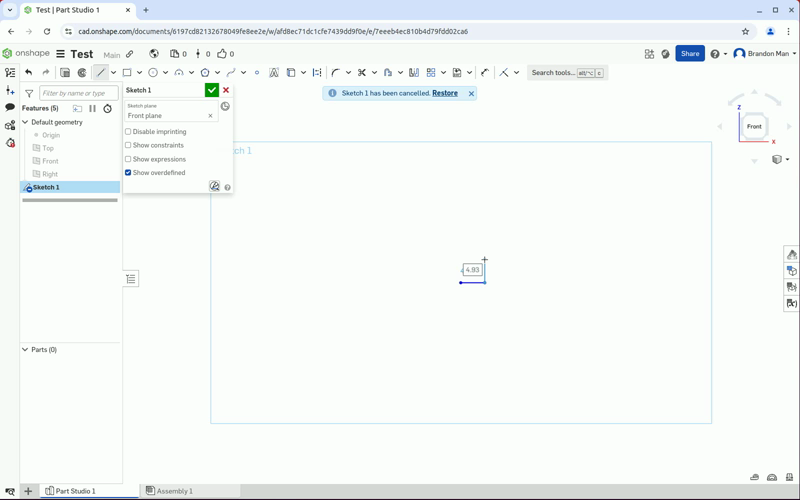
key_down(shift)
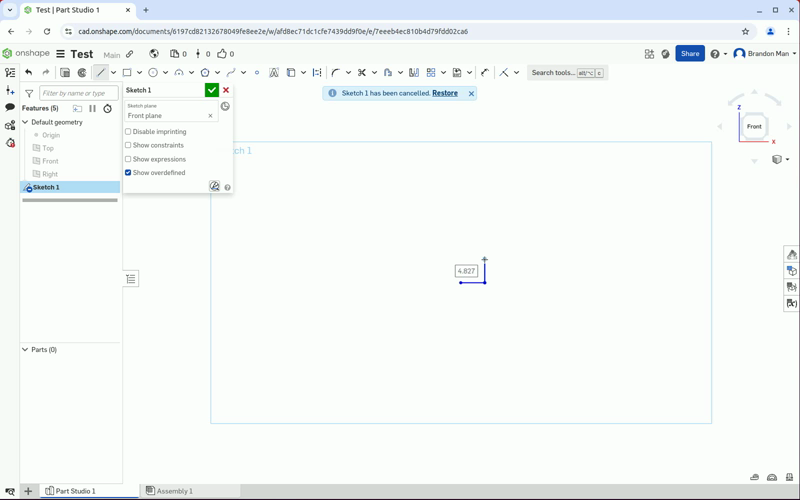
mouse_move(514, 259)
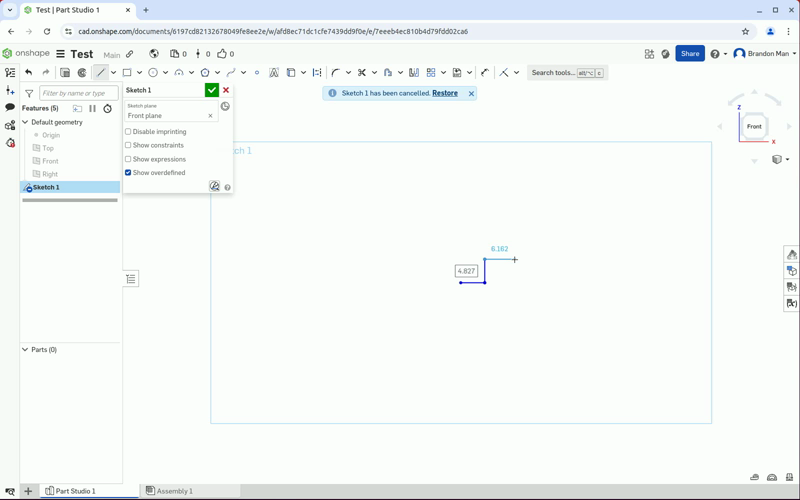
mouse_move(512, 259)
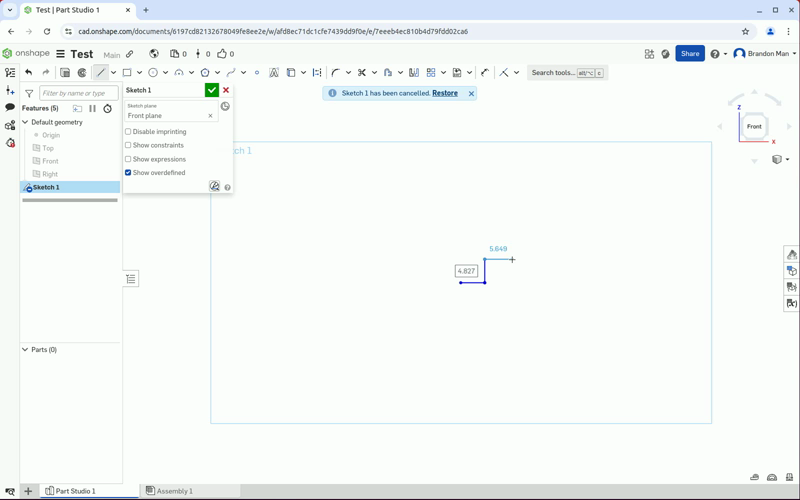
click(512, 259)
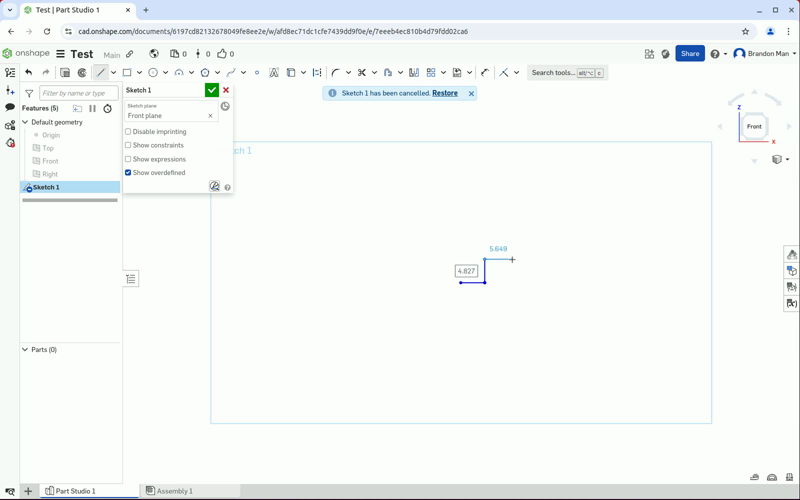
key_up(shift)
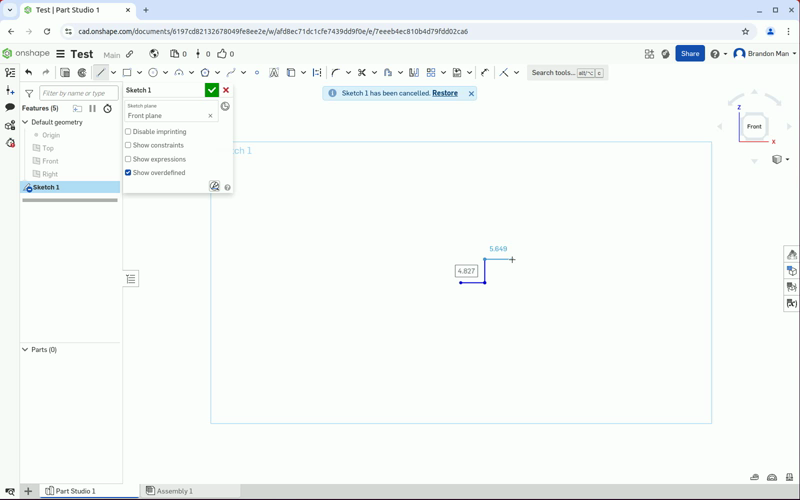
key_down(shift)
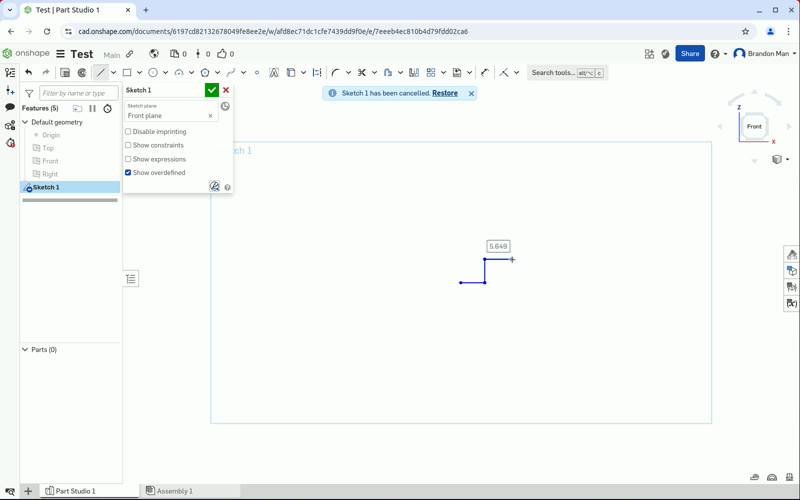
mouse_move(542, 259)
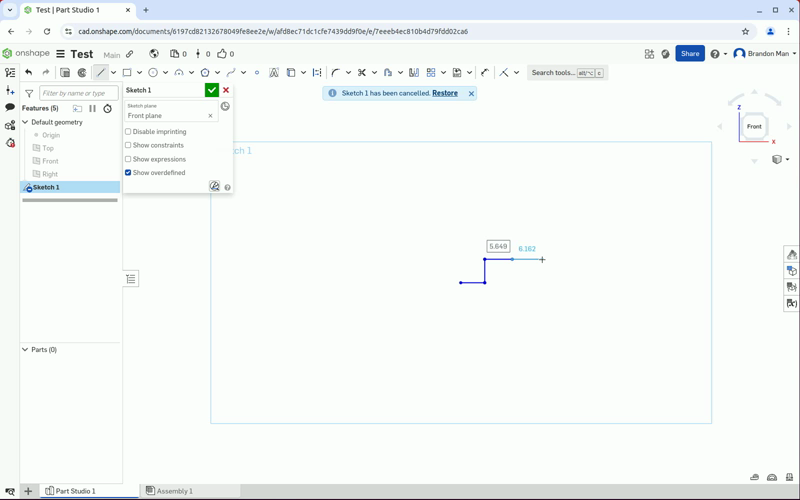
mouse_move(512, 282)
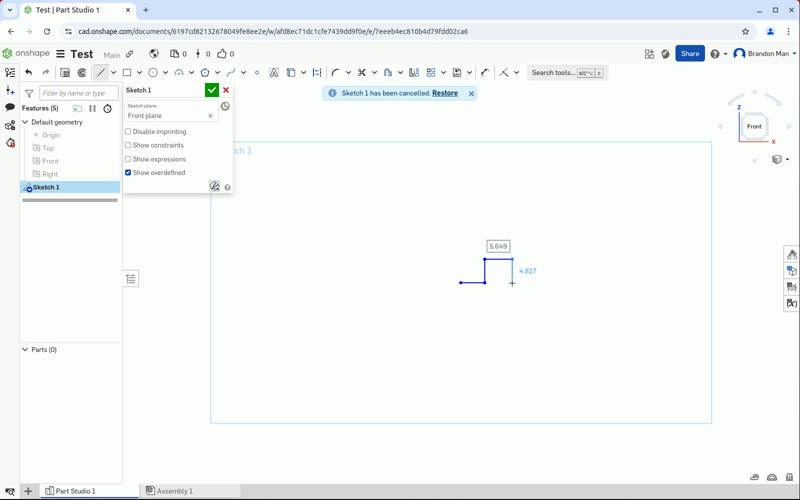
click(512, 282)
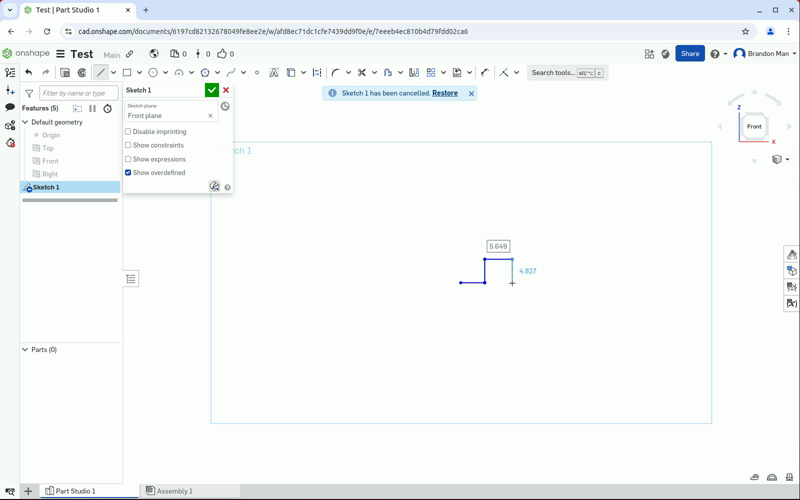
key_up(shift)
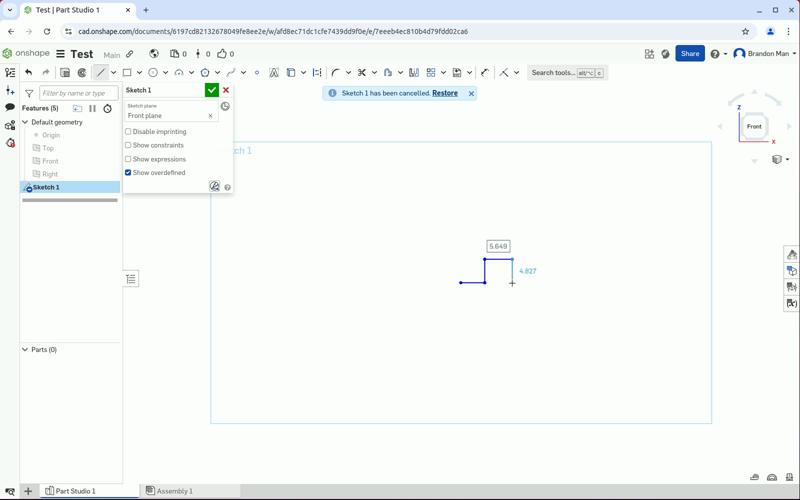
key_down(shift)
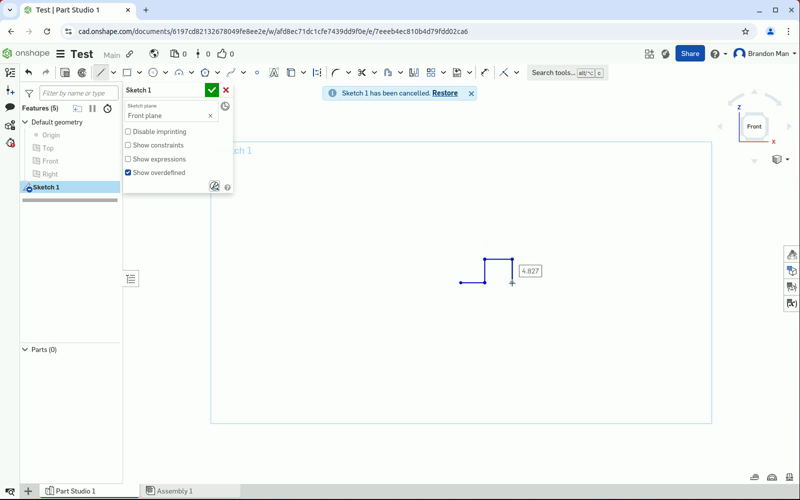
mouse_move(542, 282)
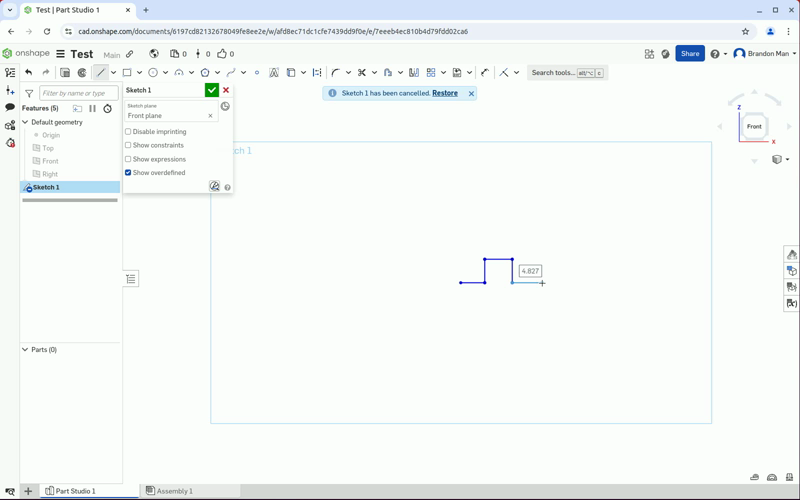
mouse_move(536, 282)
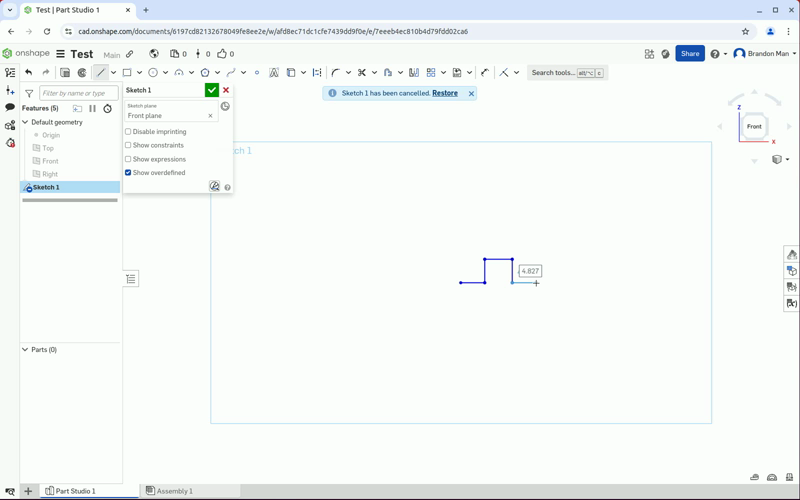
click(536, 282)
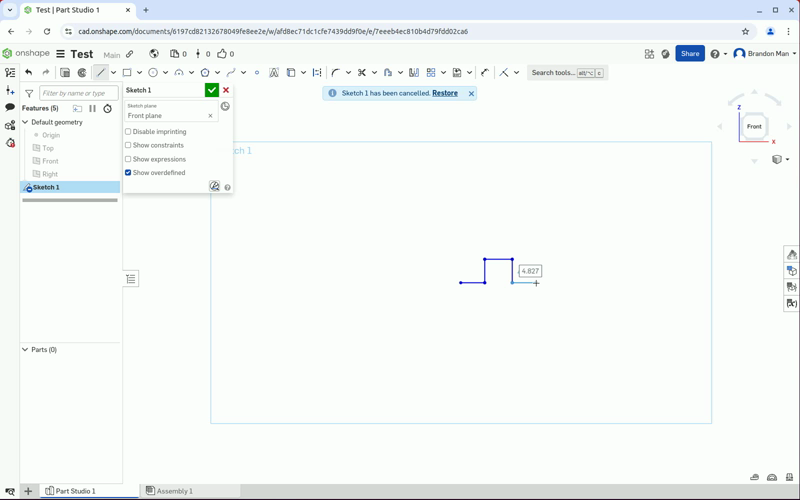
key_up(shift)
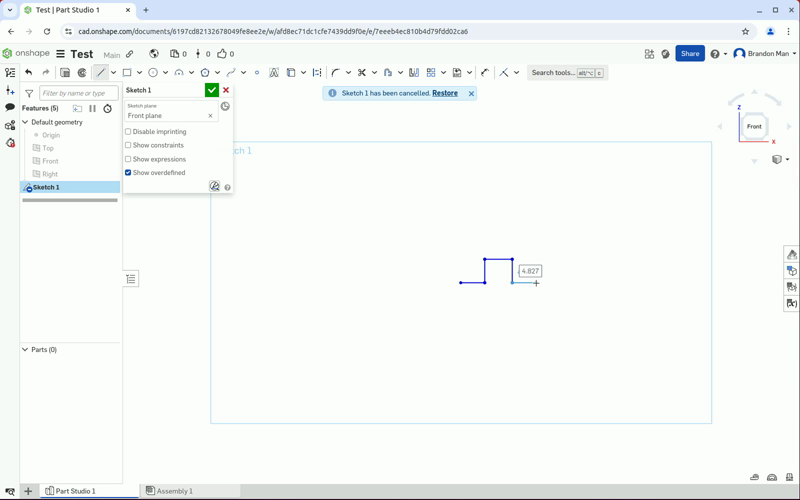
key_down(shift)
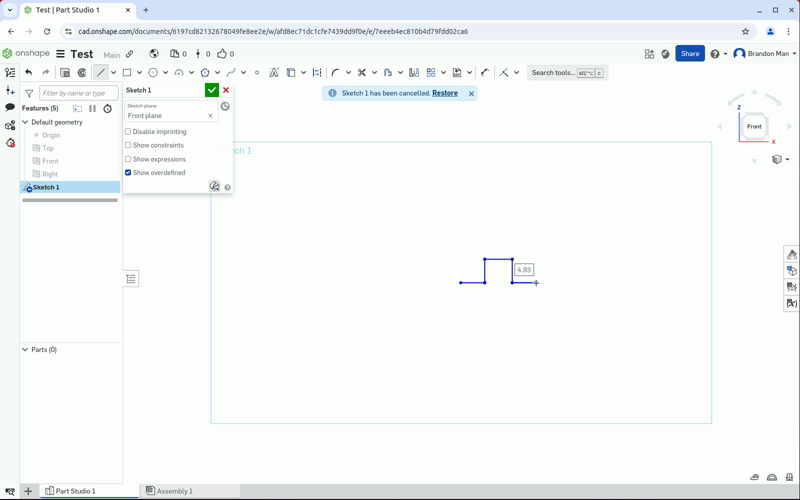
mouse_move(536, 207)
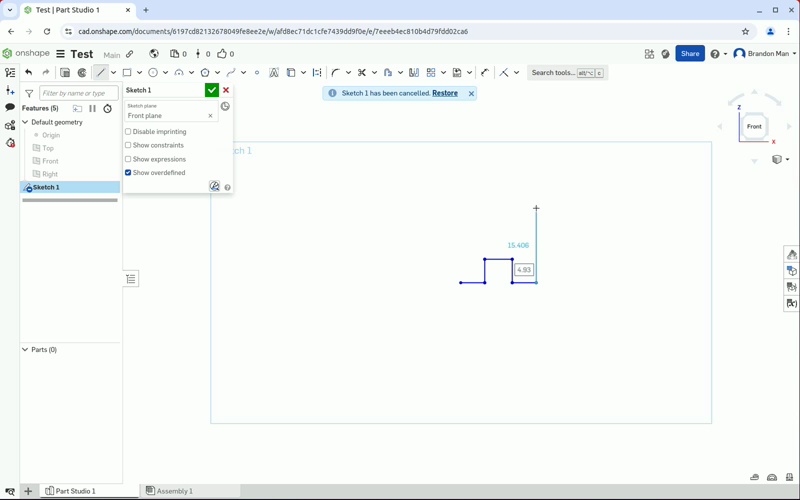
click(536, 207)
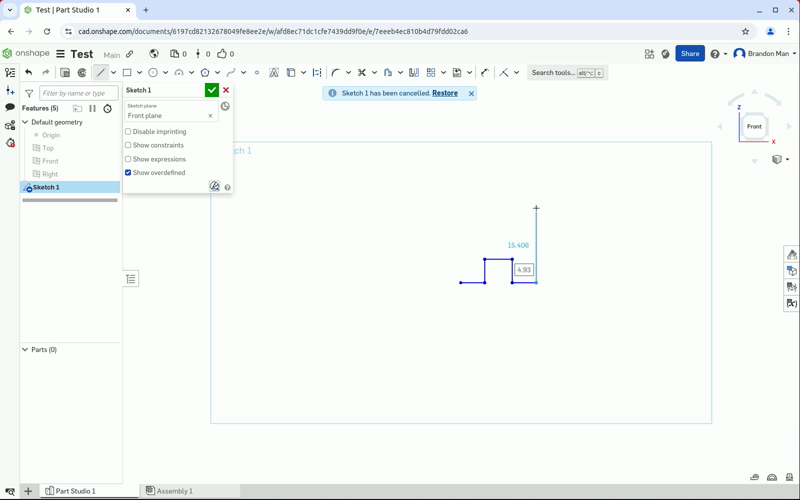
key_up(shift)
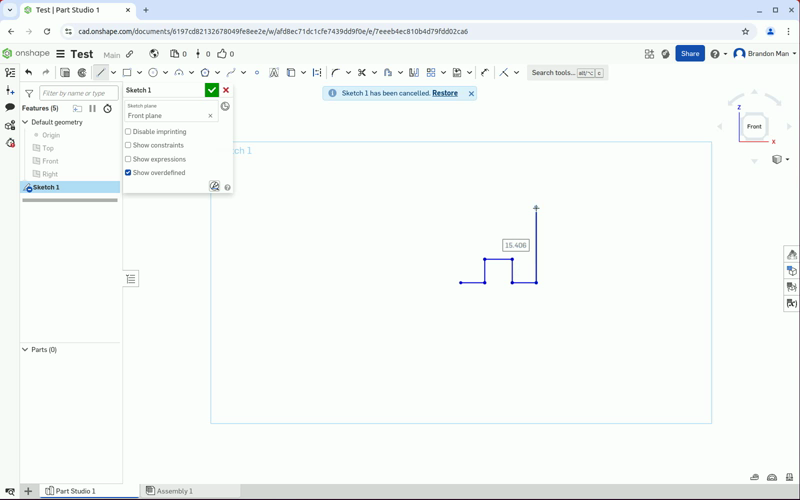
key_down(shift)
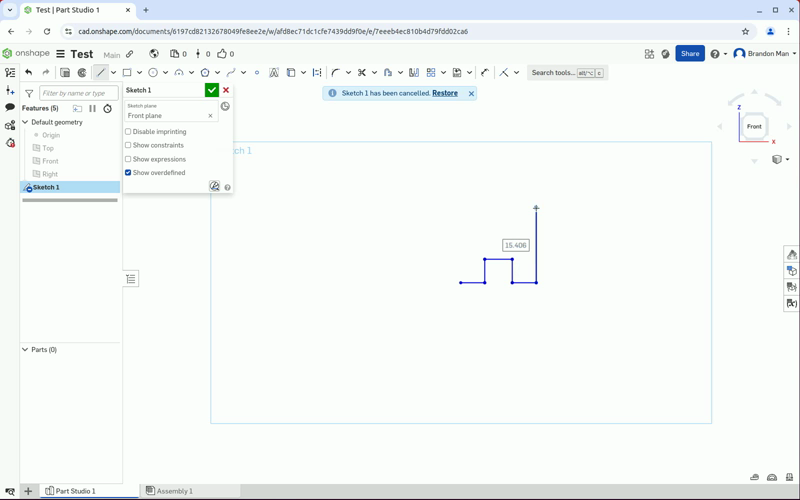
mouse_move(566, 207)
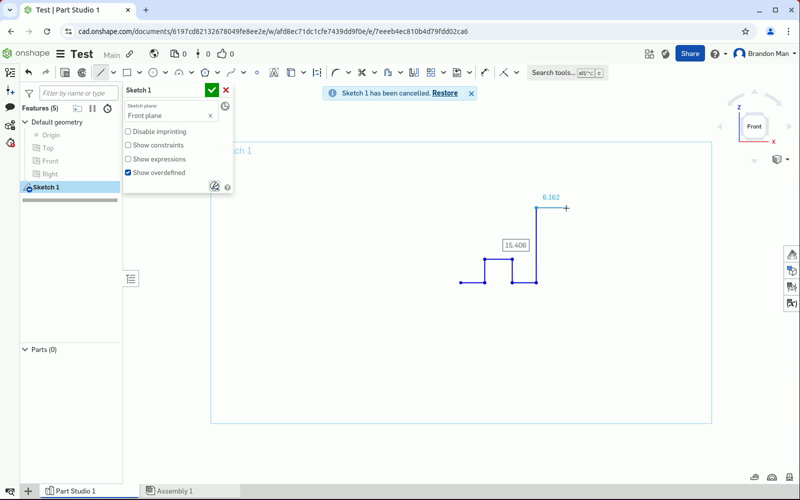
mouse_move(514, 207)
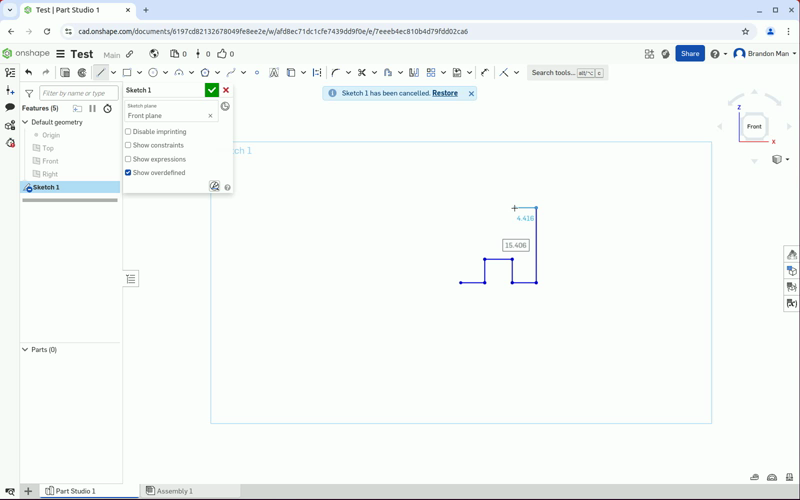
click(514, 207)
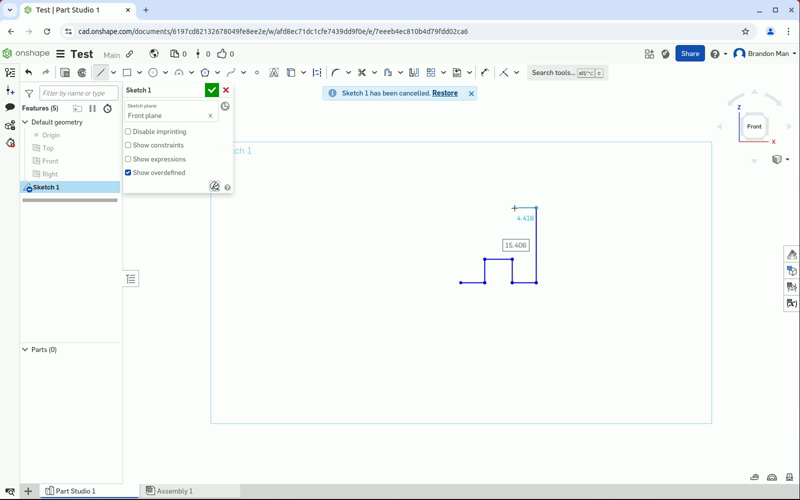
key_up(shift)
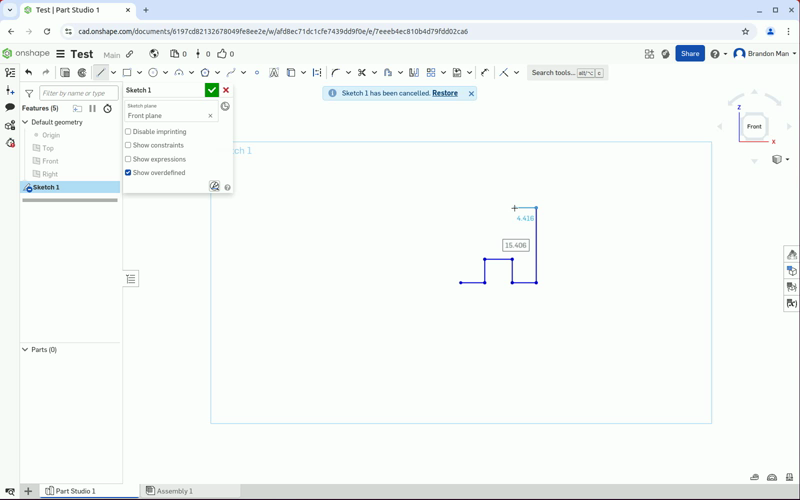
key(esc)
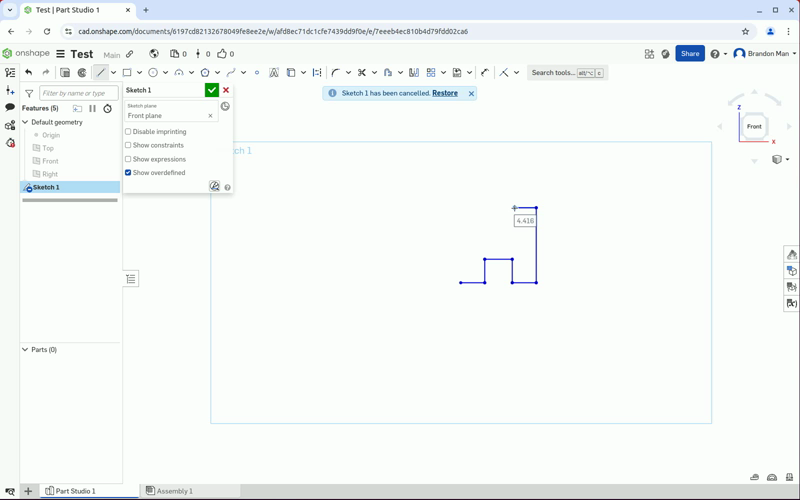
key(a)
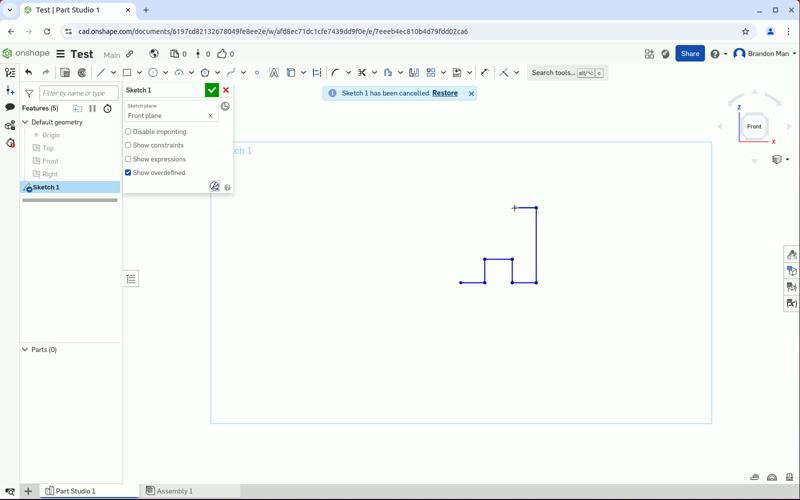
mouse_move(514, 207)
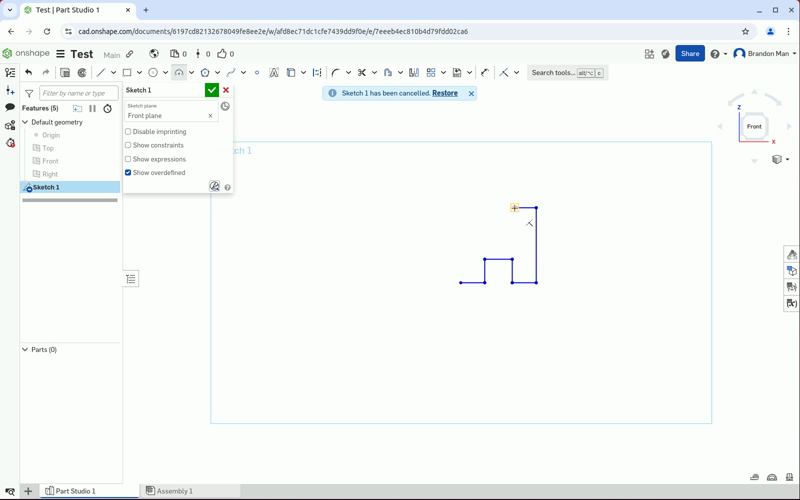
click(514, 207)
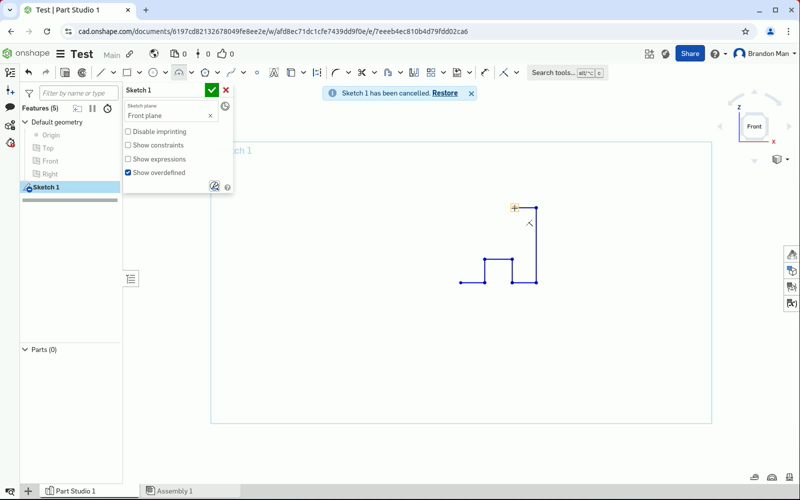
key_down(shift)
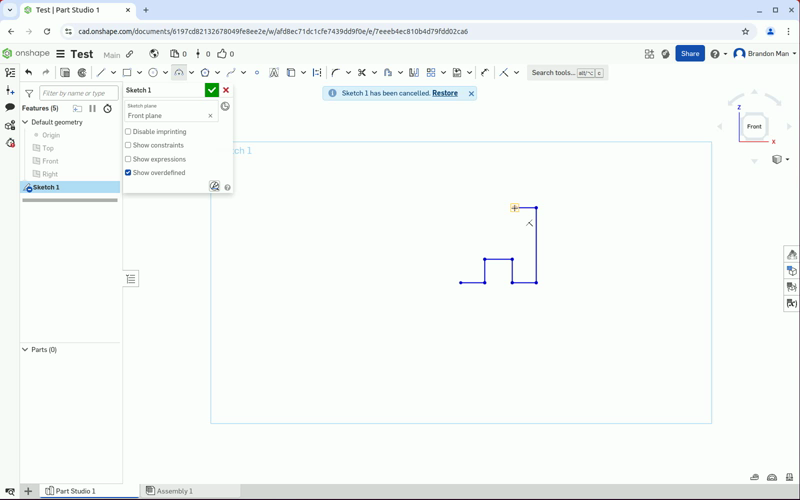
mouse_move(482, 207)
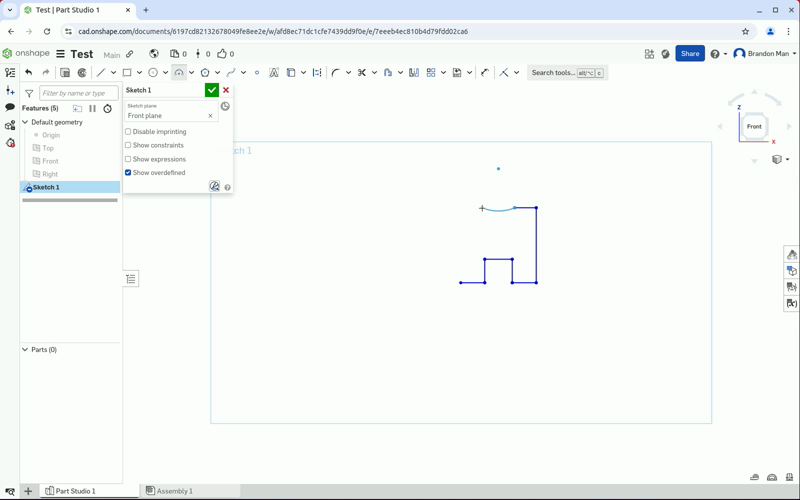
click(482, 207)
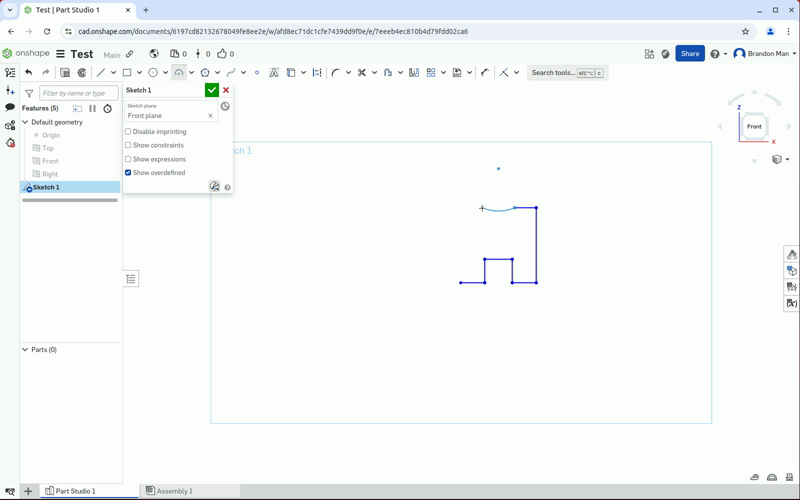
mouse_move(498, 223)
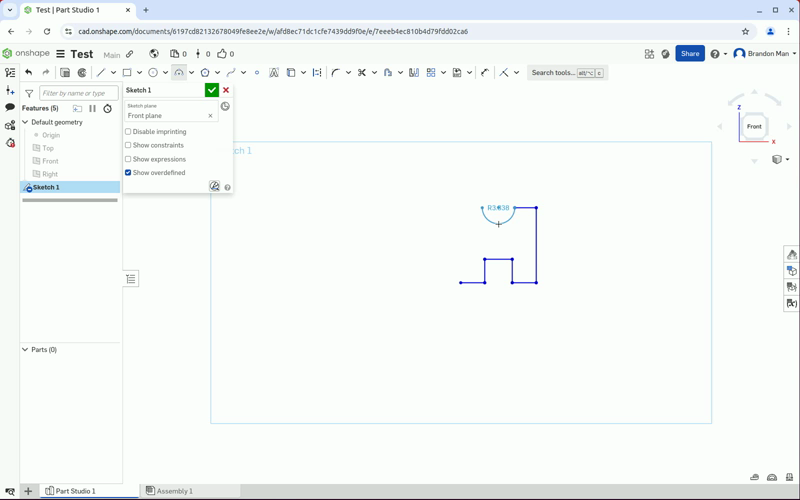
click(498, 223)
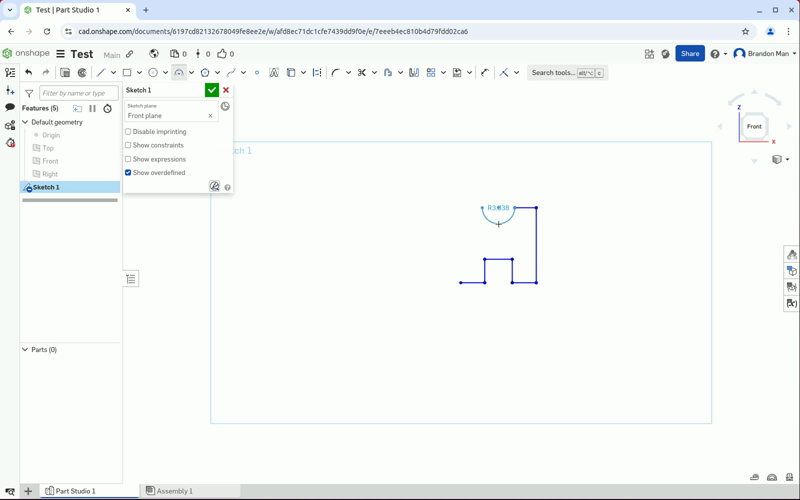
key_up(shift)
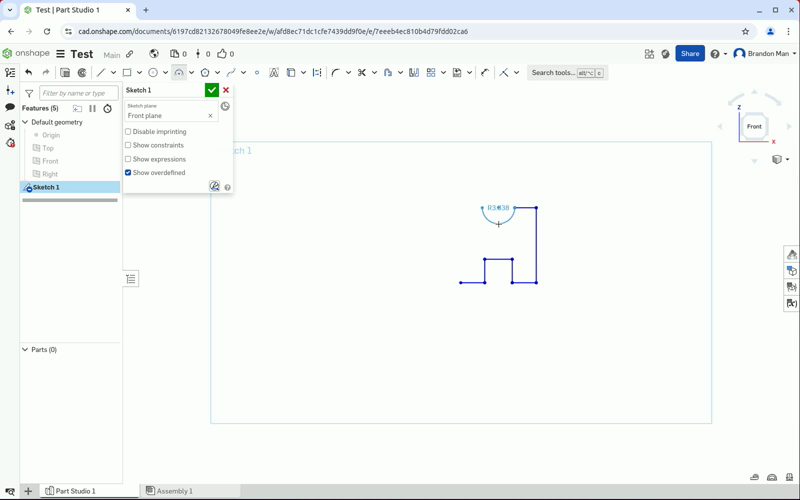
key(esc)
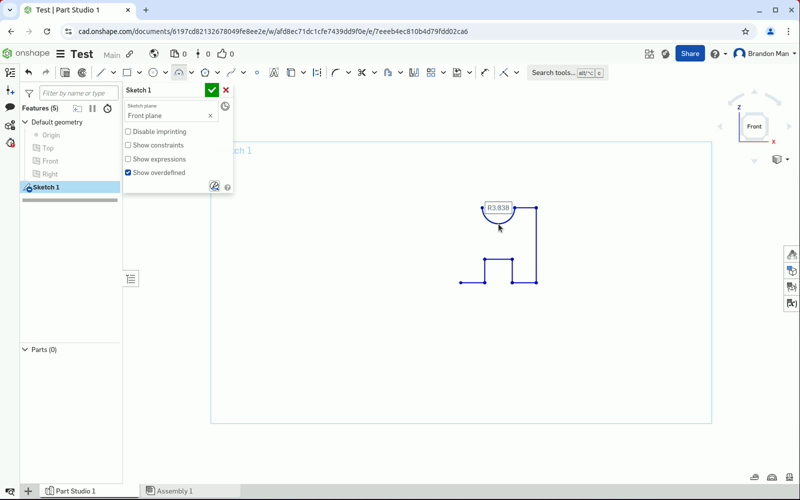
key(l)
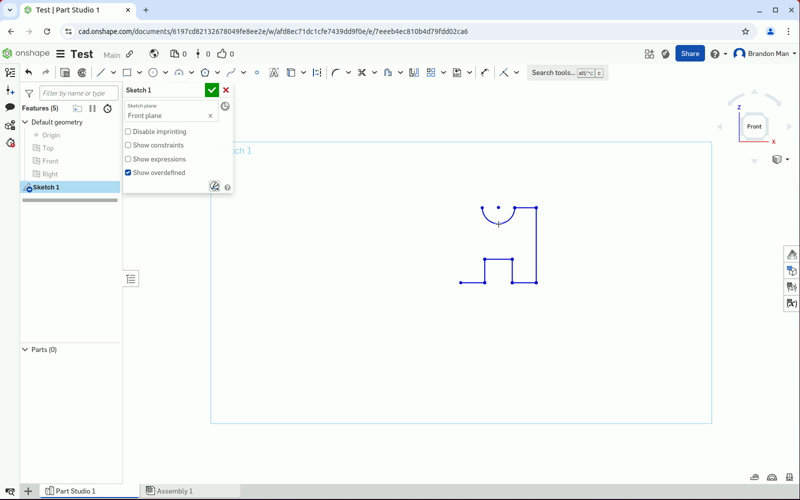
mouse_move(482, 207)
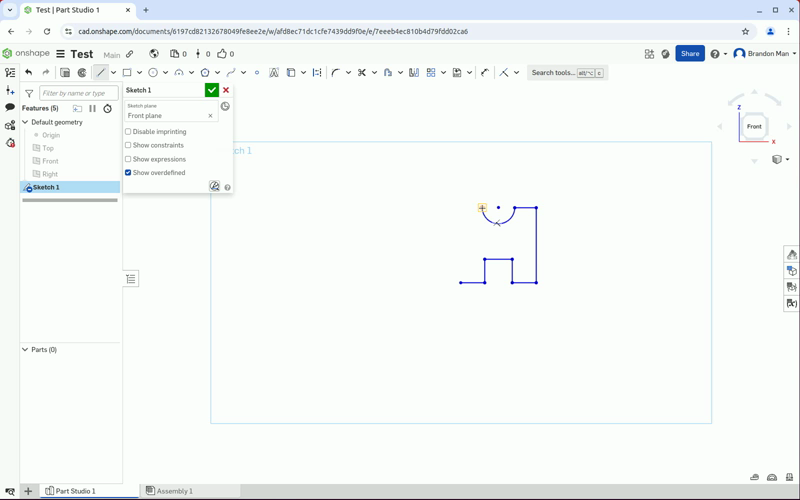
click(482, 207)
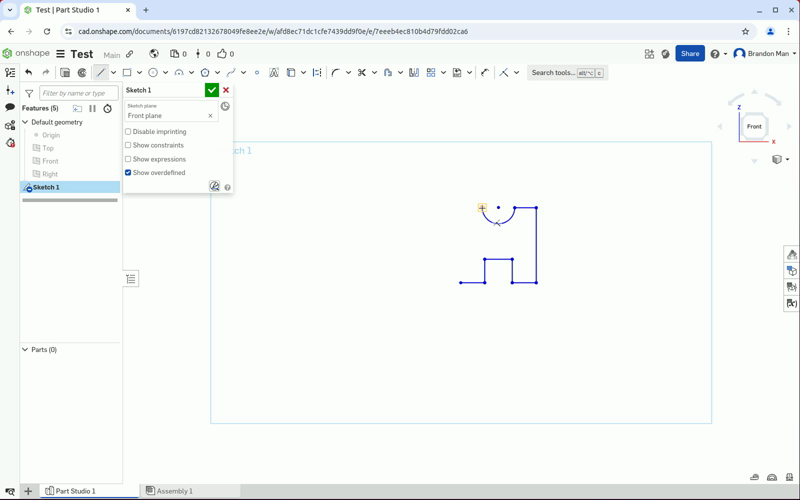
key_down(shift)
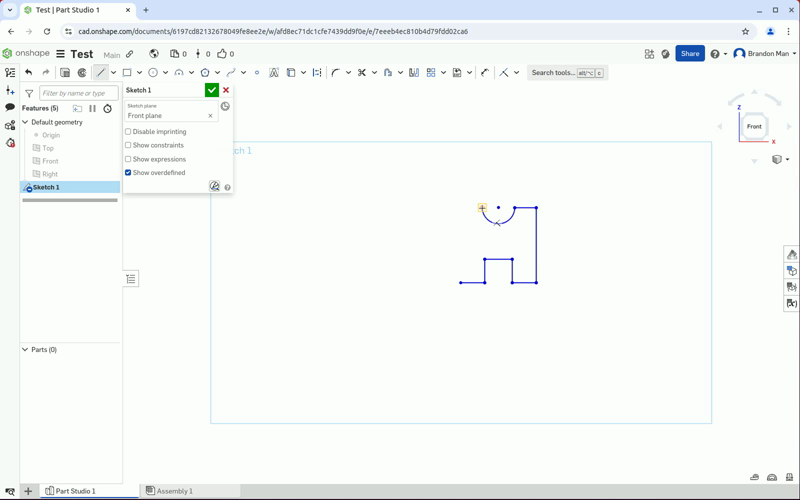
mouse_move(512, 207)
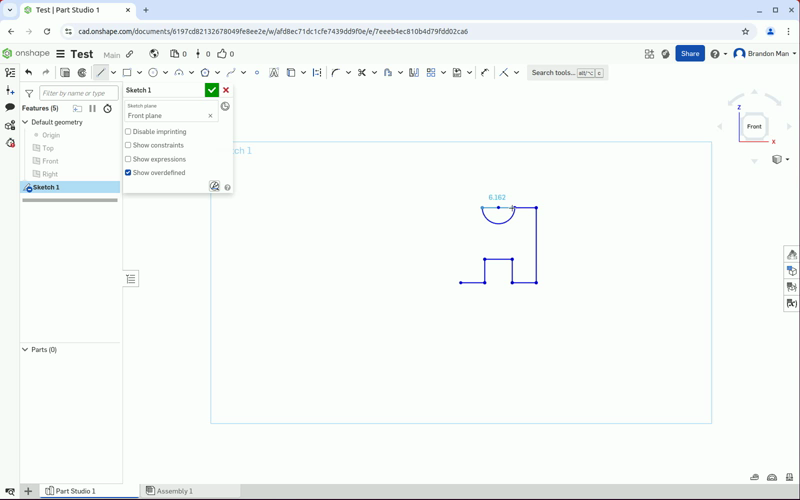
mouse_move(460, 207)
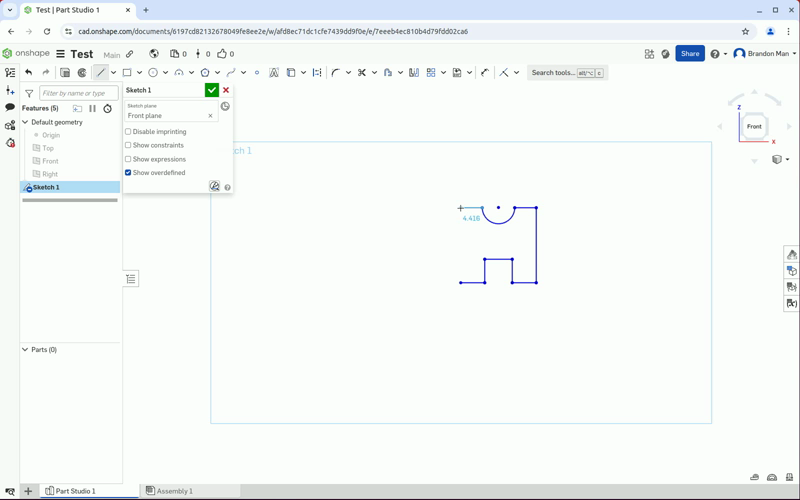
click(460, 207)
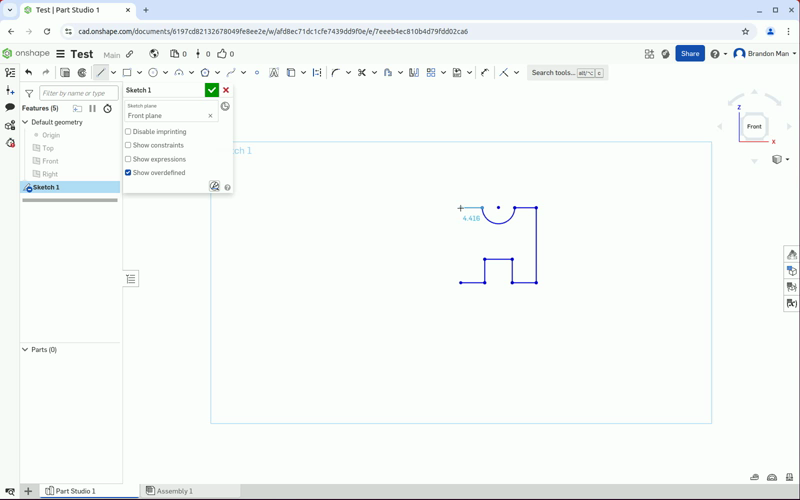
key_up(shift)
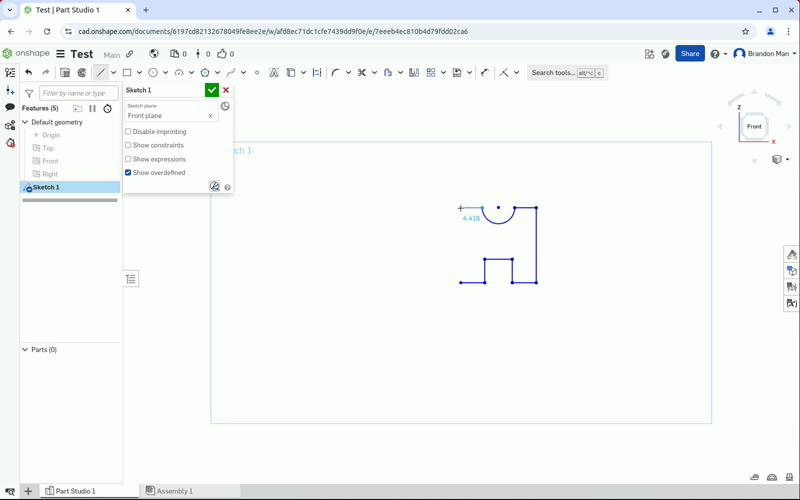
key_down(shift)
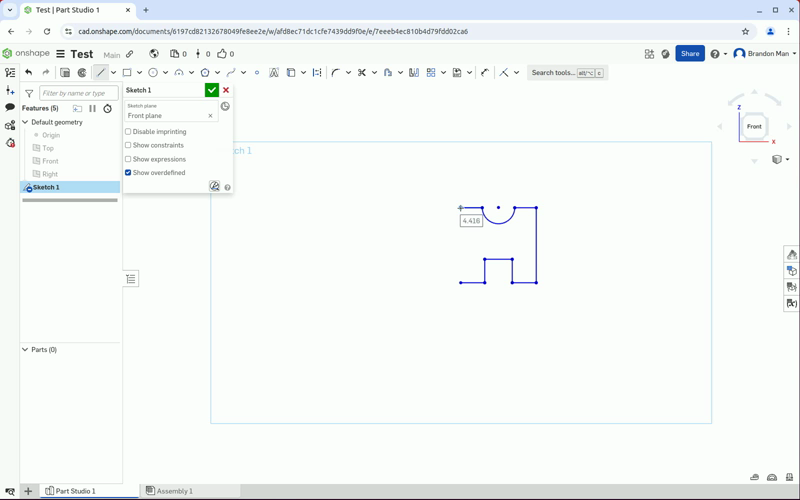
mouse_move(460, 282)
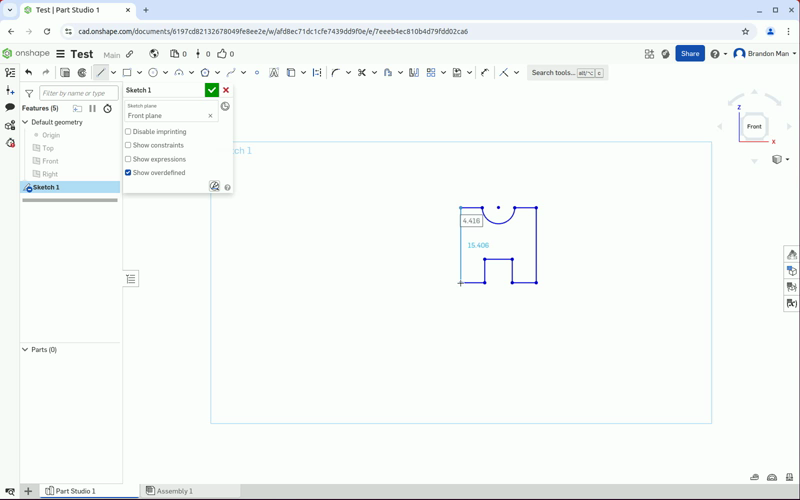
key_up(shift)
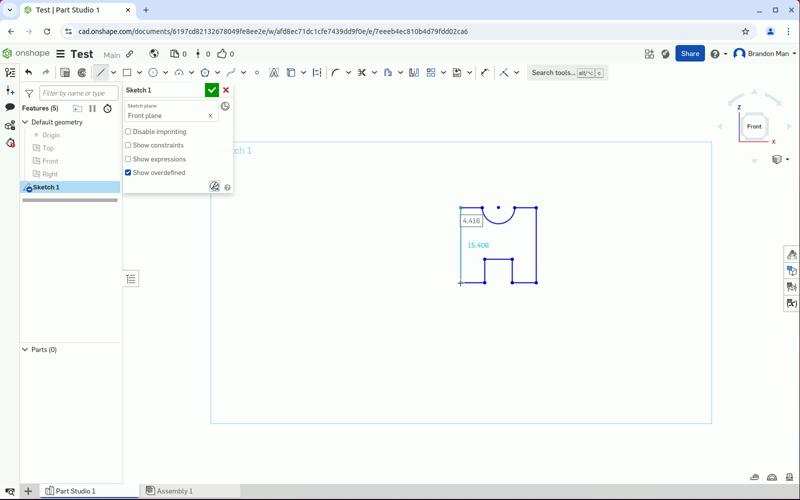
click(460, 282)
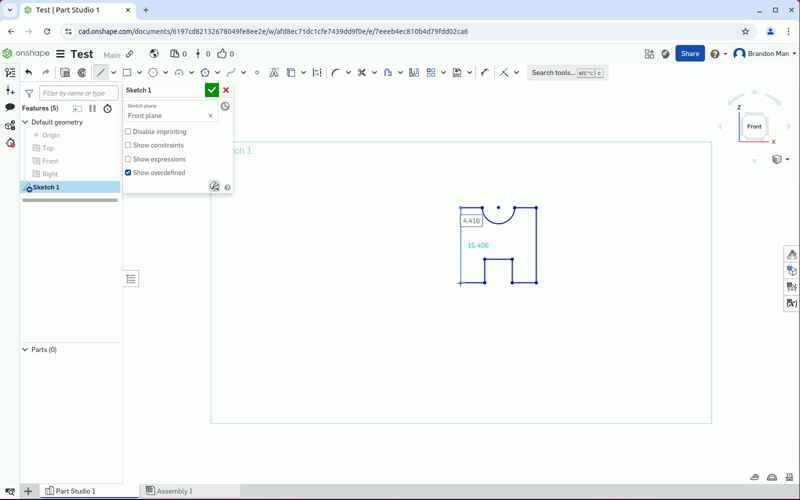
key(esc)
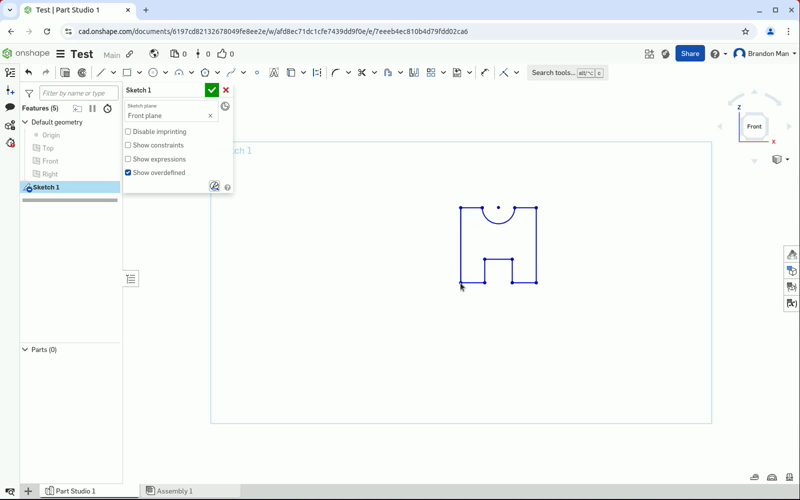
mouse_move(498, 229)
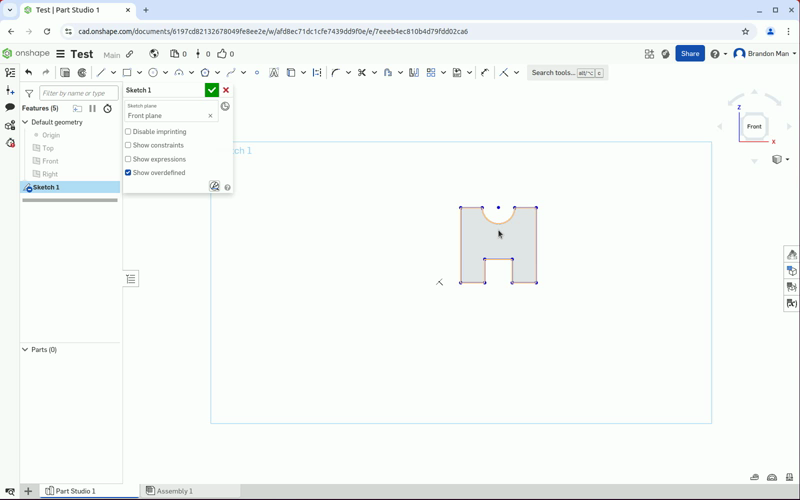
scroll(6)
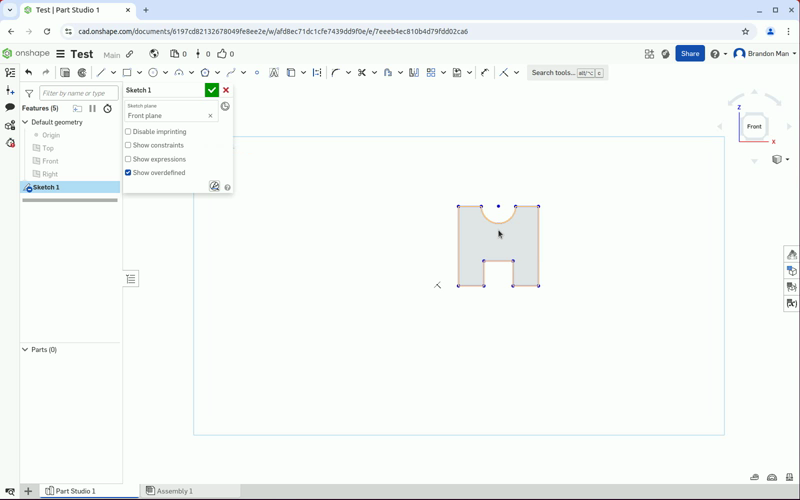
scroll(6)
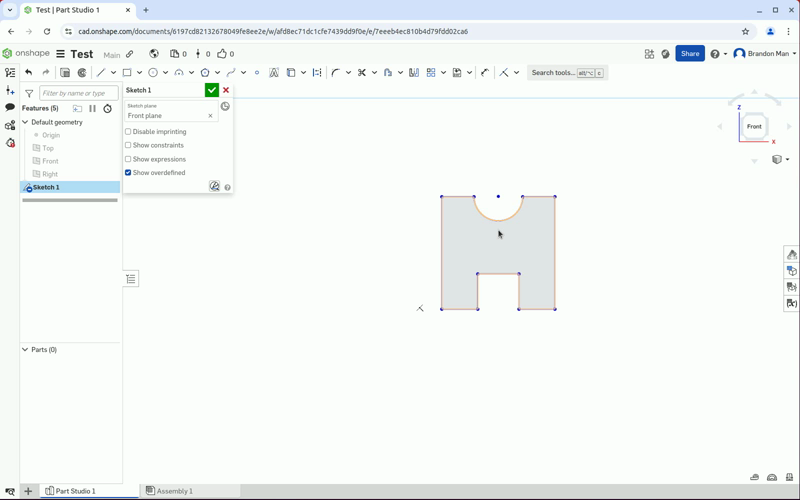
scroll(6)
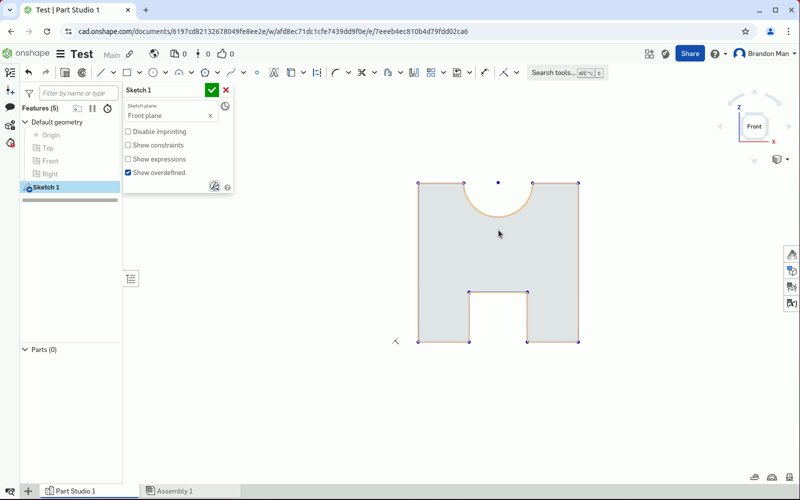
scroll(6)
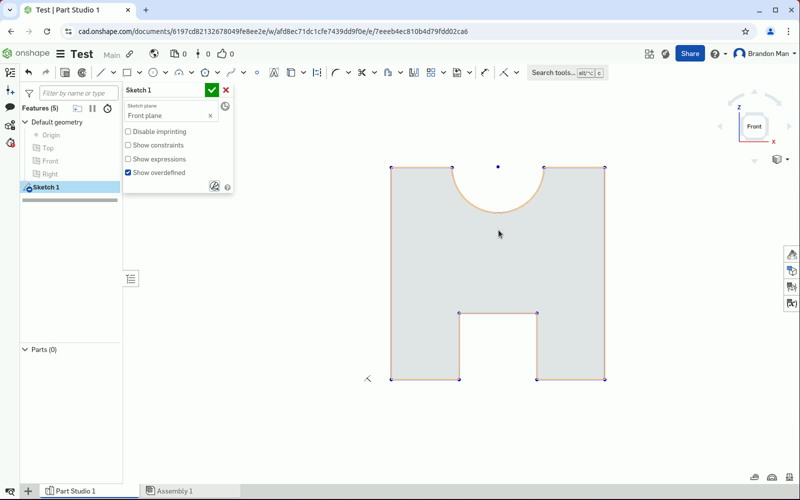
scroll(6)
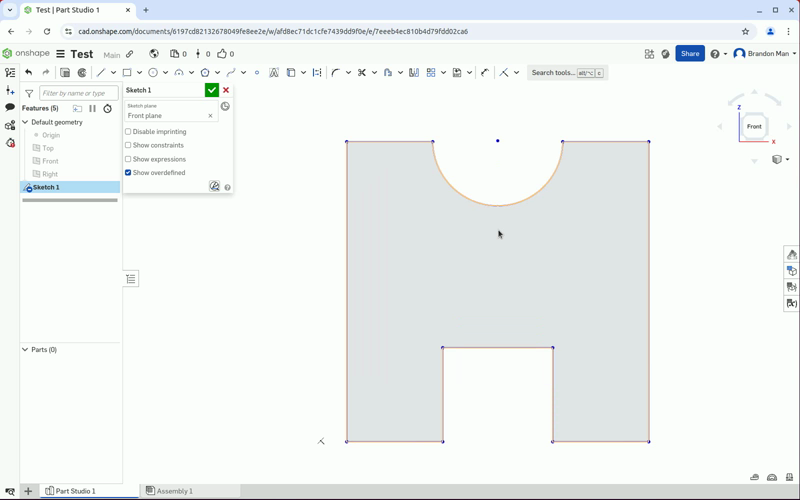
scroll(6)
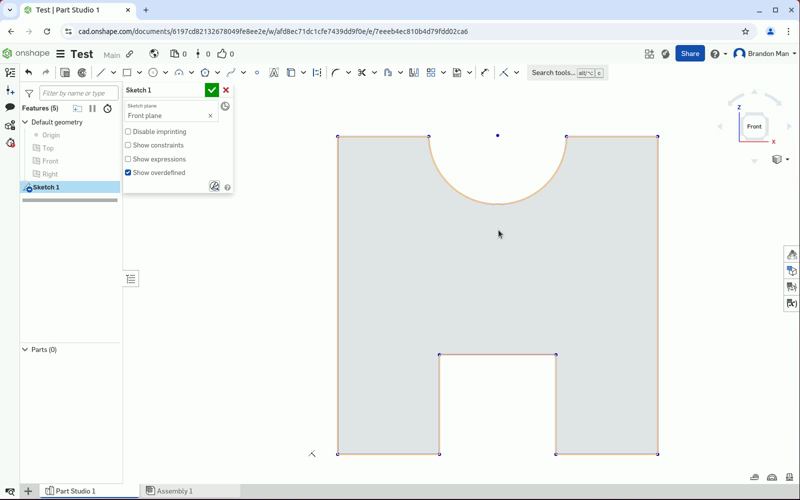
scroll(6)
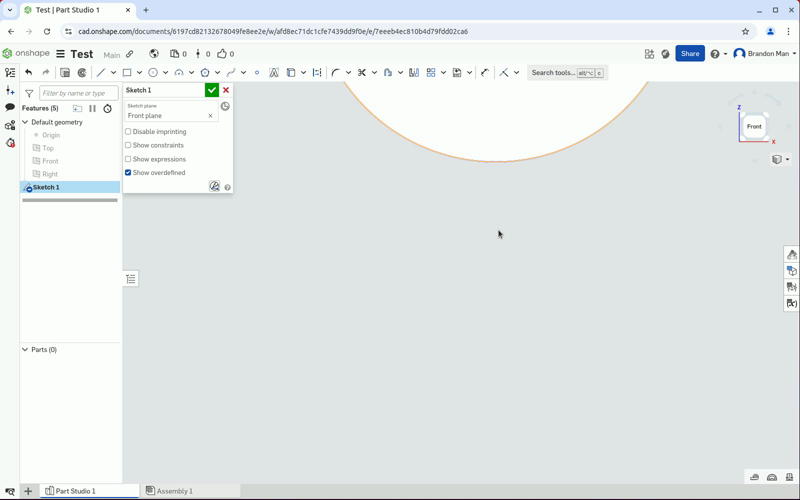
click(498, 229)
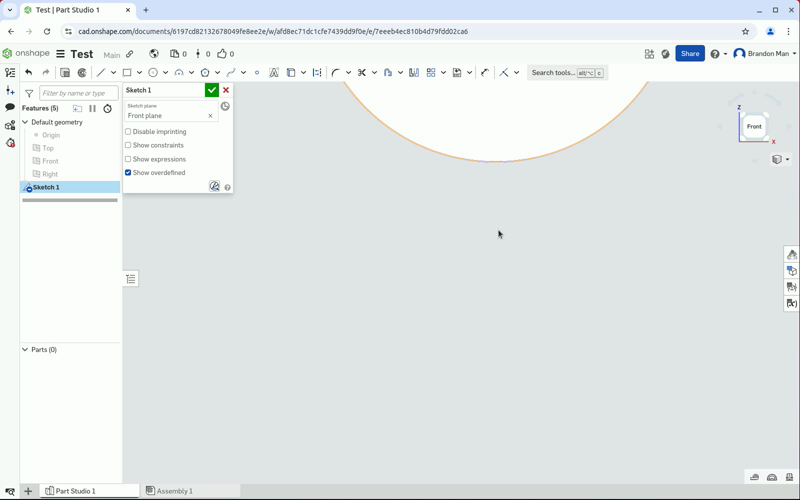
scroll(-6)
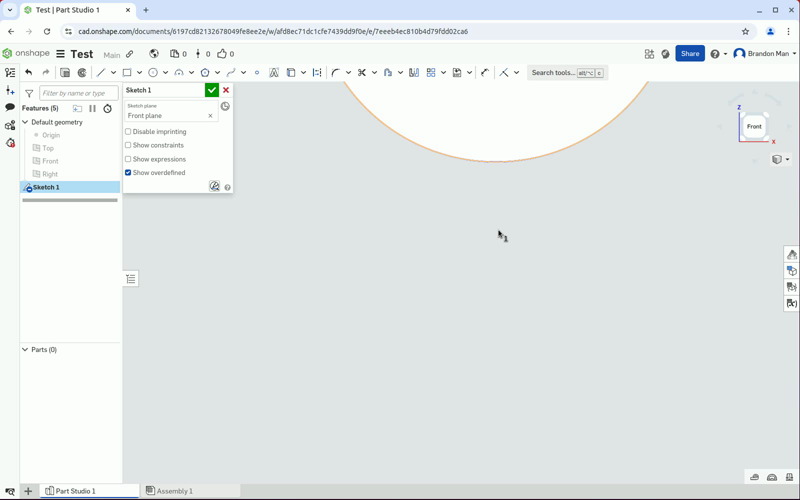
scroll(-6)
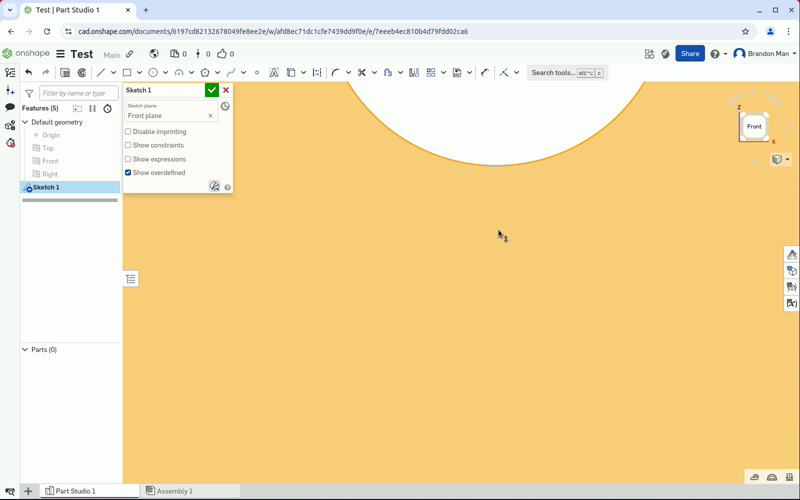
scroll(-6)
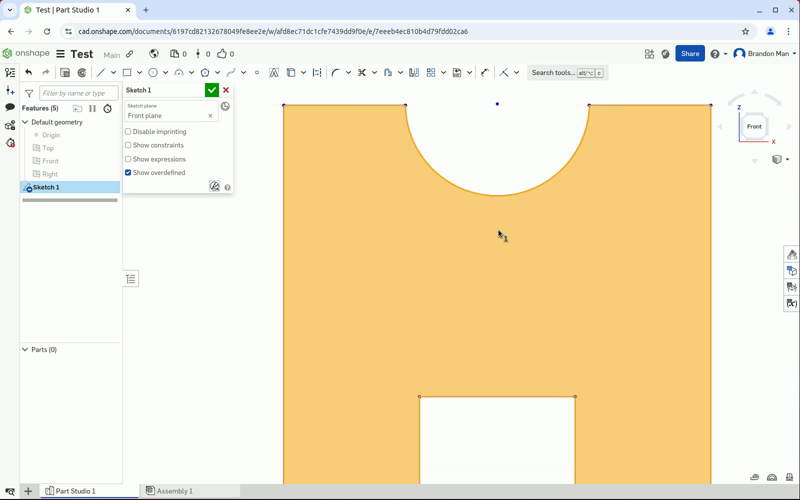
scroll(-6)
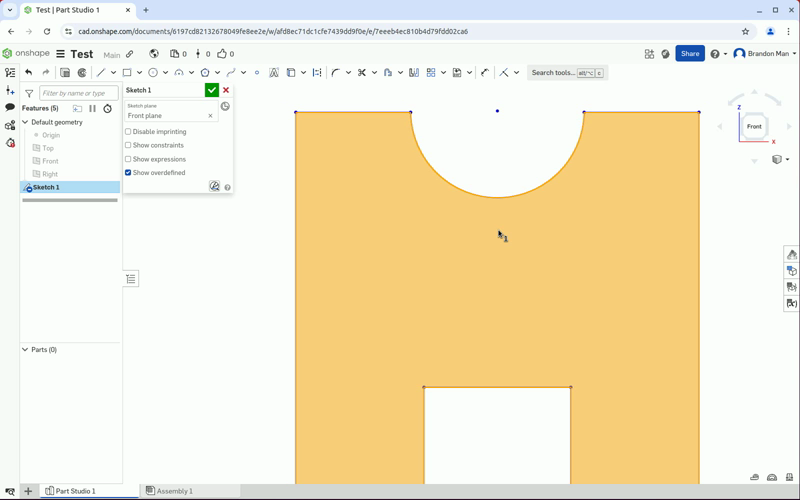
scroll(-6)
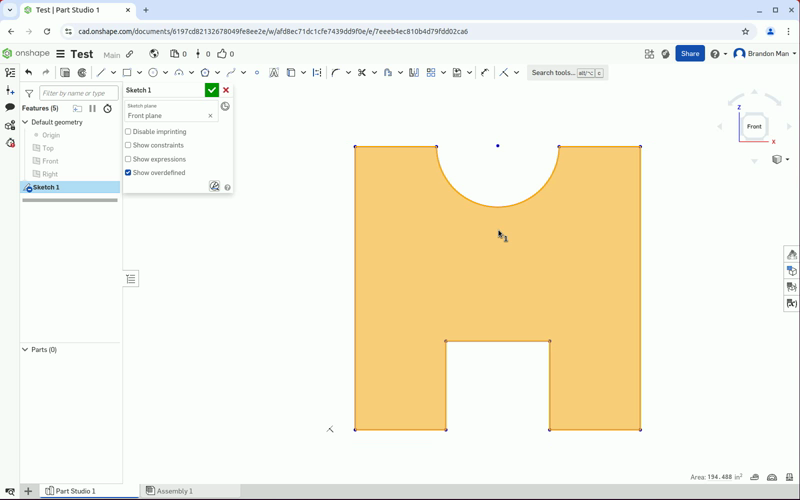
scroll(-6)
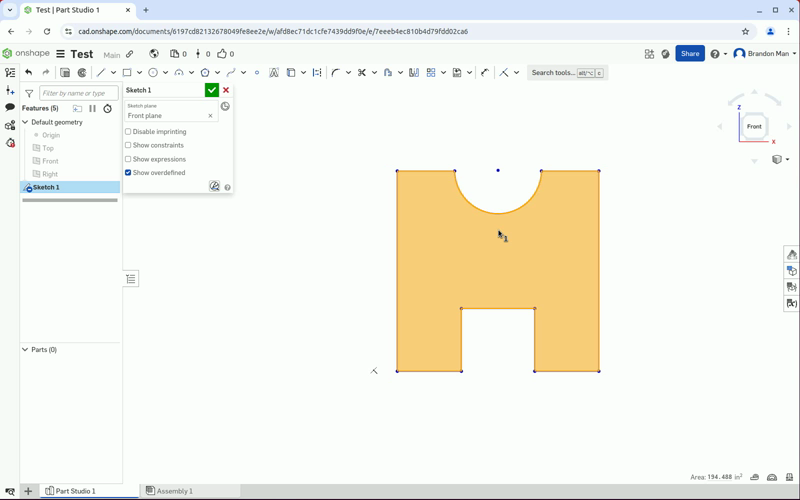
scroll(-6)
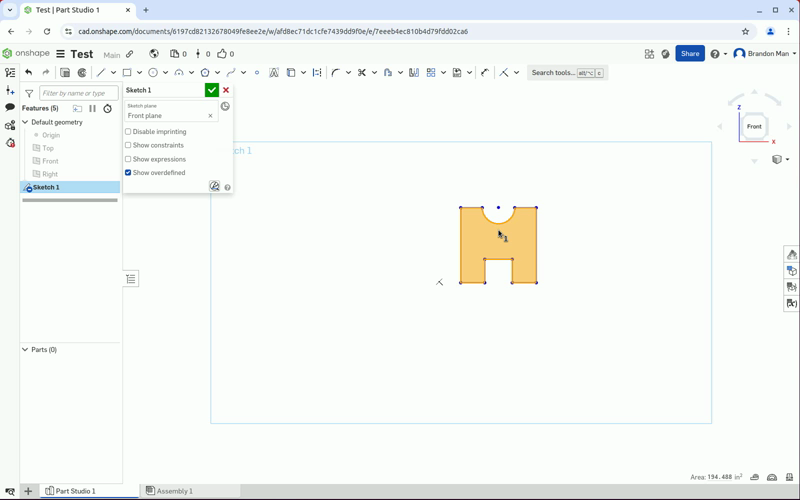
mouse_move(73, 352)
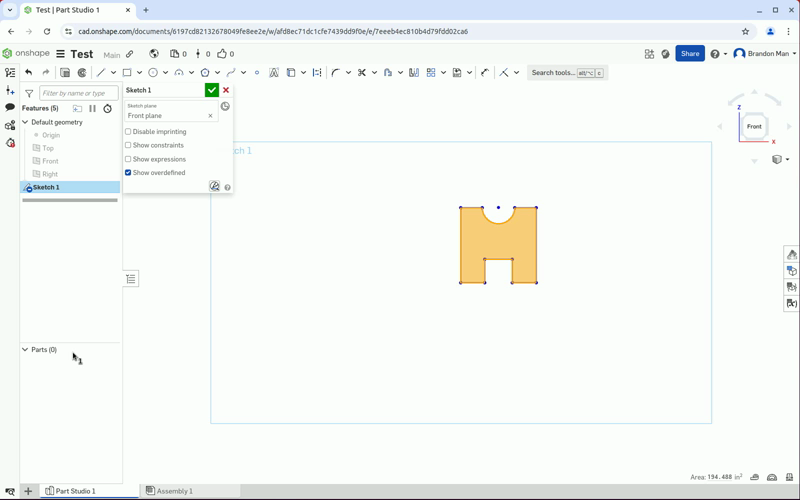
key(shift+y)
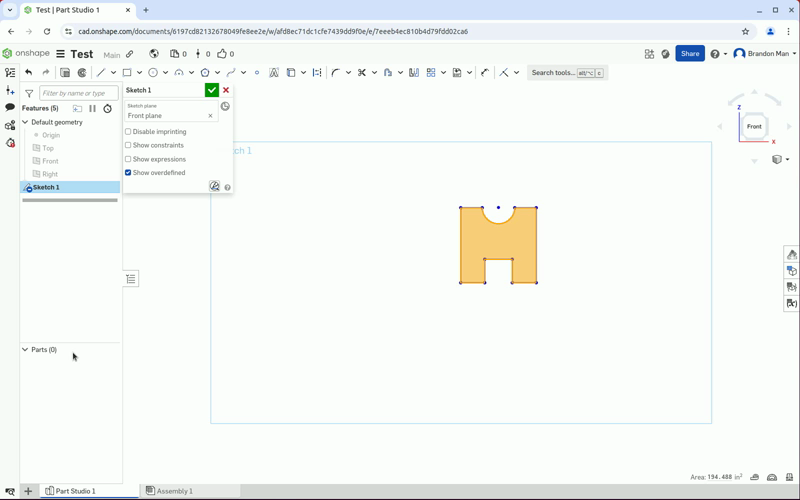
key(shift+e)
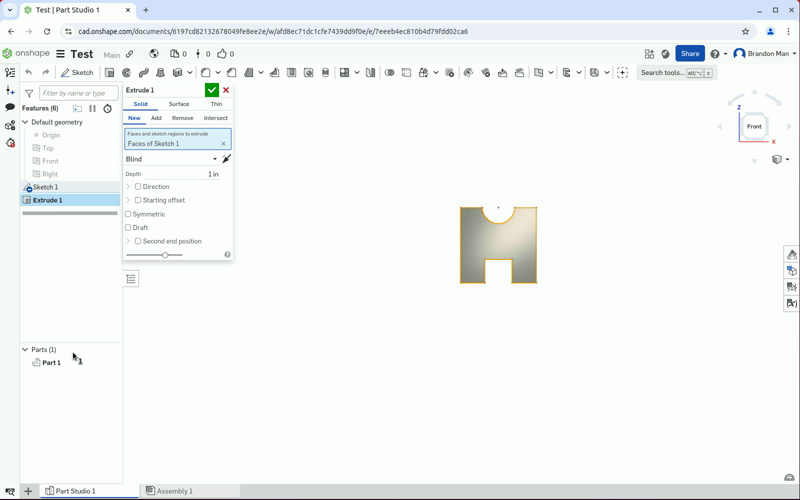
mouse_move(143, 106)
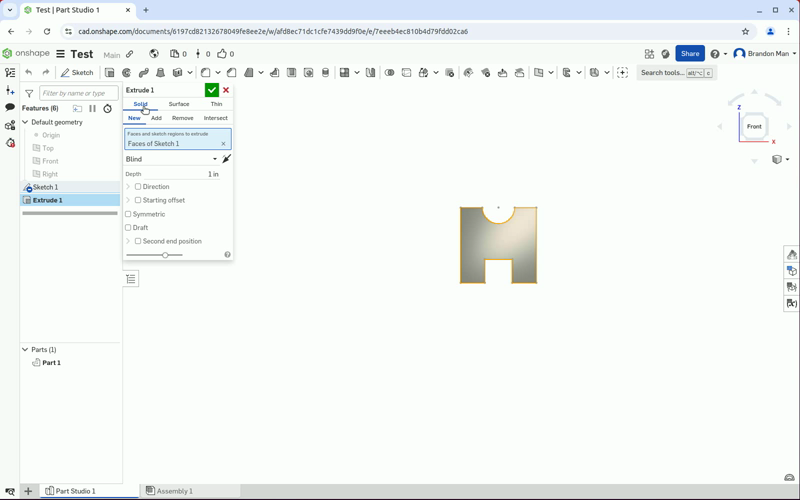
click(143, 106)
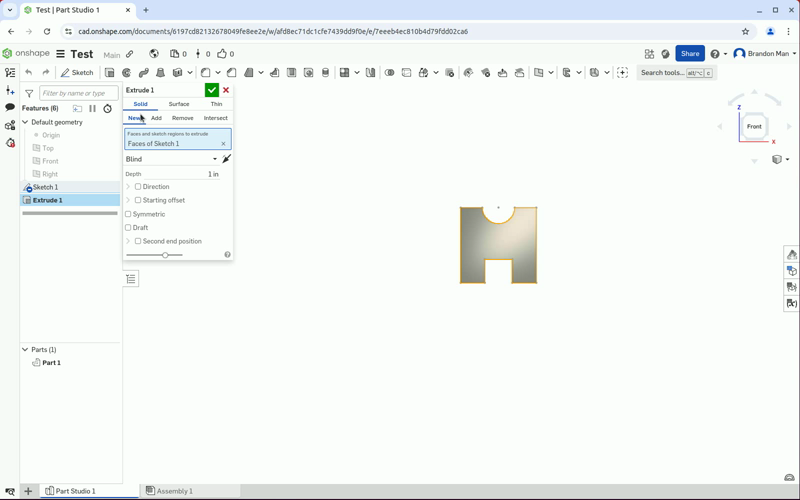
mouse_move(137, 120)
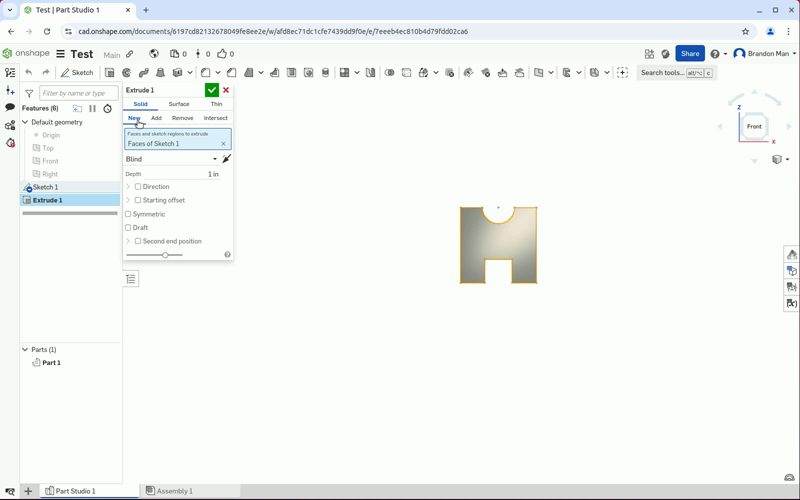
click(137, 120)
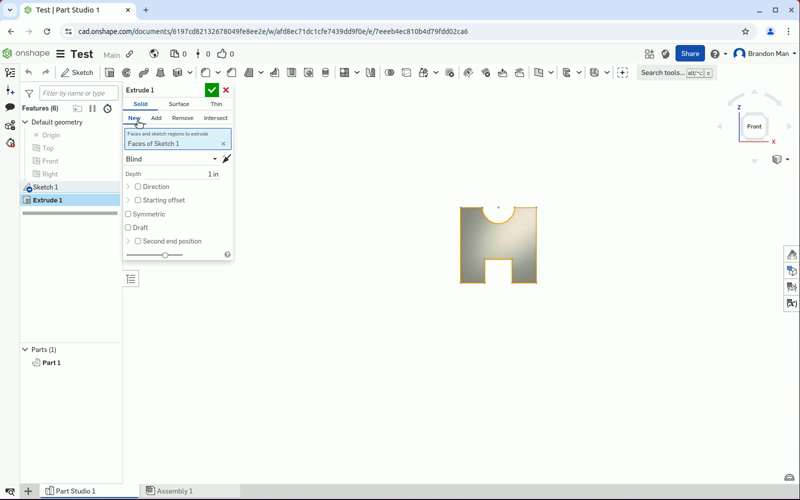
key(tab, 4)
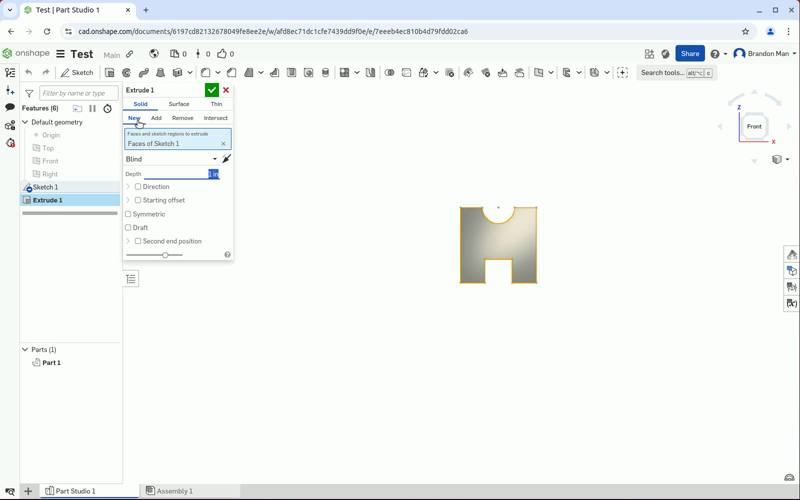
text(4.814)
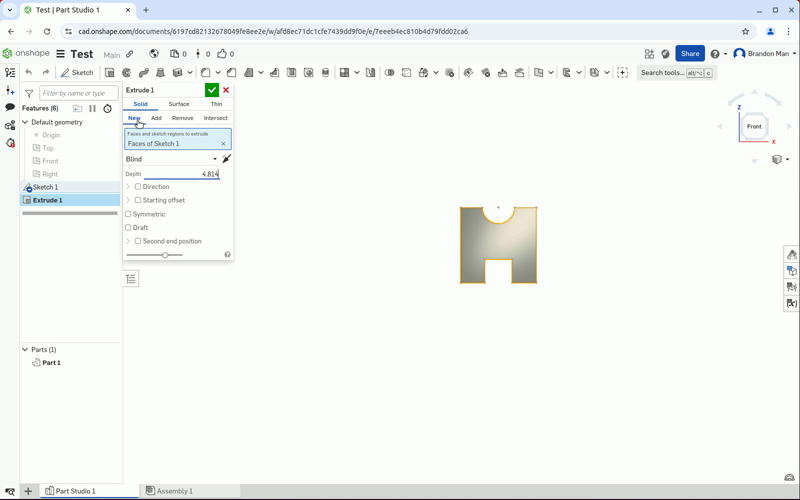
key(enter)
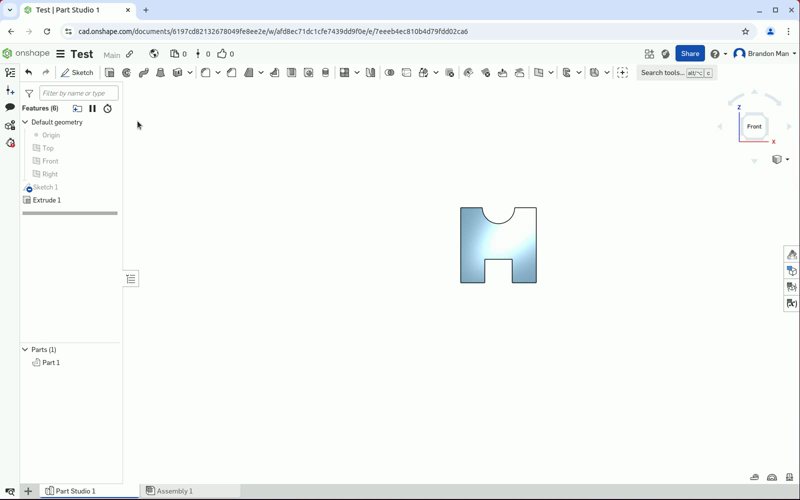
key(shift+h)
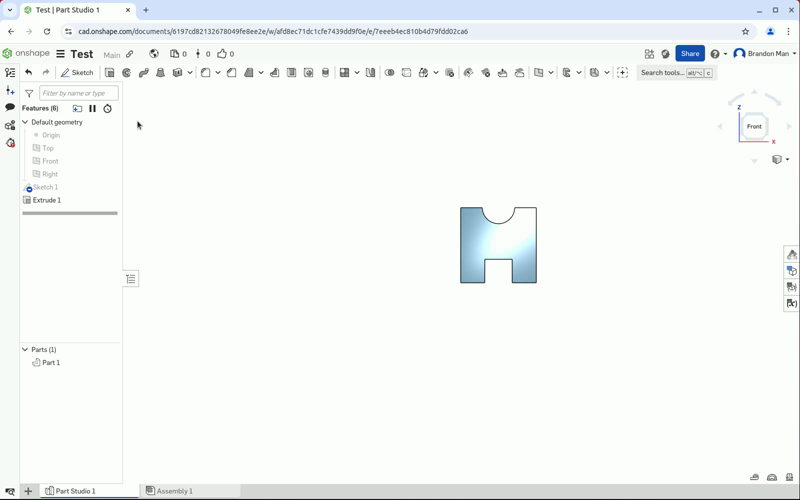
key(shift+h)
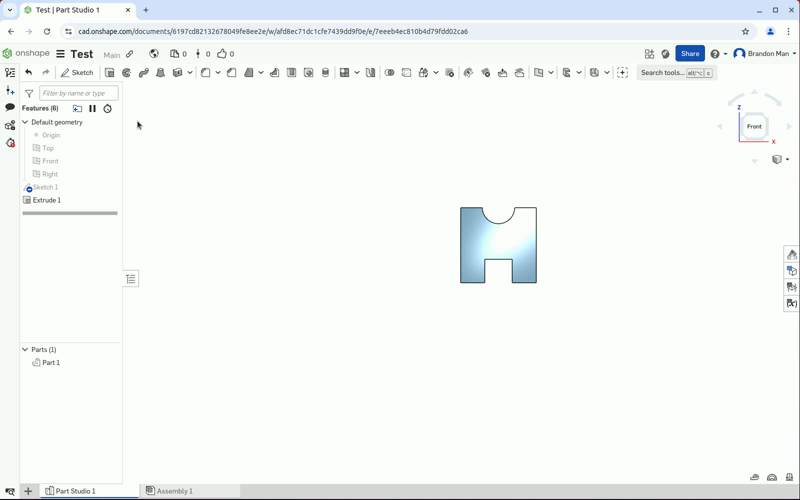
mouse_move(73, 189)
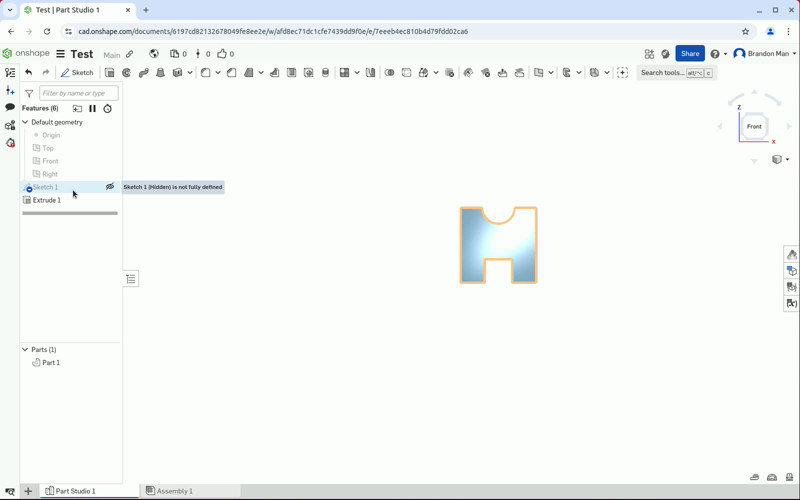
click(73, 189)
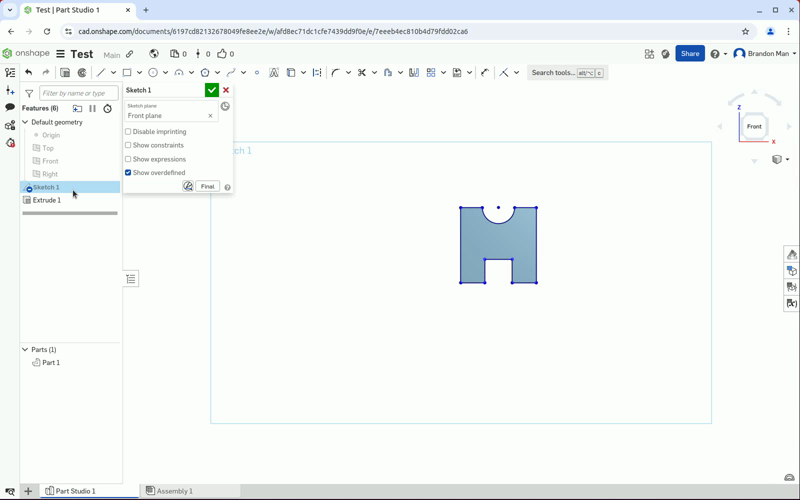
mouse_move(229, 92)
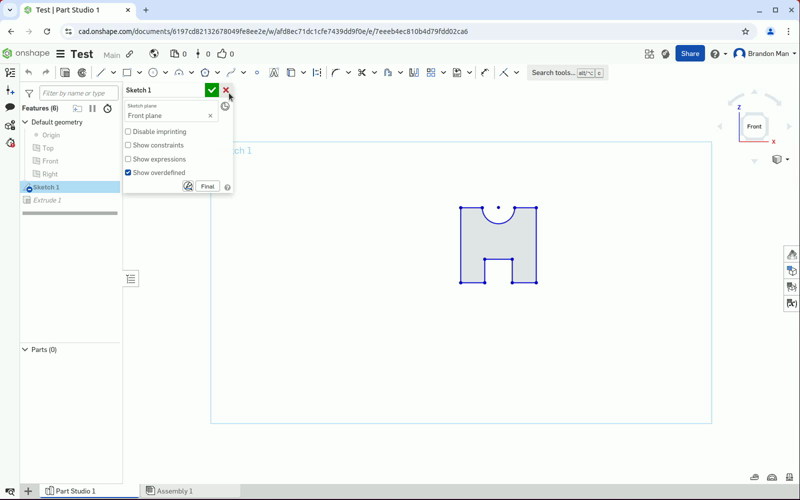
click(229, 92)
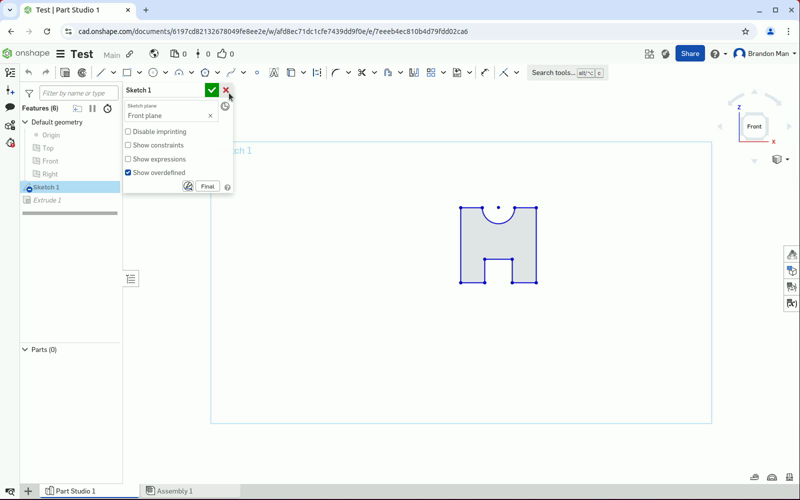
key(shift+s)
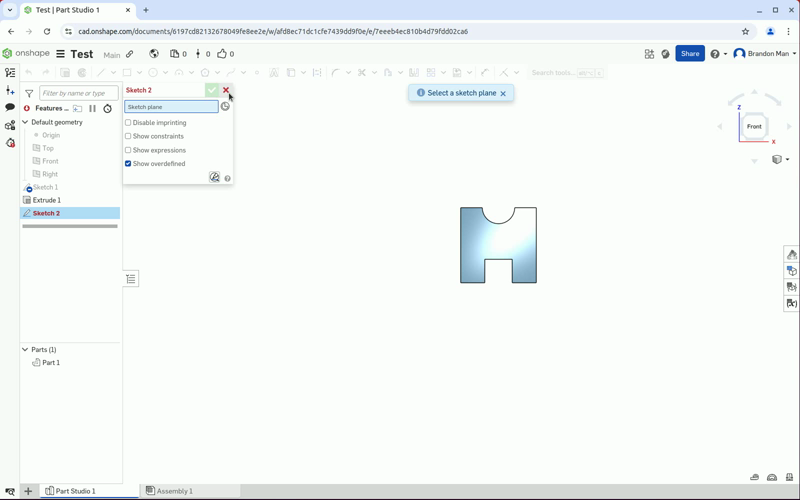
mouse_move(73, 163)
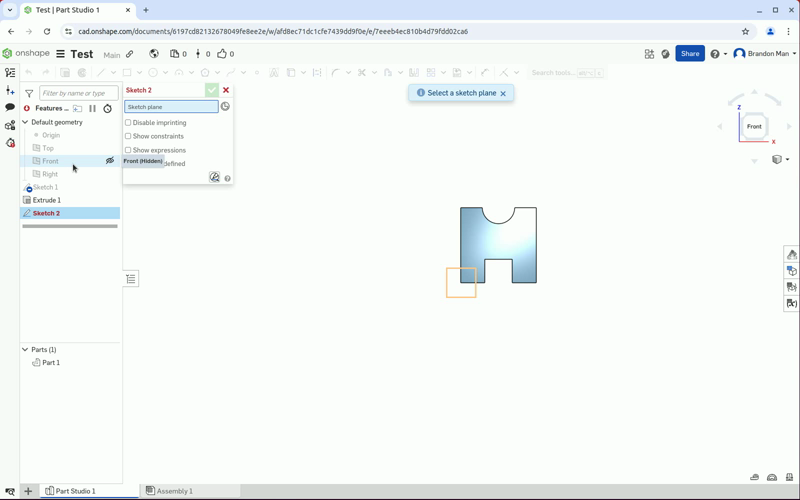
click(73, 163)
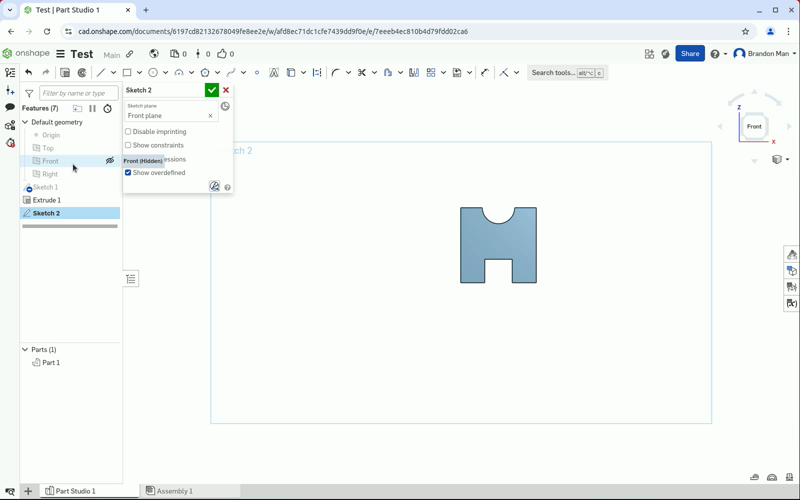
mouse_move(73, 352)
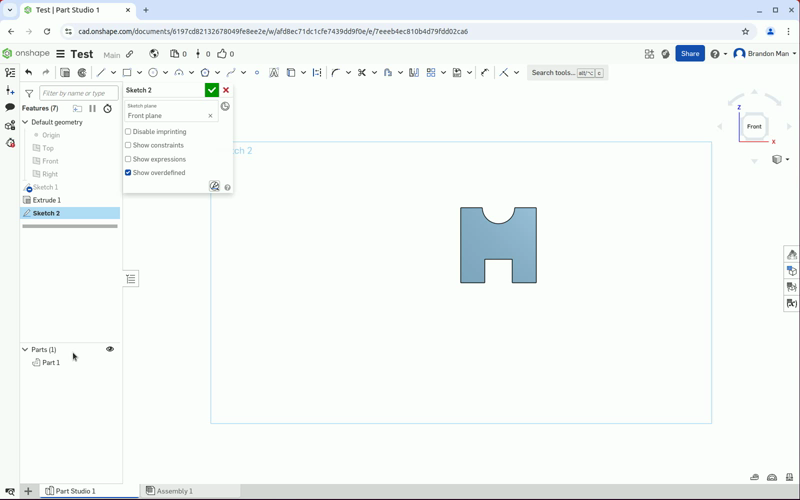
key(y)
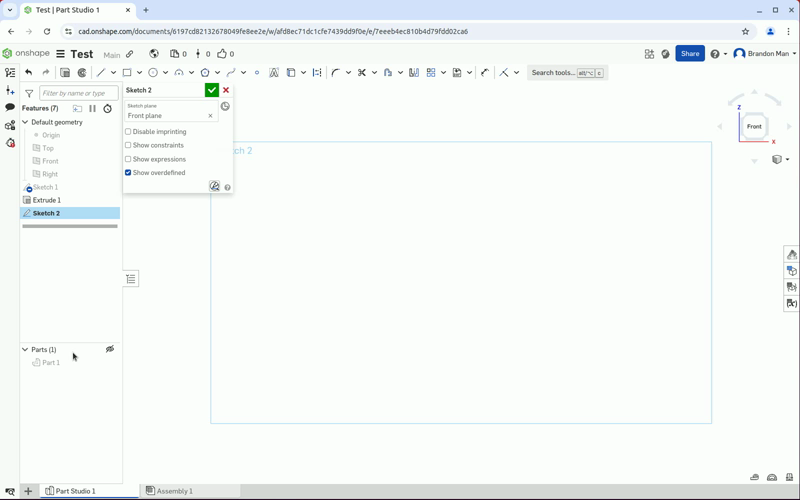
key(l)
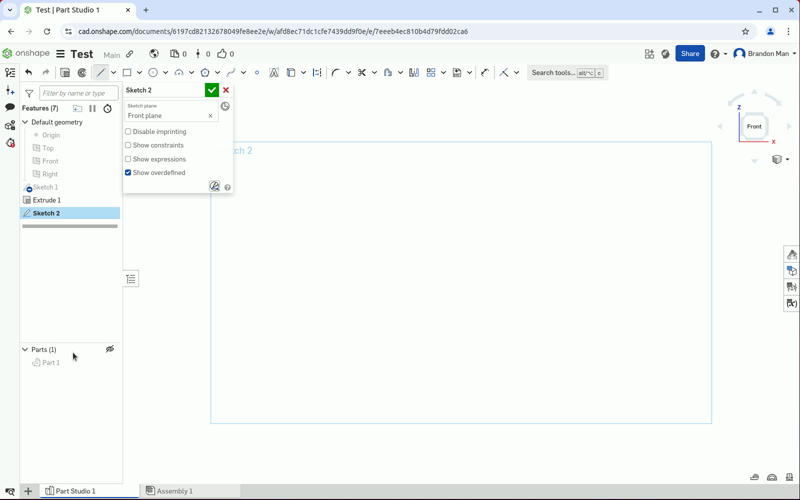
key_down(shift)
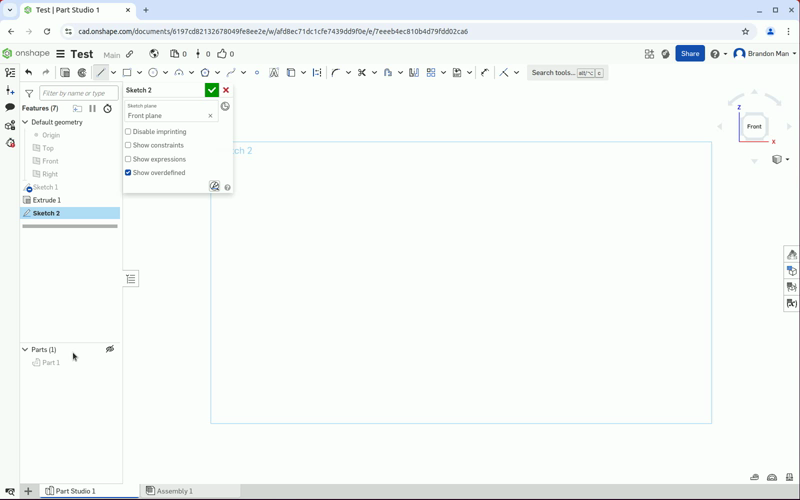
mouse_move(460, 207)
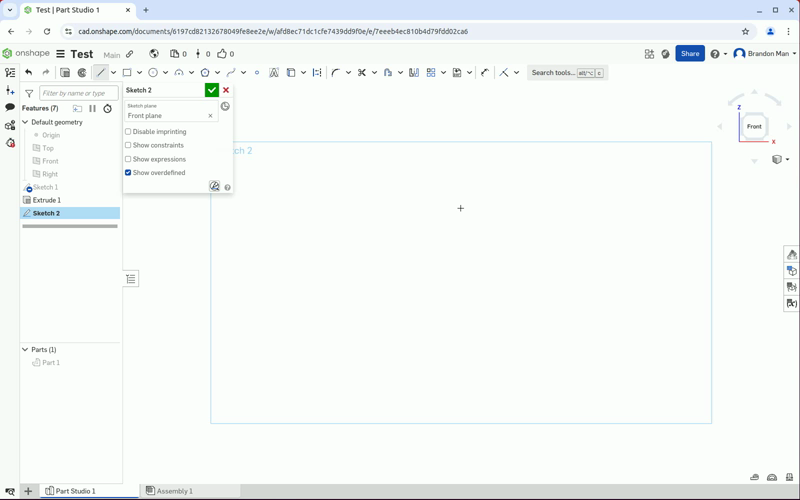
click(460, 207)
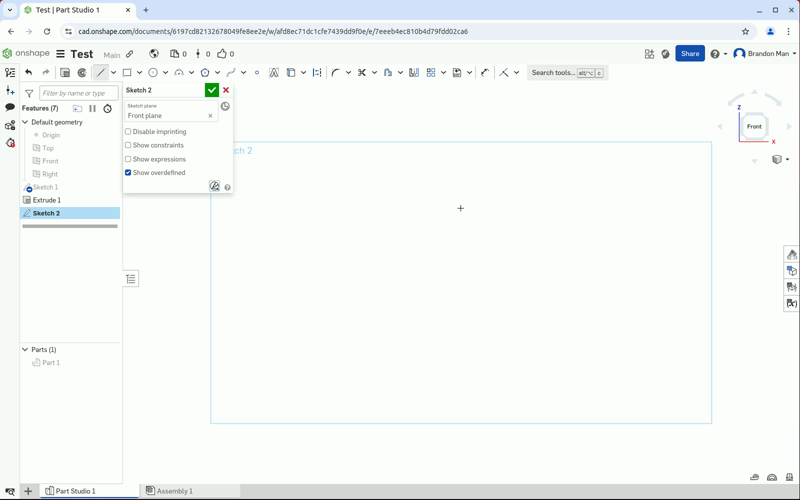
key_up(shift)
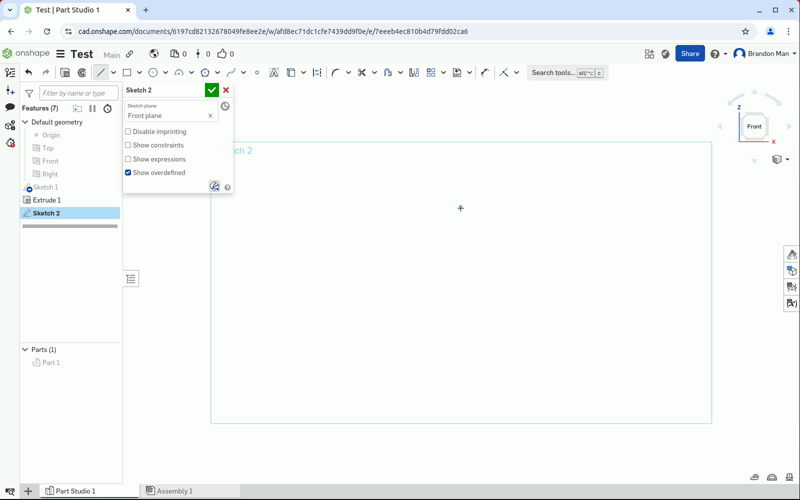
key_down(shift)
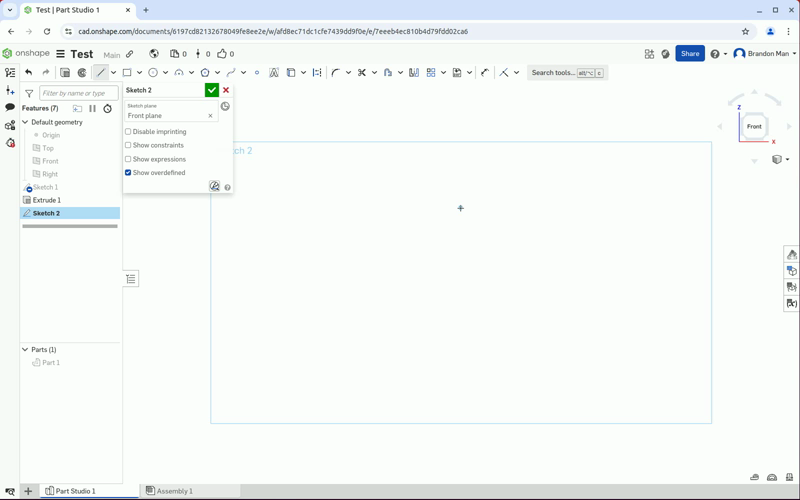
mouse_move(490, 207)
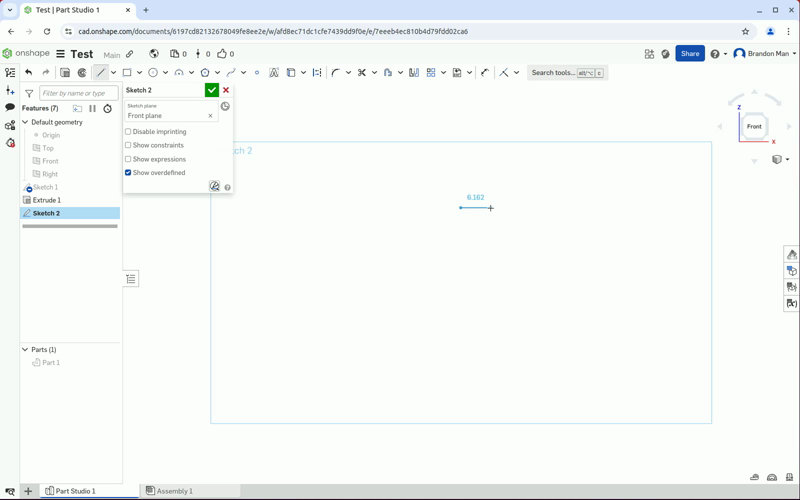
mouse_move(482, 207)
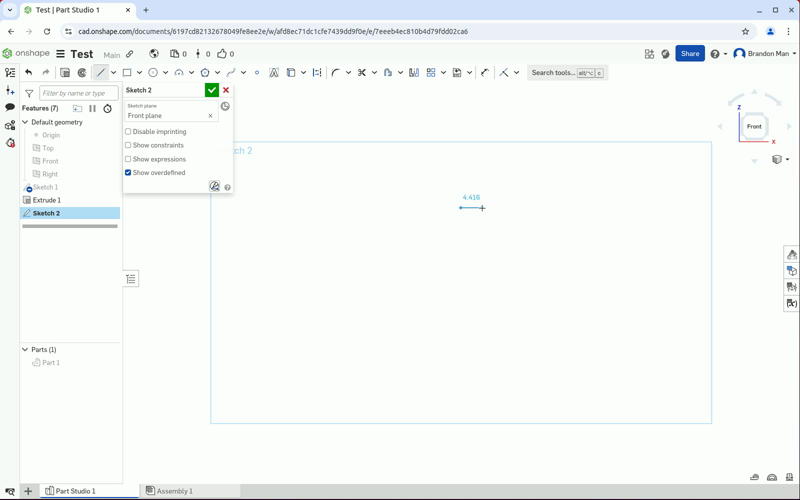
click(482, 207)
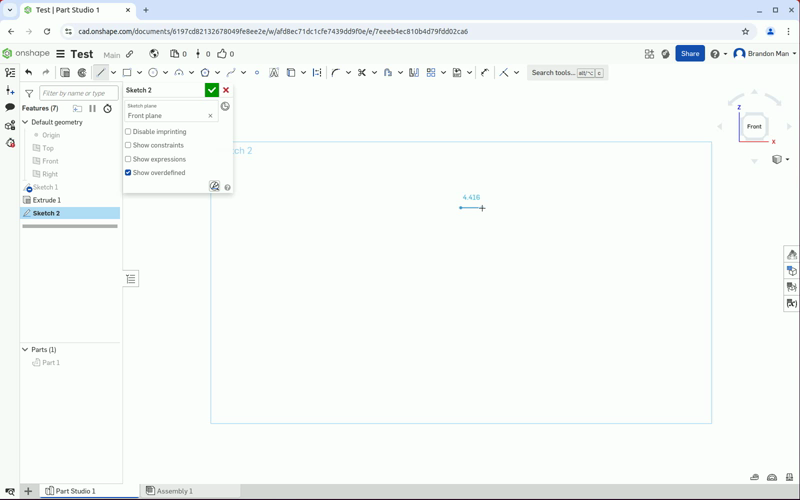
key_up(shift)
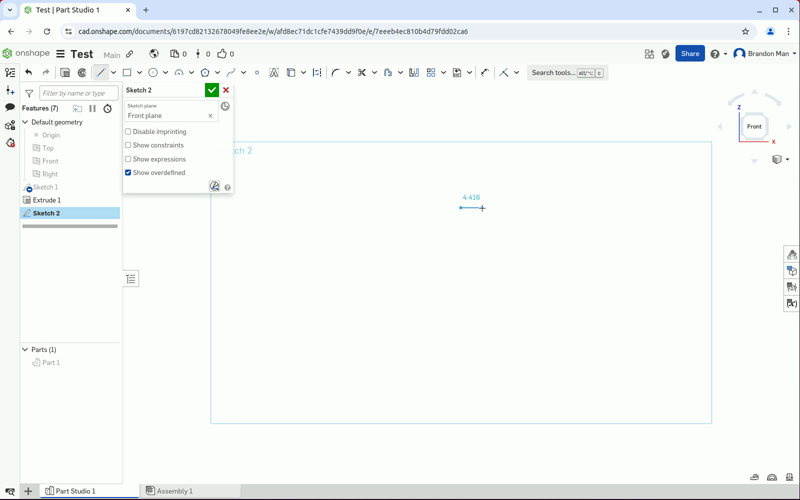
key(esc)
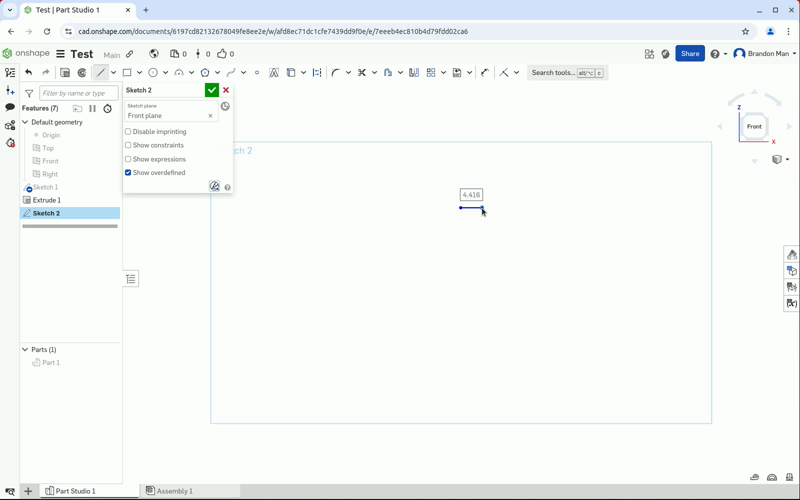
key(a)
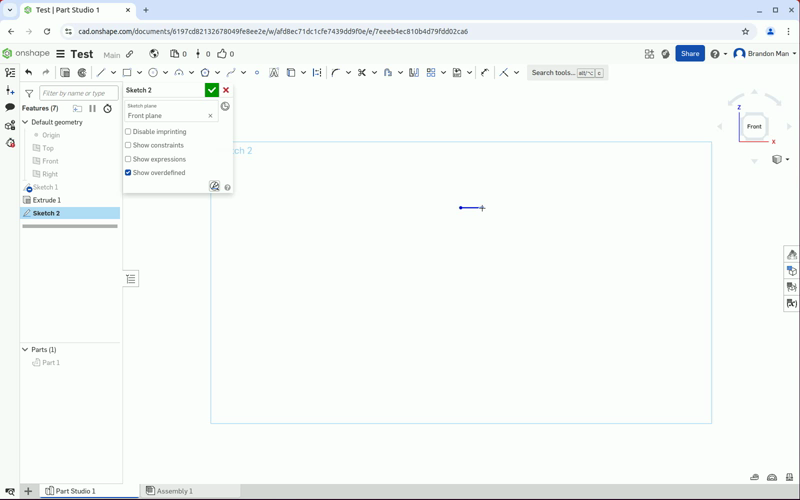
mouse_move(482, 207)
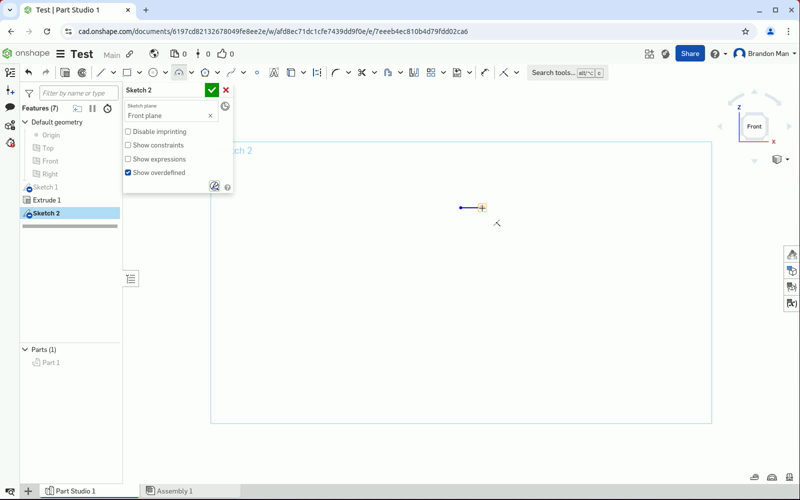
click(482, 207)
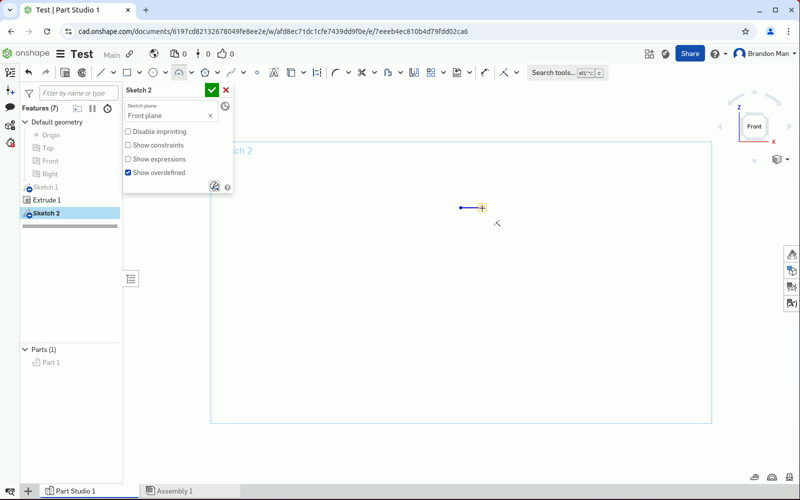
key_down(shift)
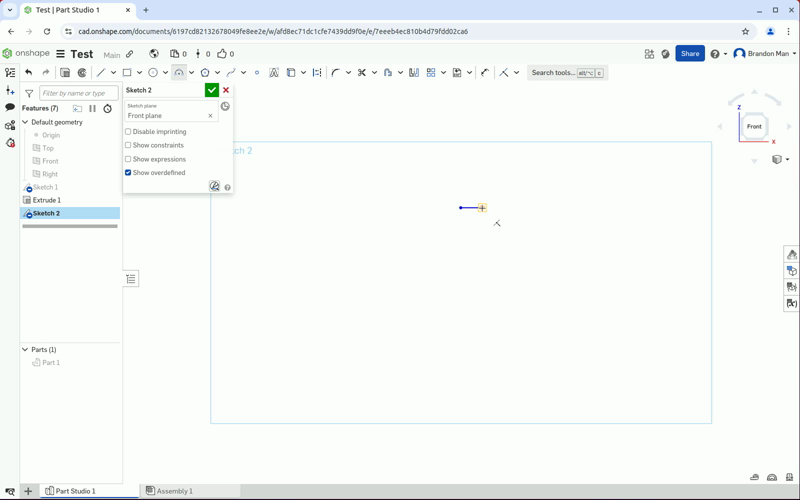
mouse_move(514, 207)
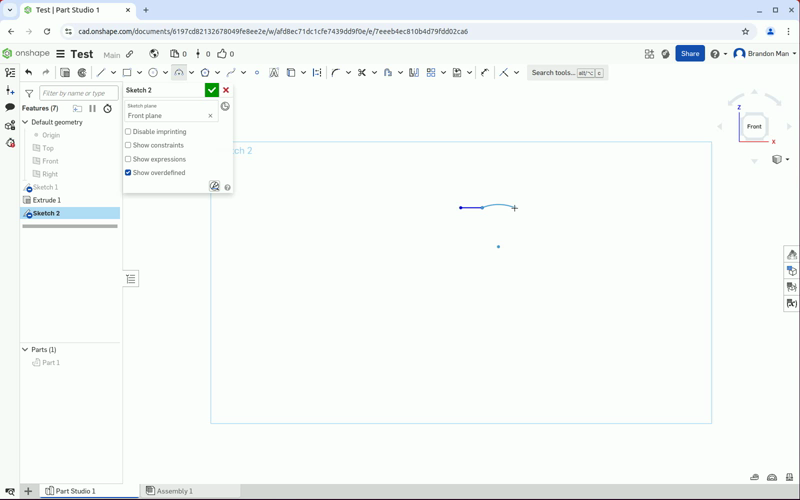
click(514, 207)
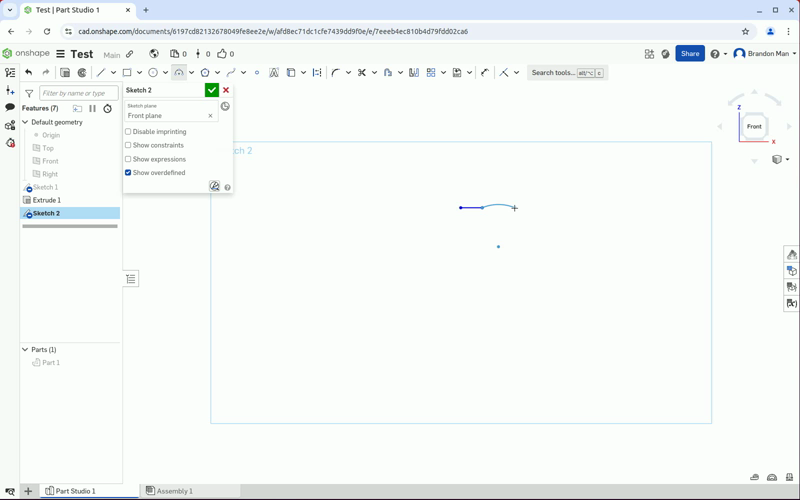
mouse_move(498, 191)
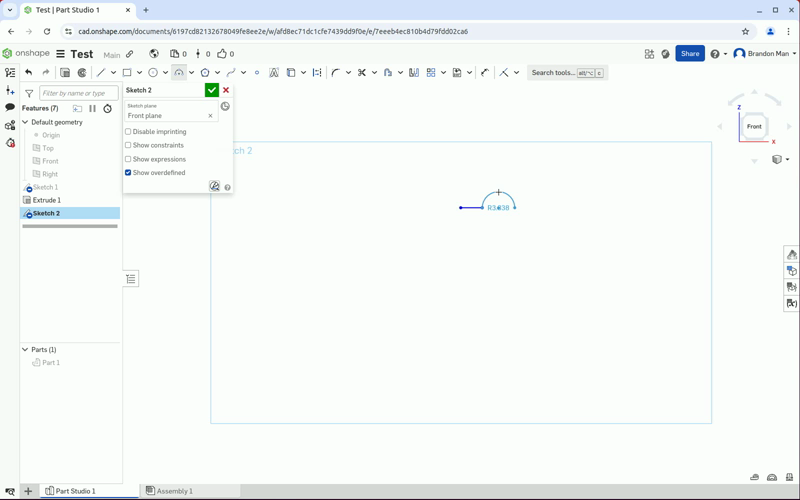
click(498, 191)
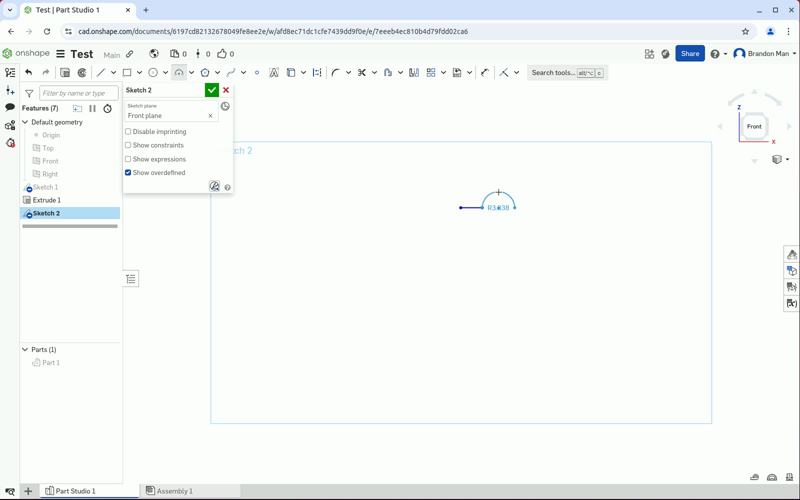
key_up(shift)
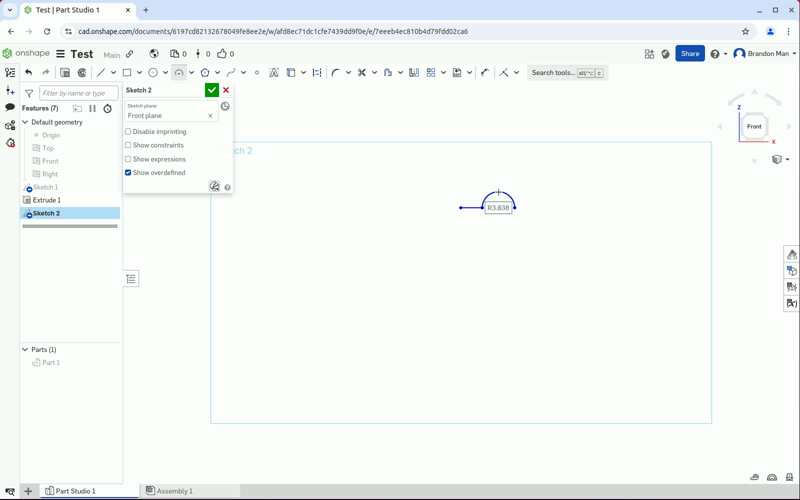
key(esc)
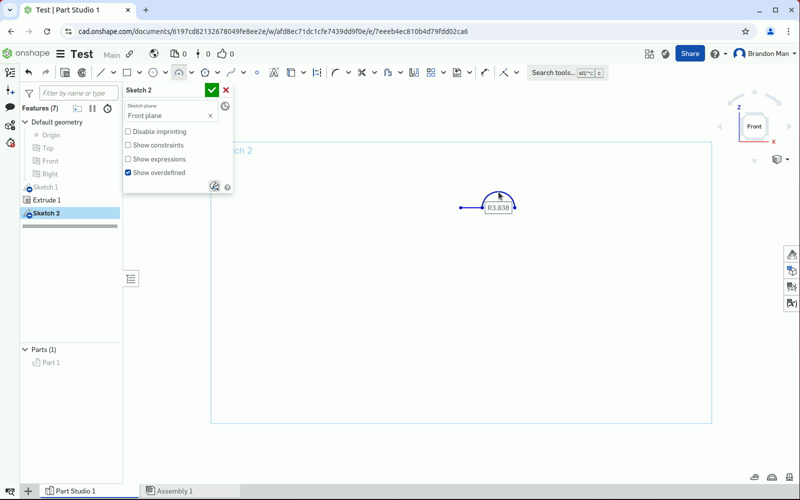
key(l)
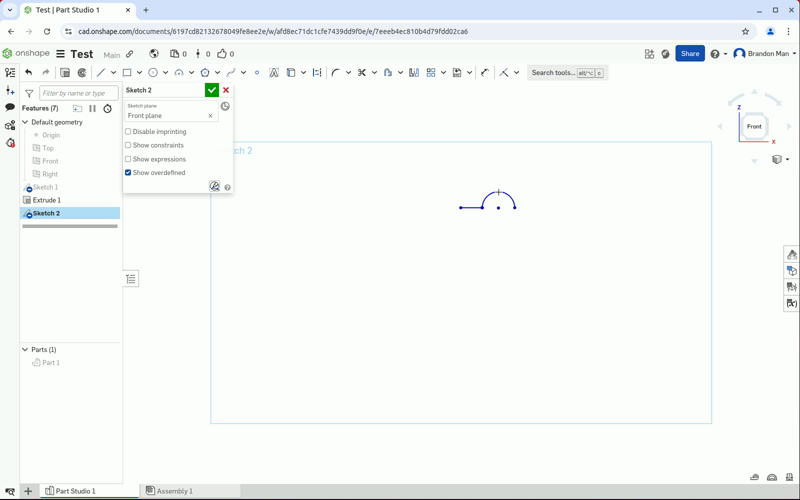
mouse_move(514, 207)
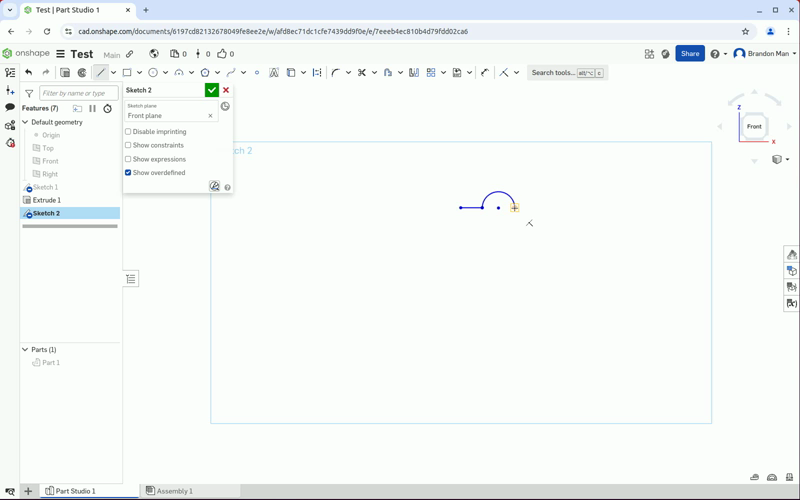
click(514, 207)
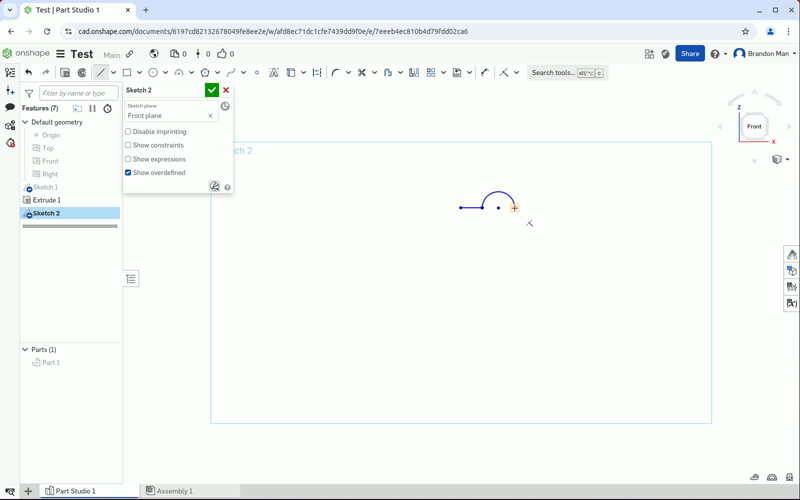
key_down(shift)
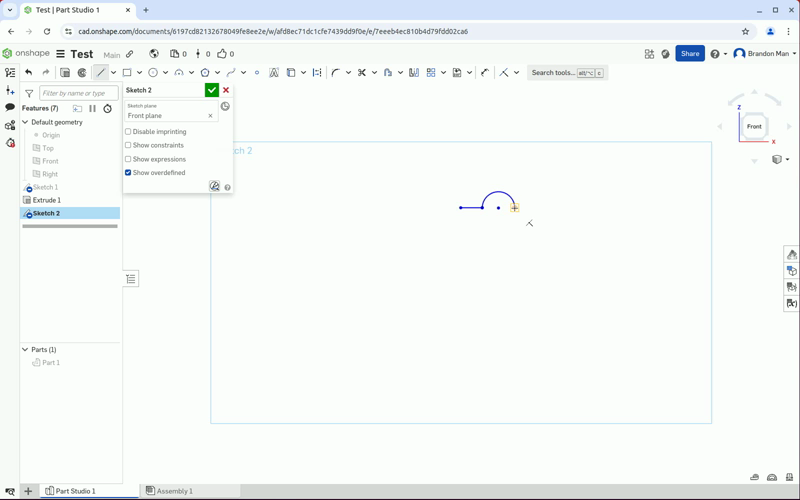
mouse_move(544, 207)
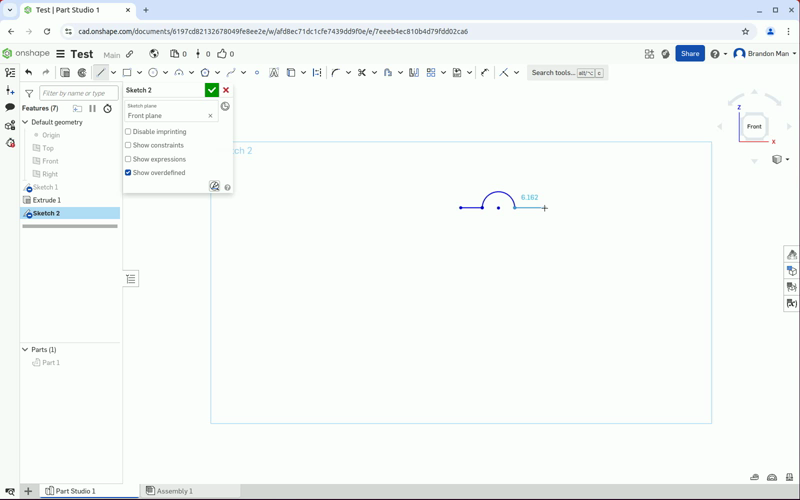
mouse_move(536, 207)
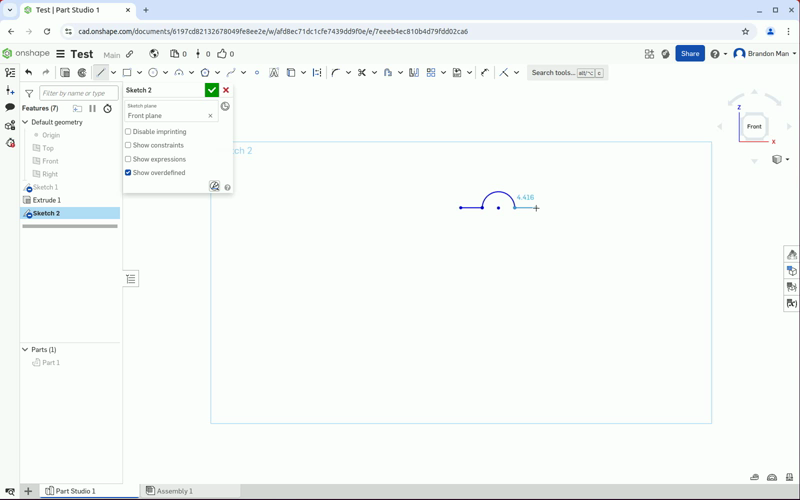
click(536, 207)
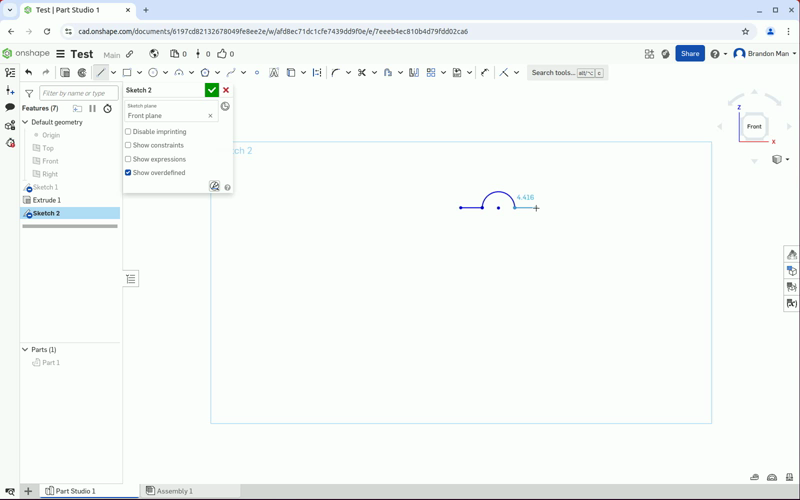
key_up(shift)
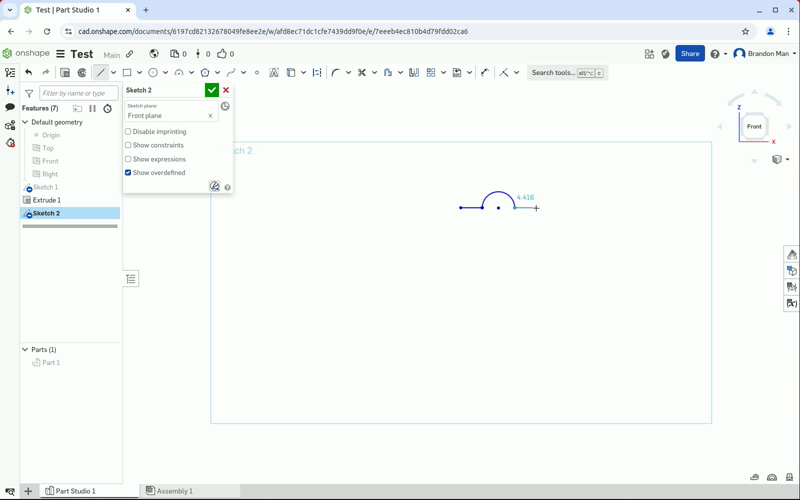
key(esc)
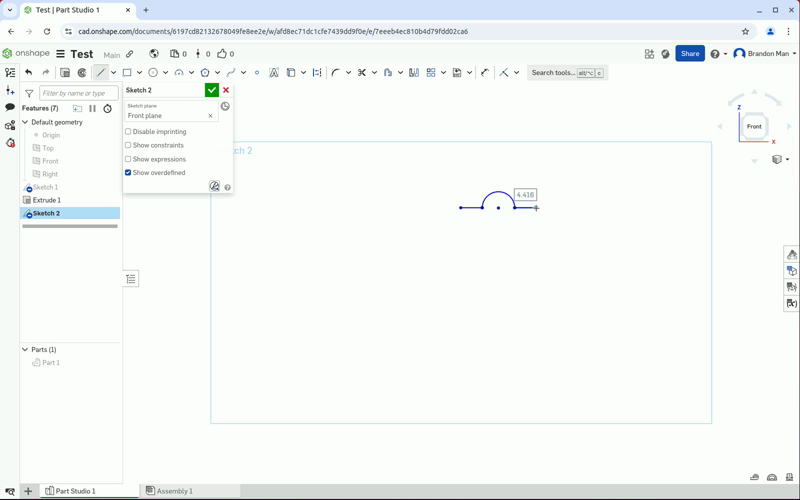
key(a)
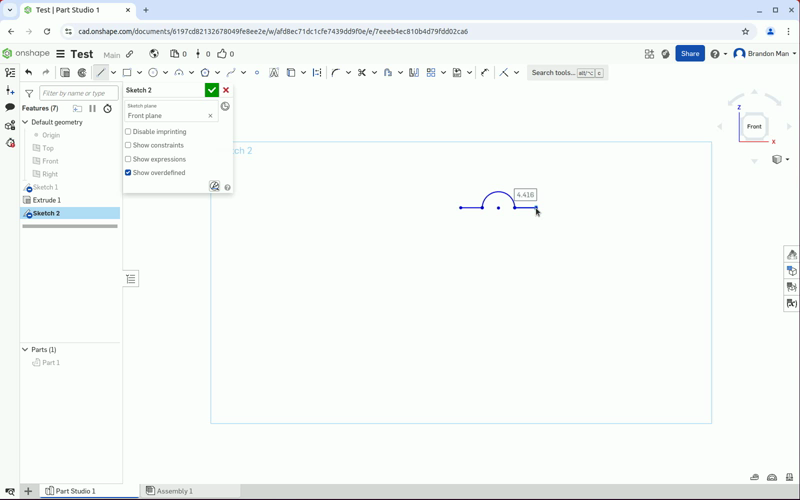
mouse_move(536, 207)
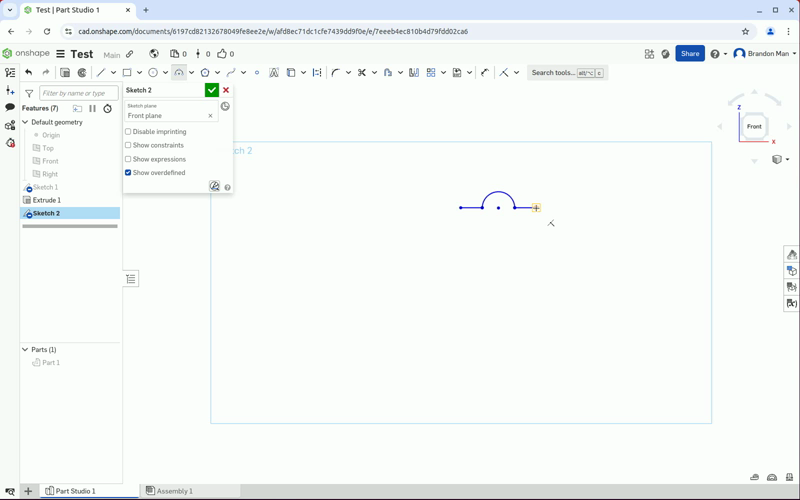
click(536, 207)
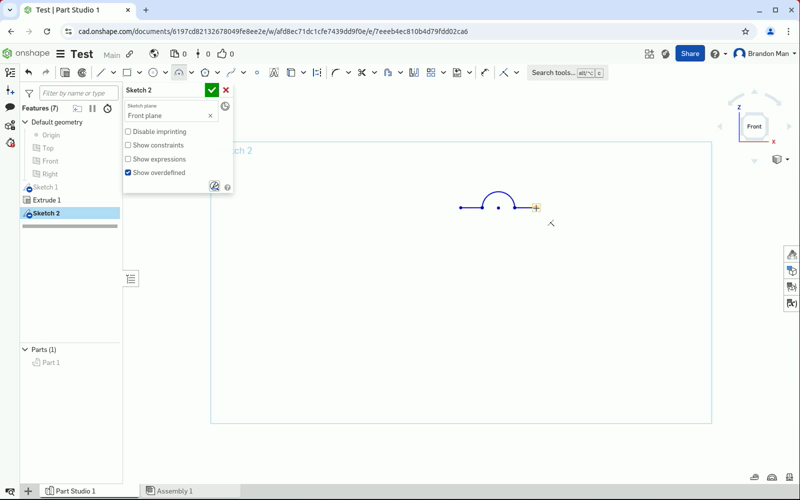
mouse_move(460, 207)
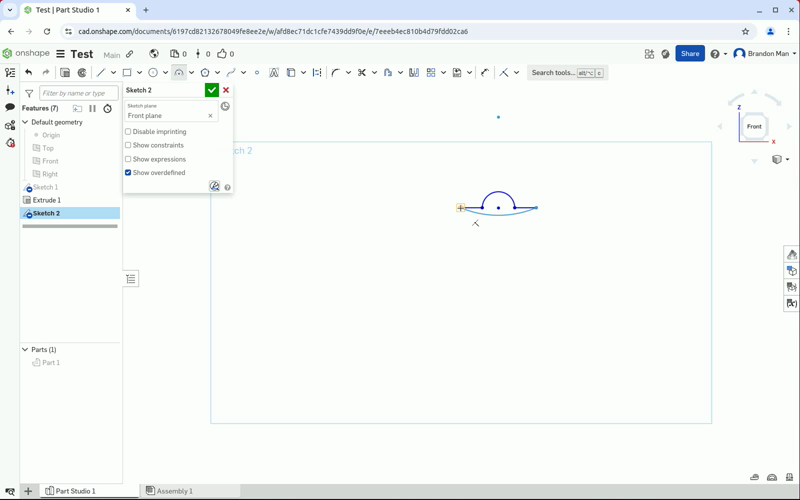
click(460, 207)
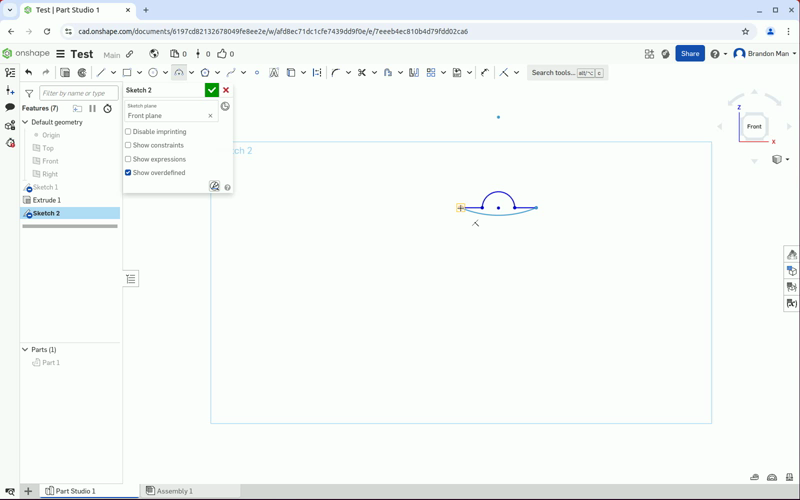
key_down(shift)
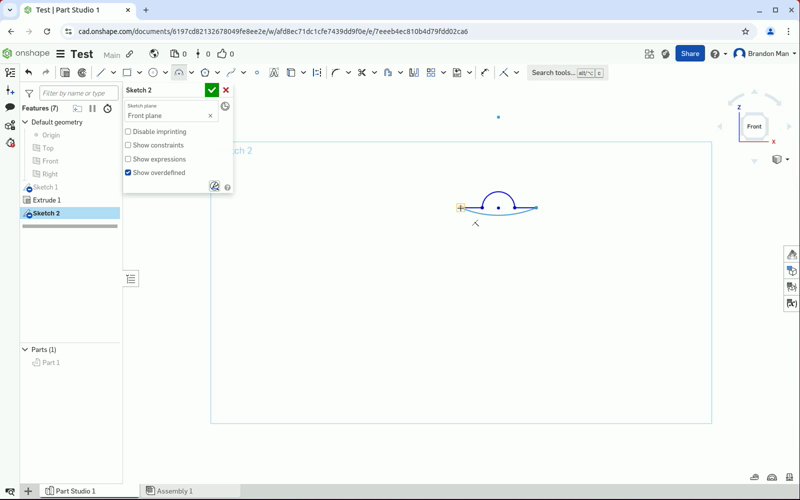
mouse_move(498, 170)
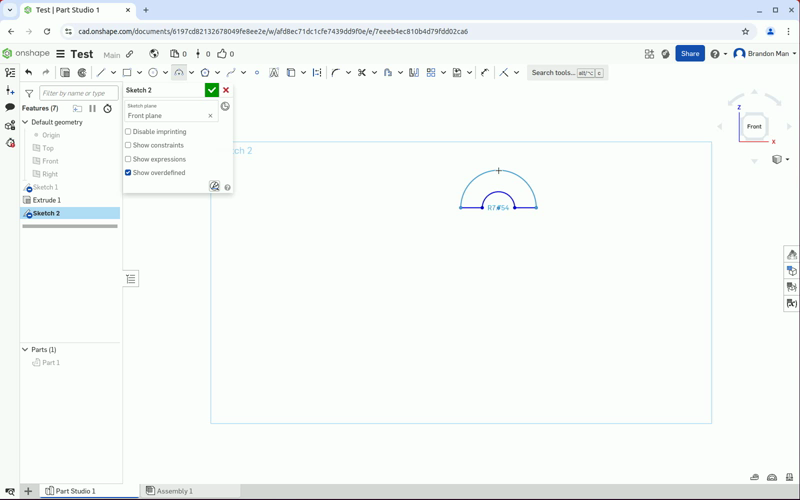
click(498, 170)
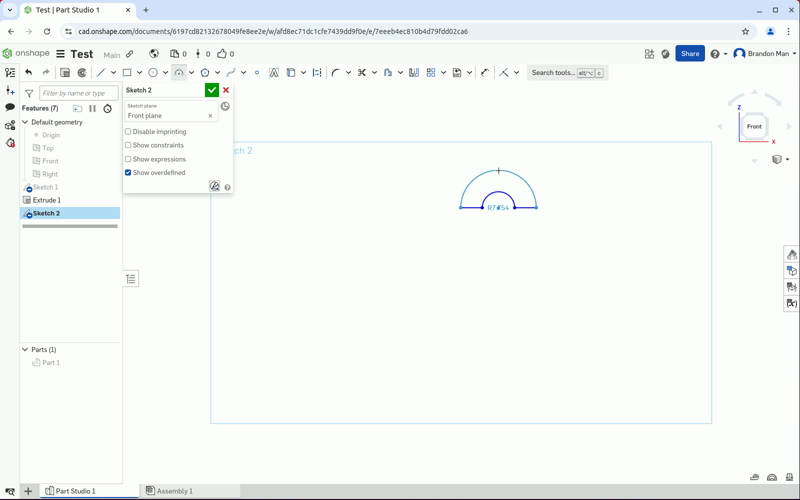
key_up(shift)
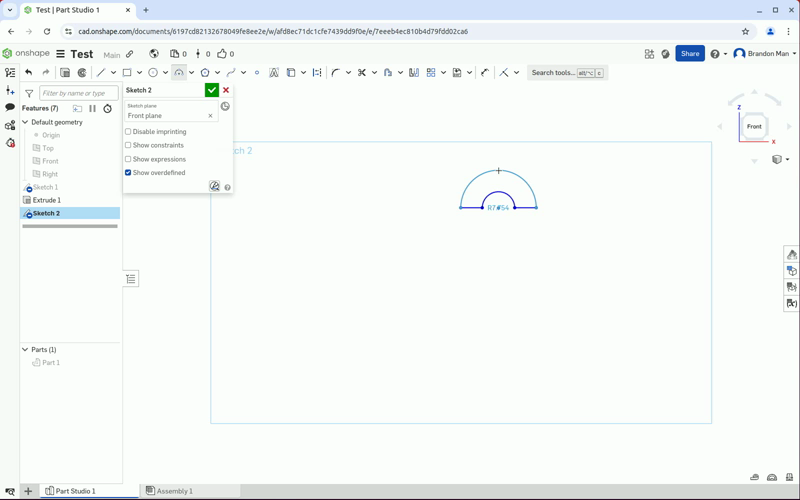
key(esc)
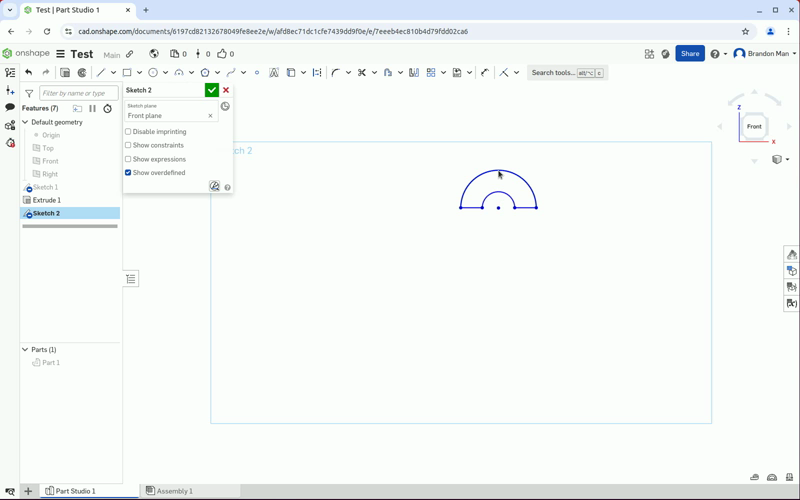
mouse_move(495, 190)
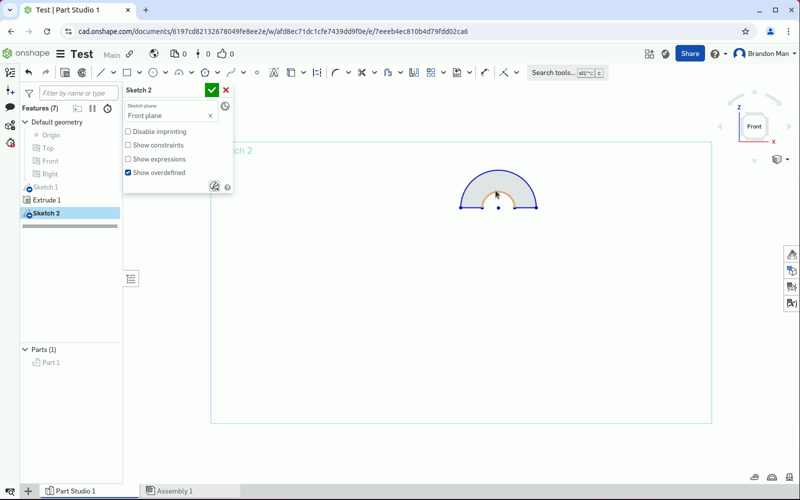
scroll(6)
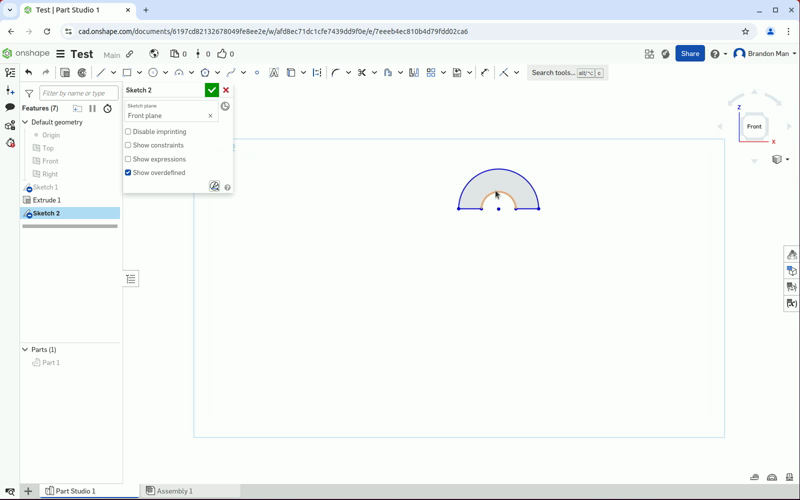
scroll(6)
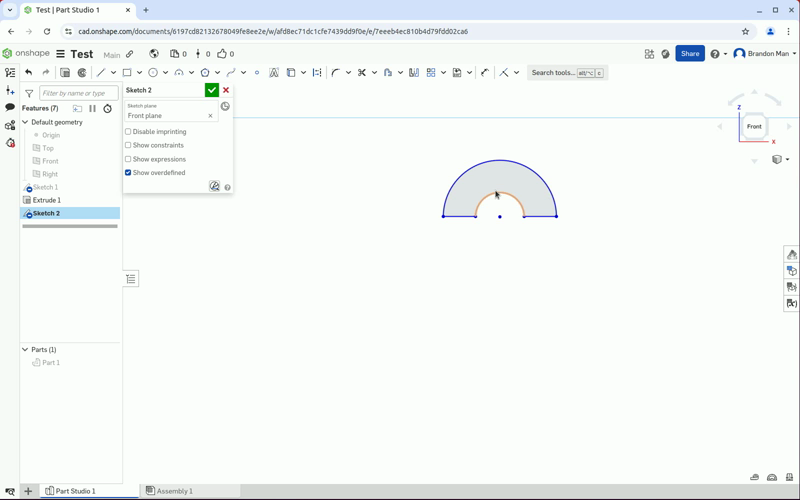
scroll(6)
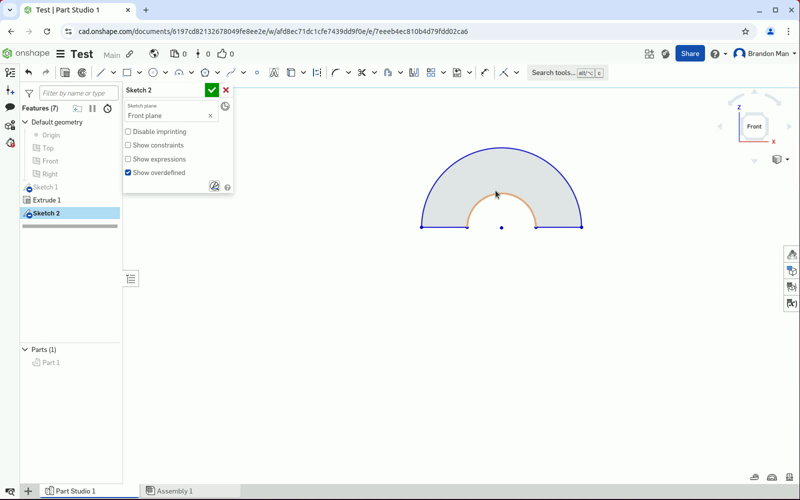
scroll(6)
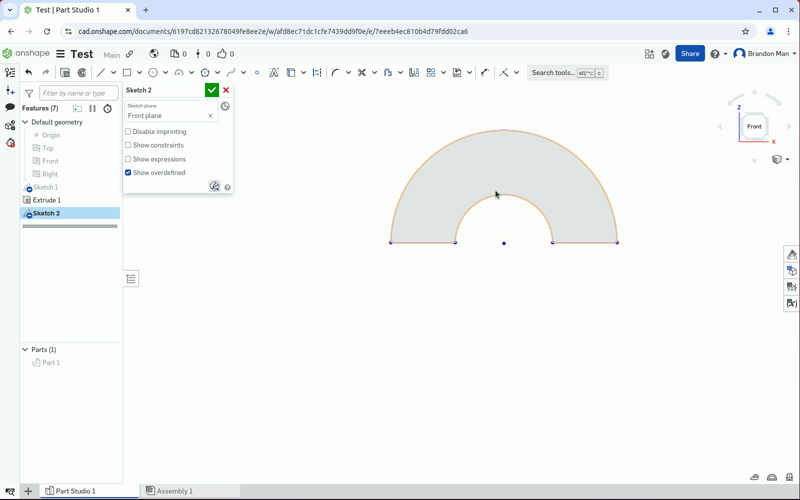
scroll(6)
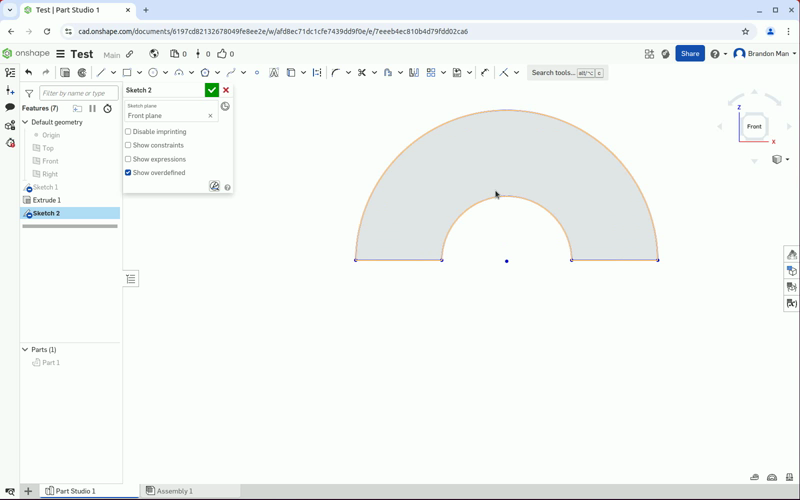
scroll(6)
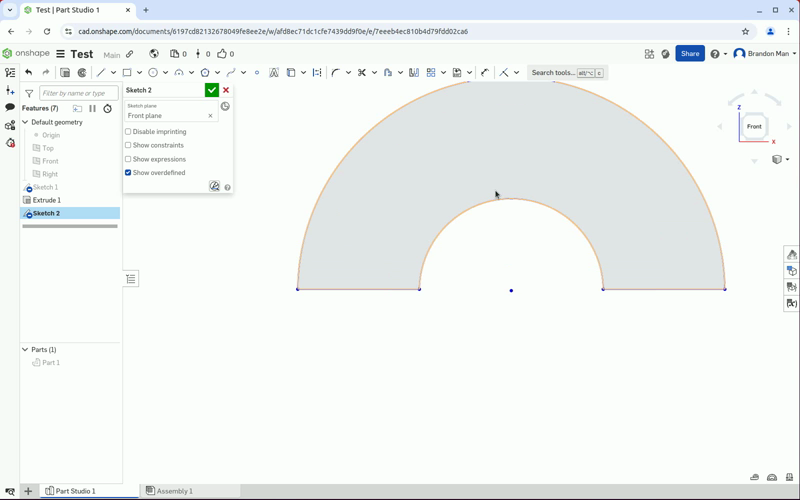
scroll(6)
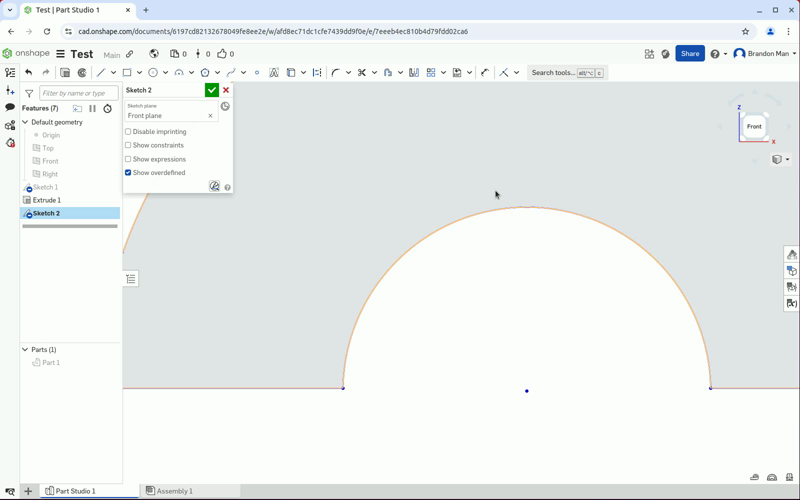
click(495, 190)
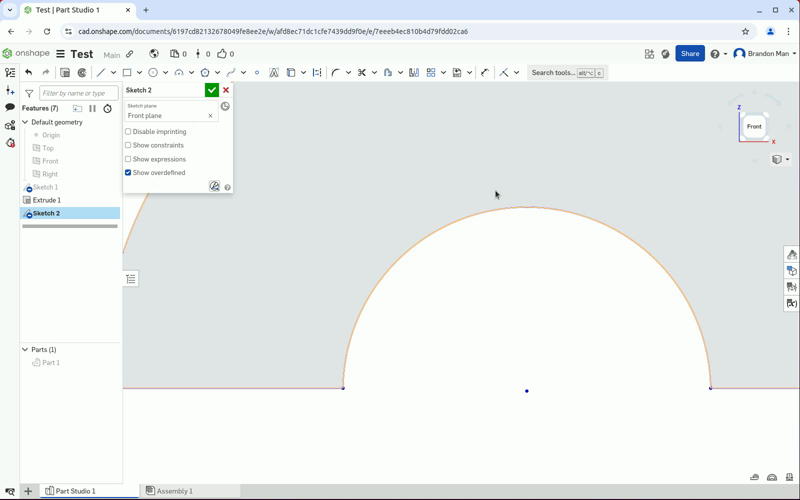
scroll(-6)
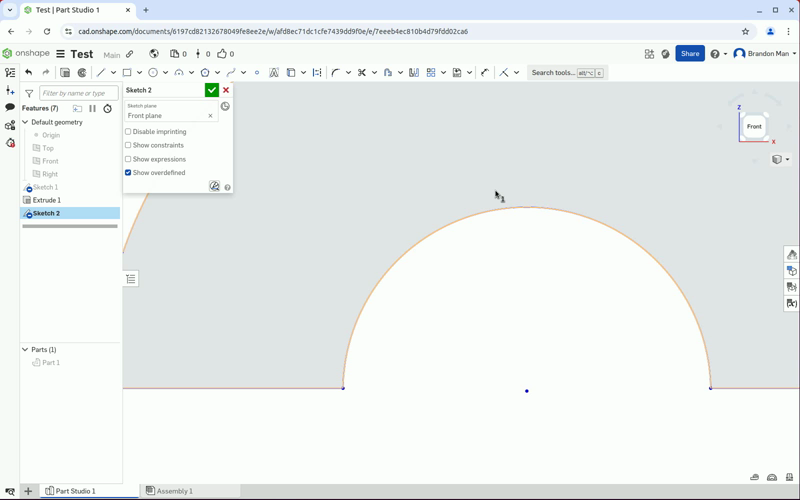
scroll(-6)
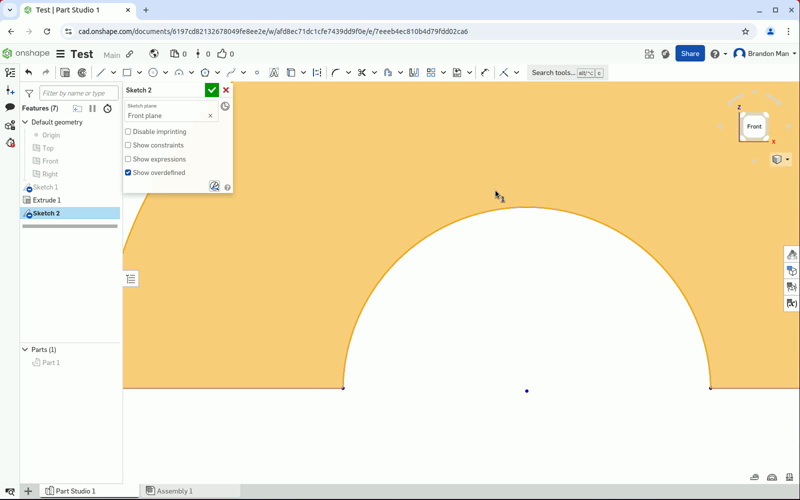
scroll(-6)
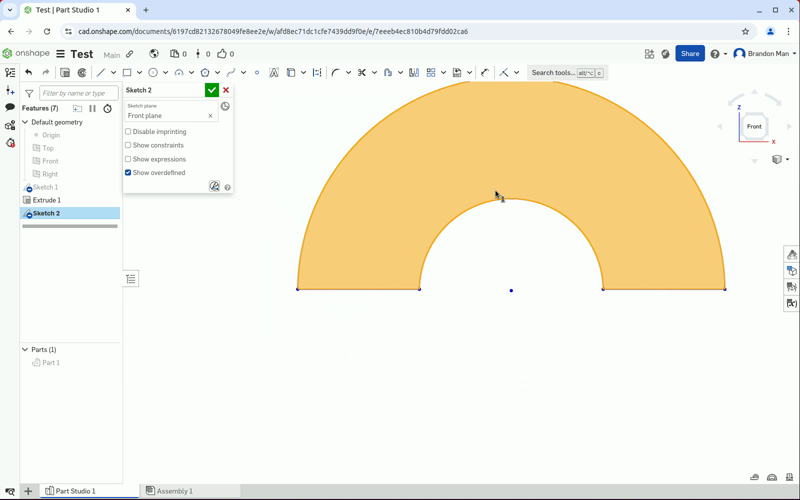
scroll(-6)
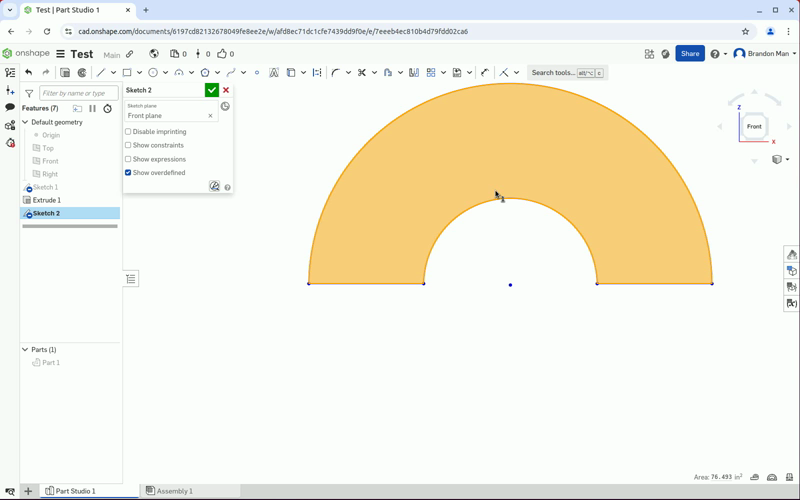
scroll(-6)
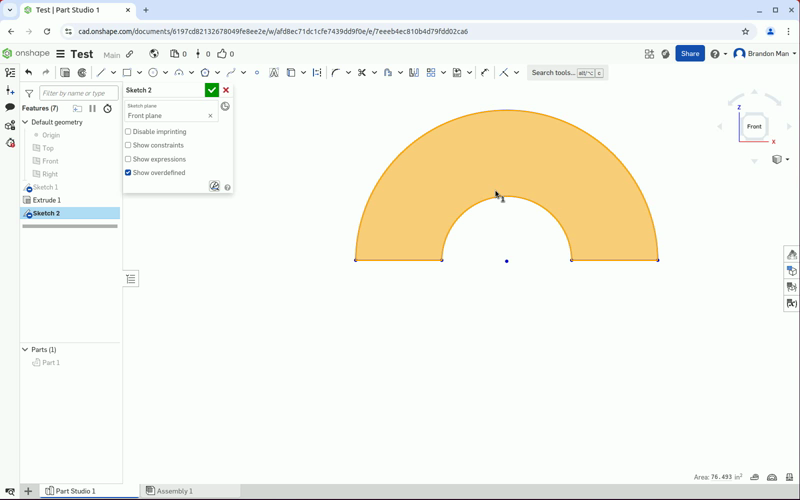
scroll(-6)
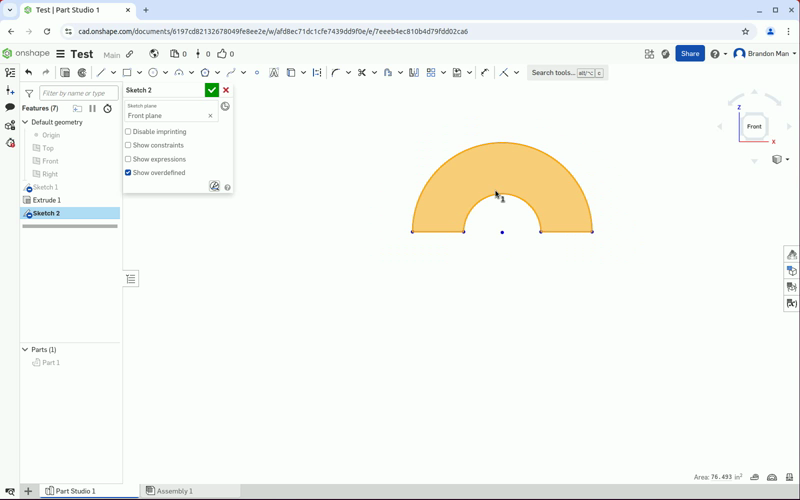
scroll(-6)
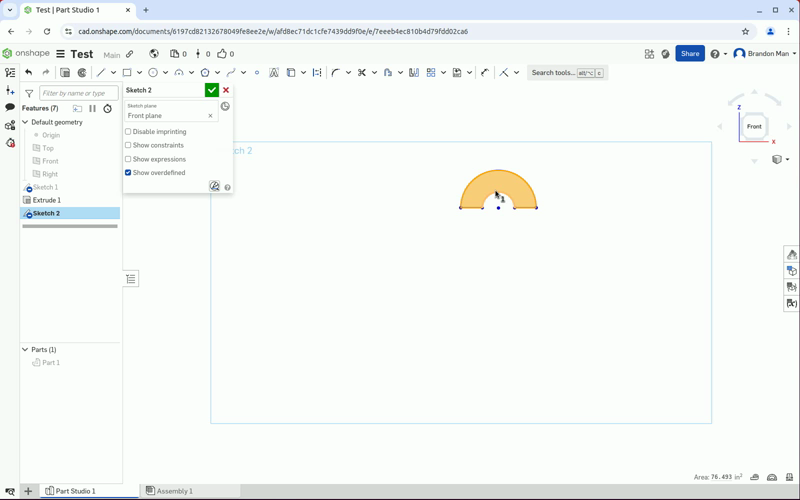
mouse_move(73, 352)
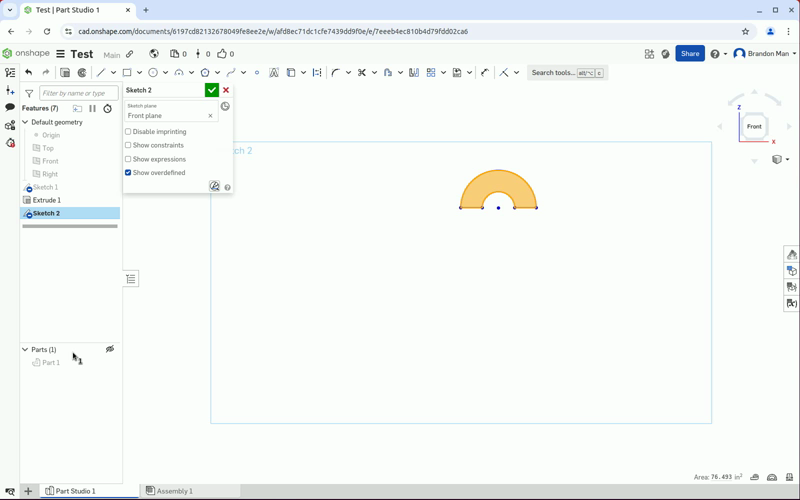
key(shift+y)
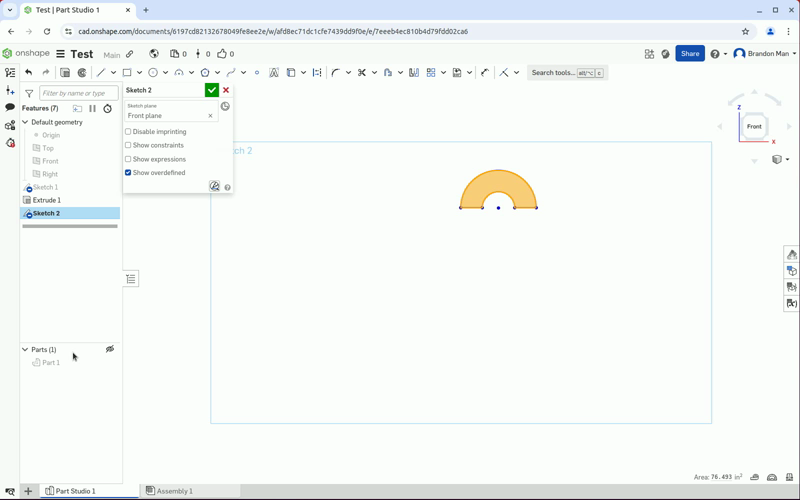
key(shift+e)
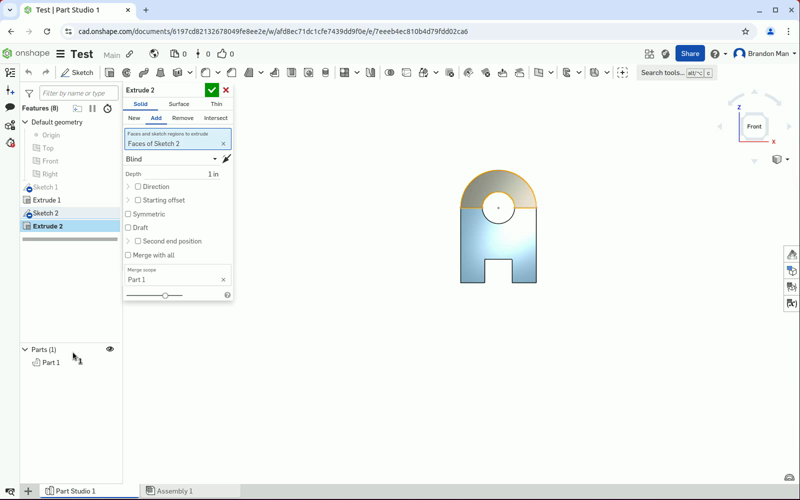
mouse_move(143, 106)
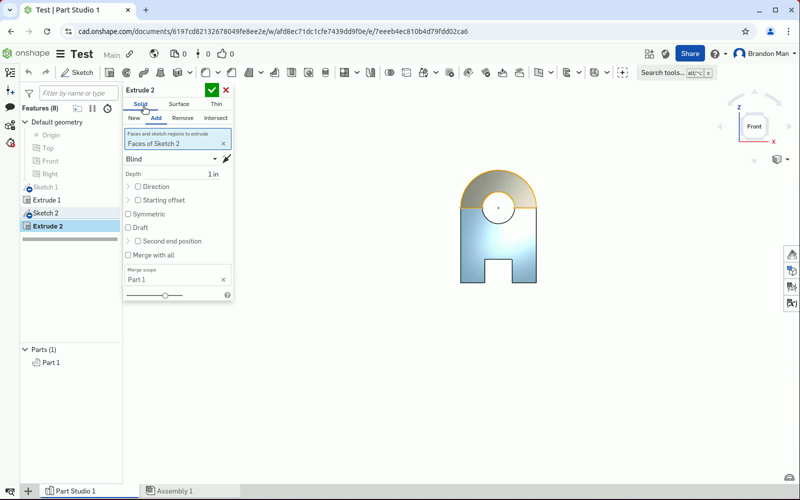
click(143, 106)
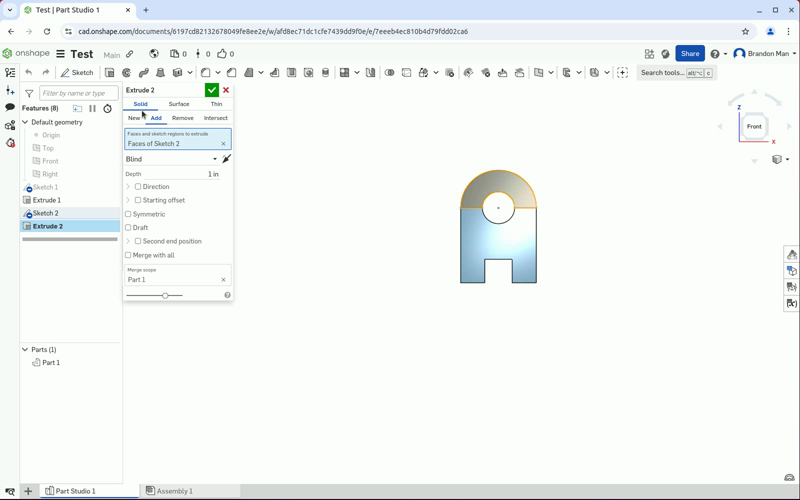
mouse_move(137, 120)
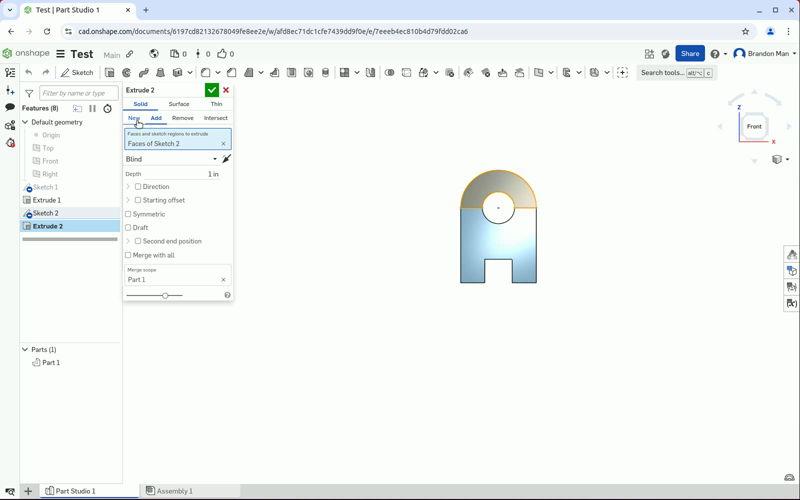
click(137, 120)
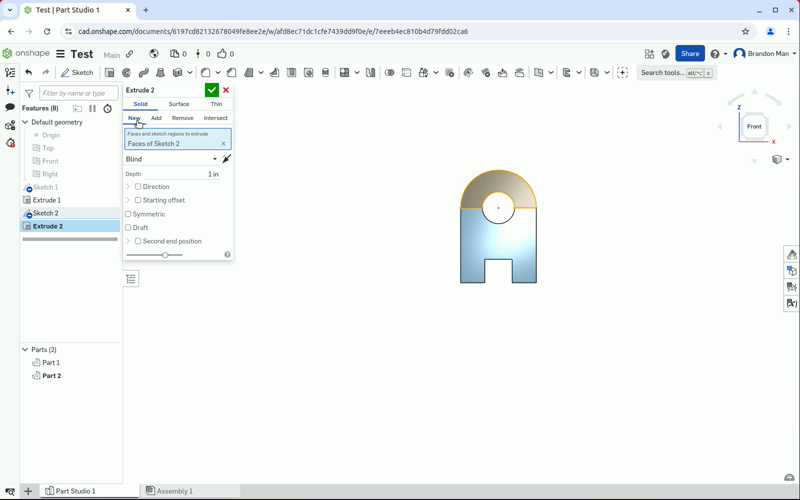
key(tab, 4)
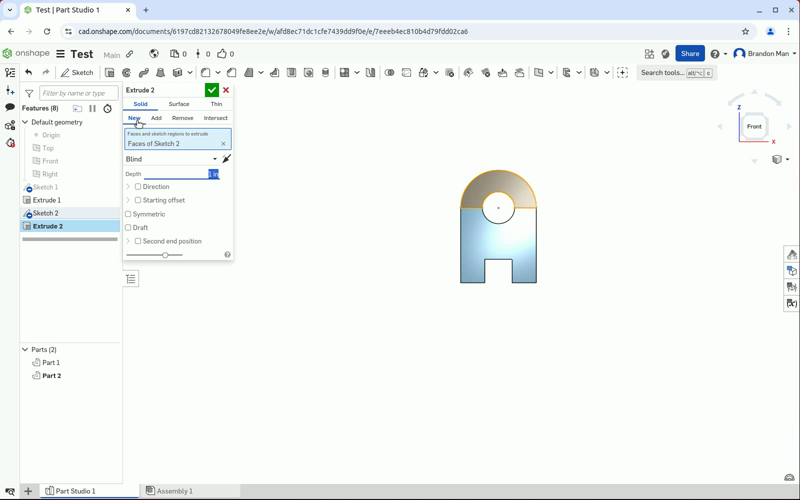
text(4.814)
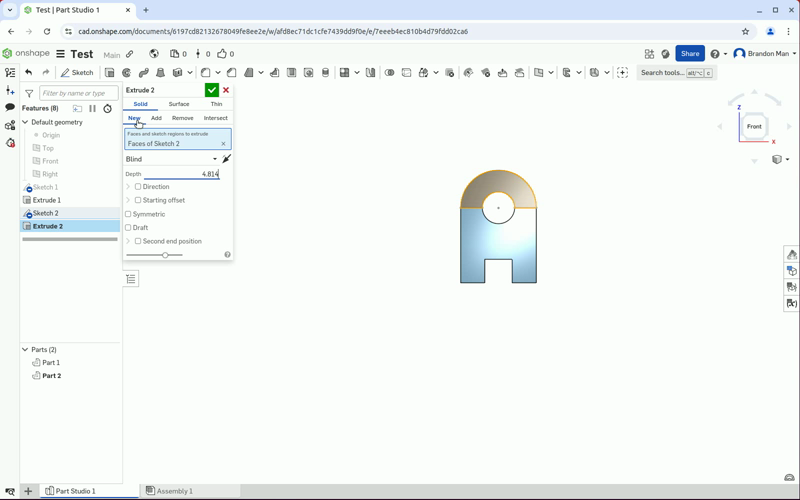
key(enter)
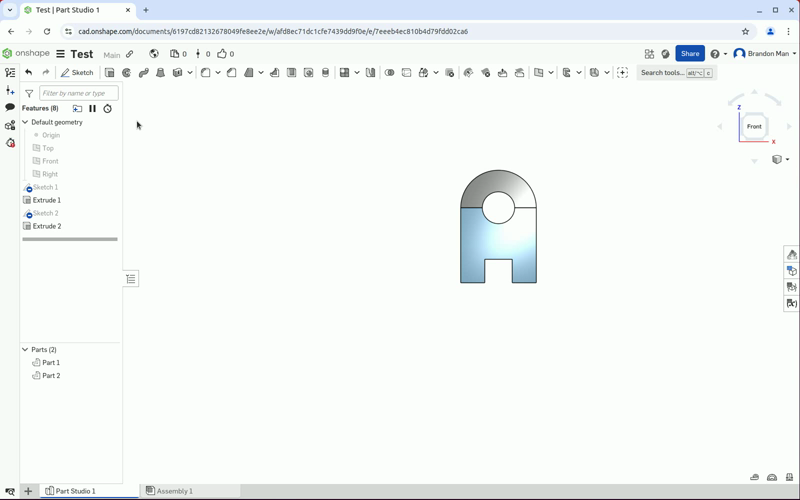
key(shift+h)
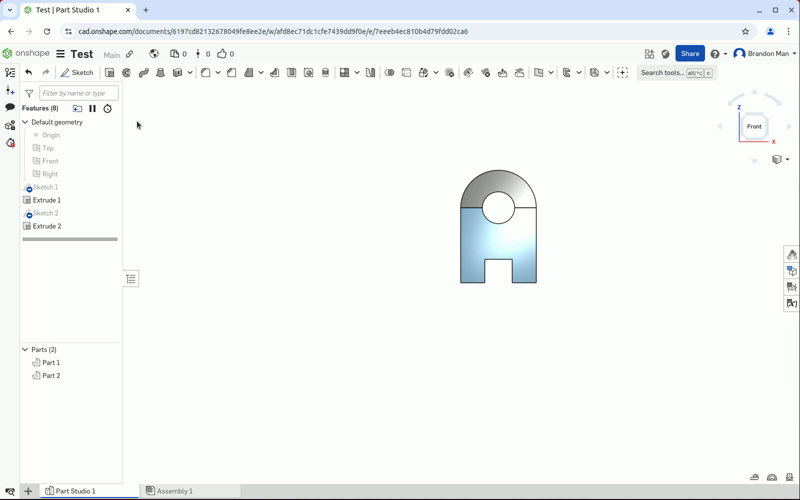
key(shift+h)
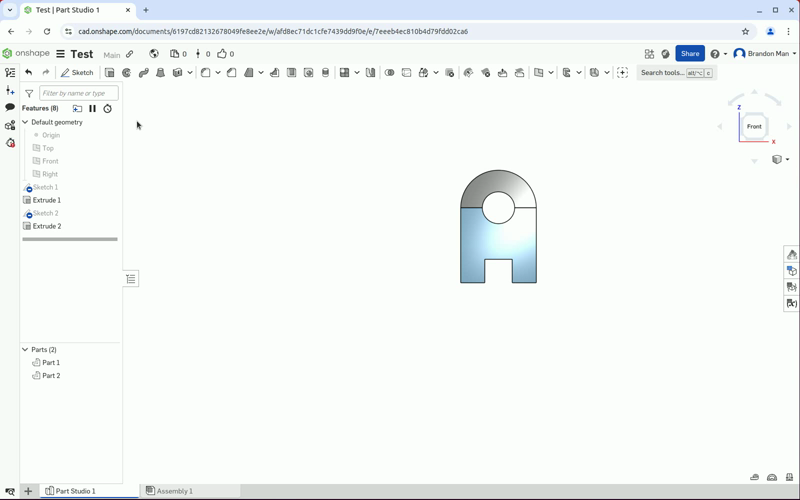
mouse_move(73, 189)
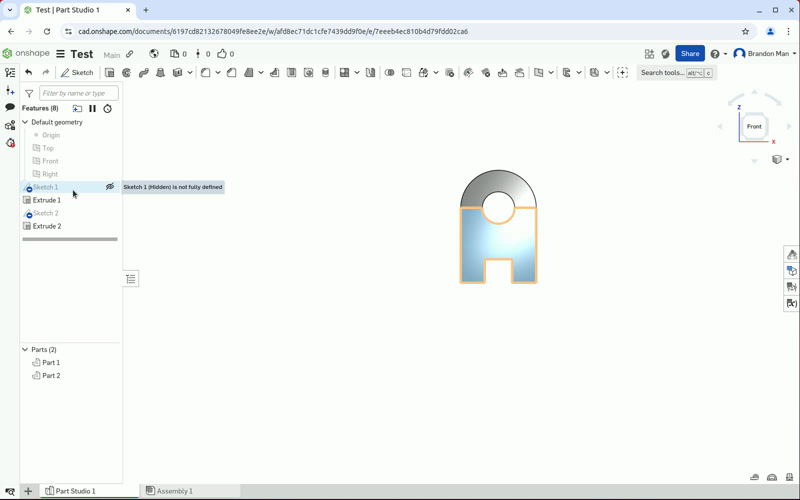
click(73, 189)
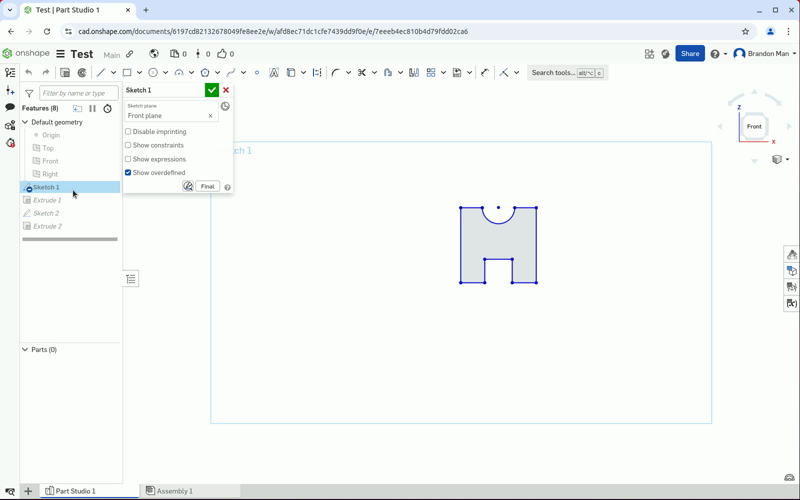
mouse_move(229, 92)
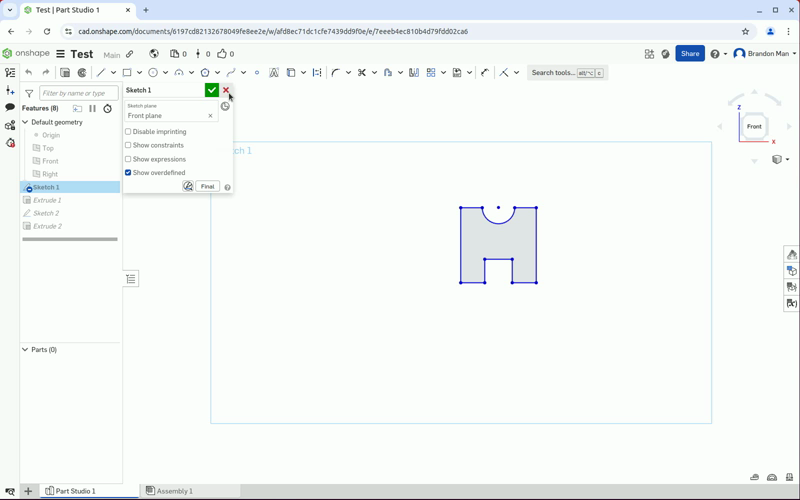
click(229, 92)
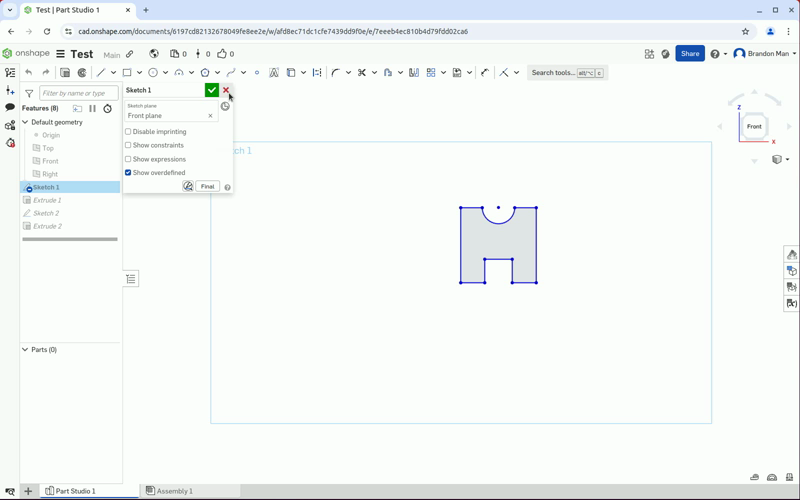
key(shift+s)
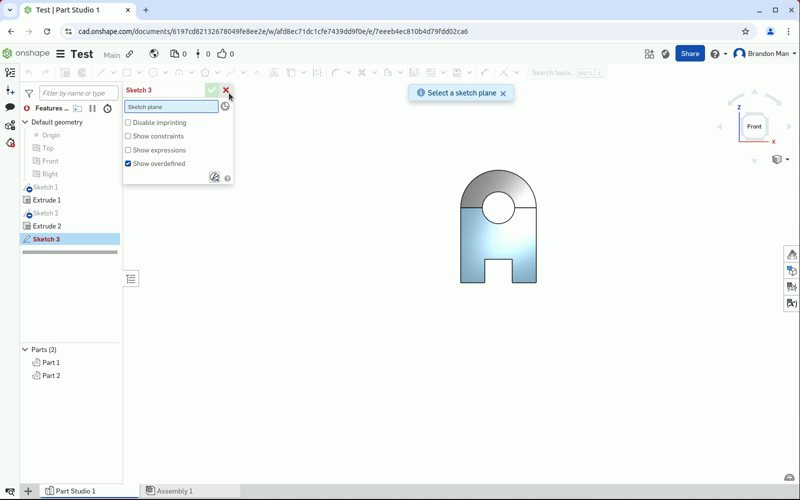
mouse_move(73, 163)
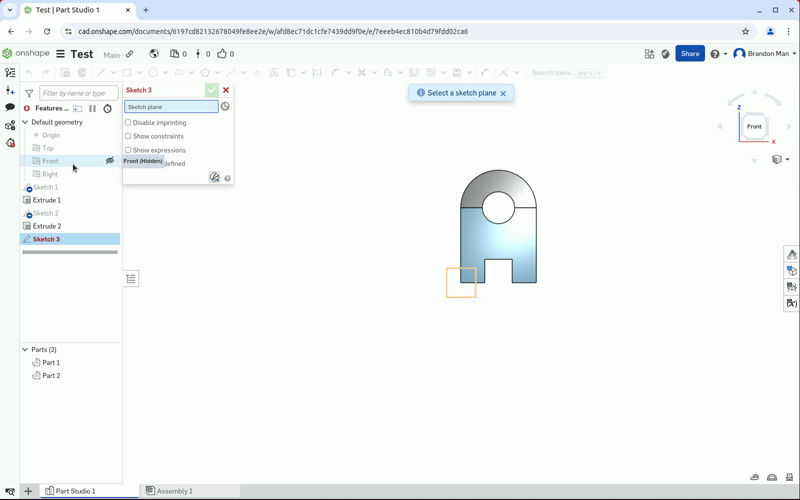
click(73, 163)
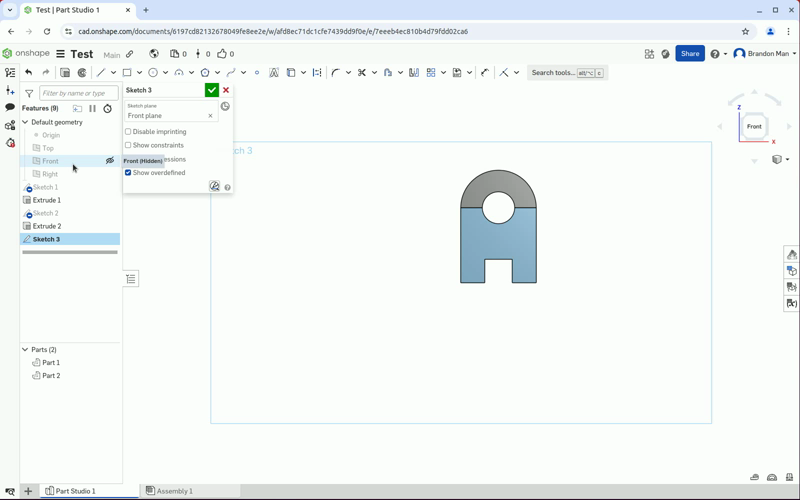
mouse_move(73, 352)
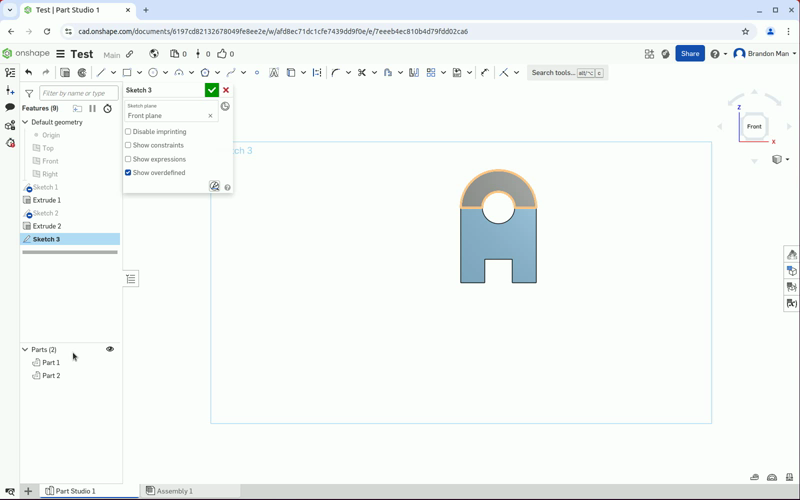
key(y)
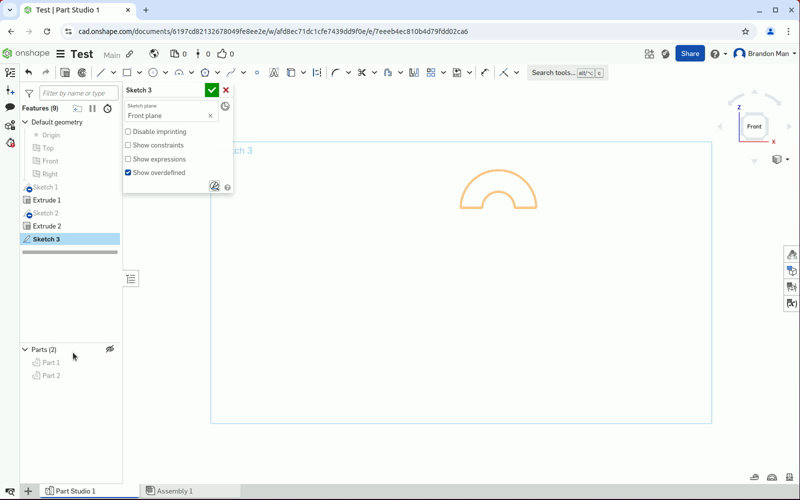
key(c)
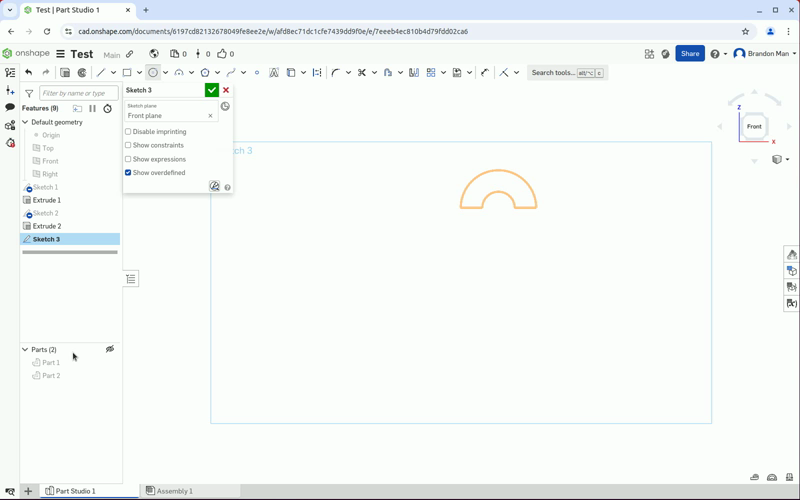
key_down(shift)
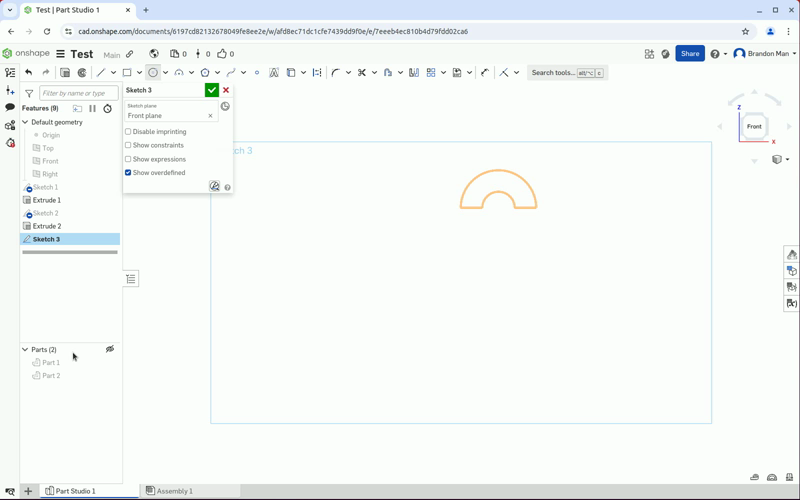
mouse_move(498, 207)
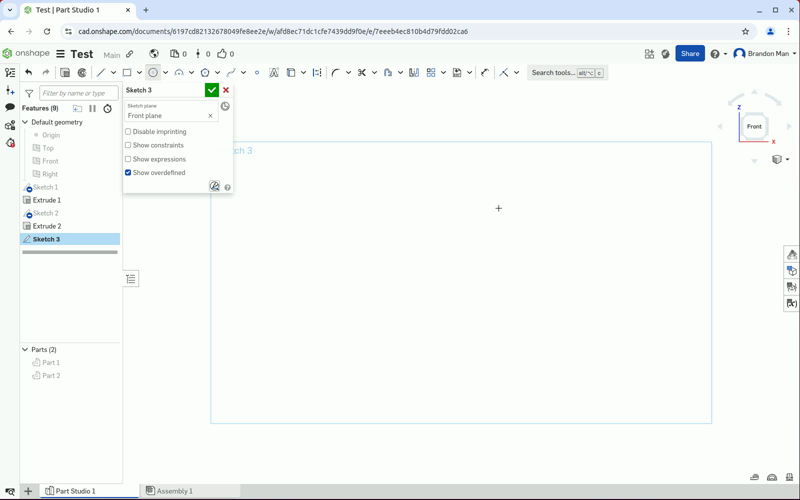
click(498, 207)
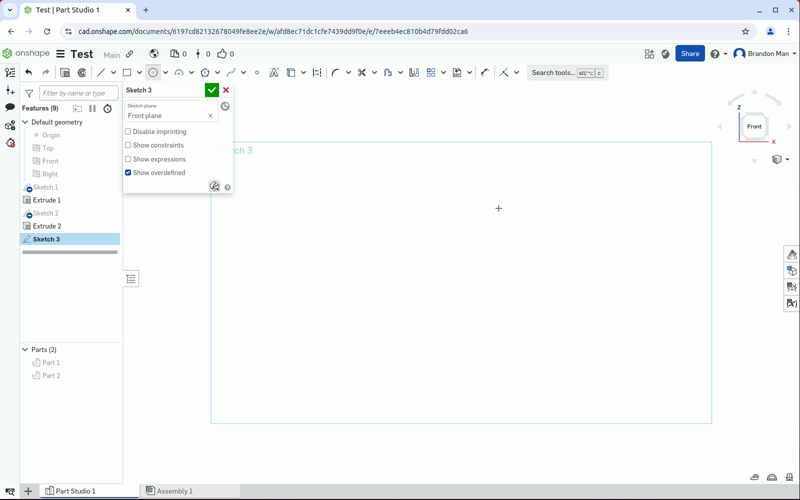
key_up(shift)
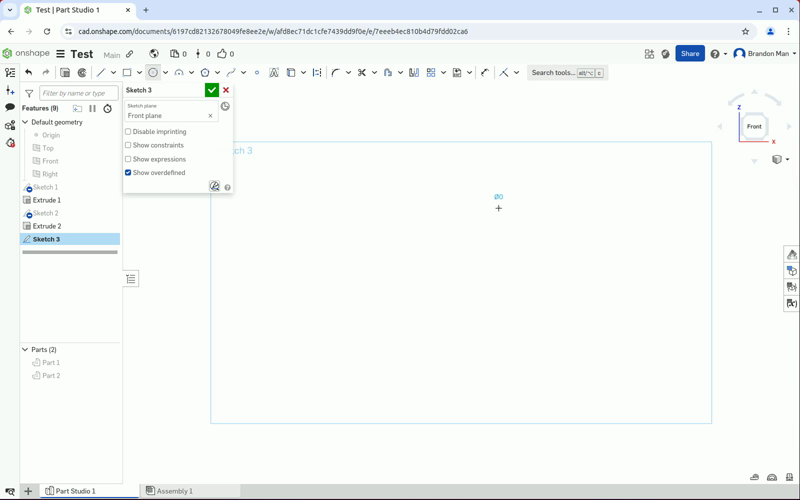
mouse_move(516, 207)
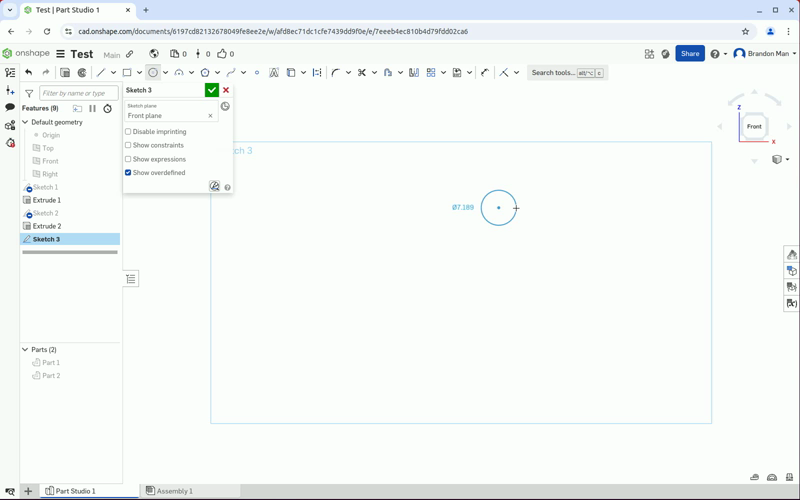
click(516, 207)
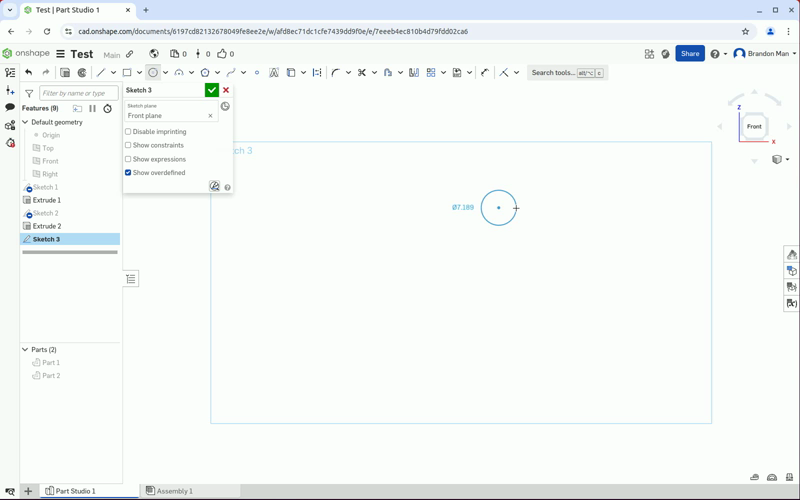
key(esc)
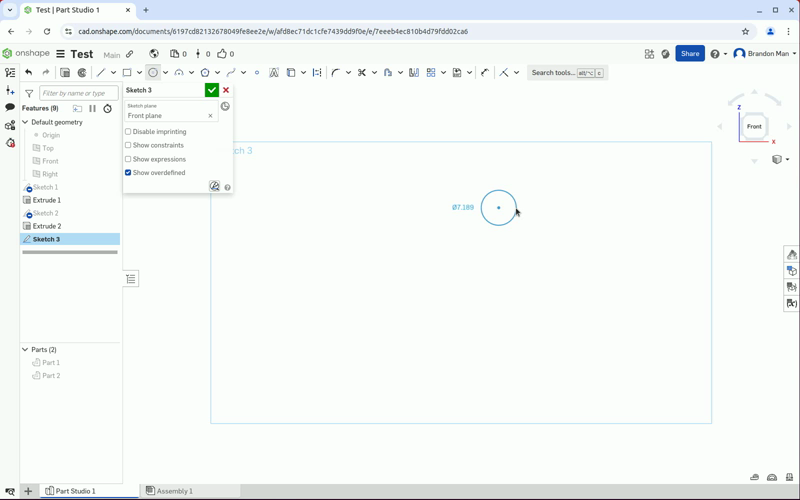
mouse_move(491, 221)
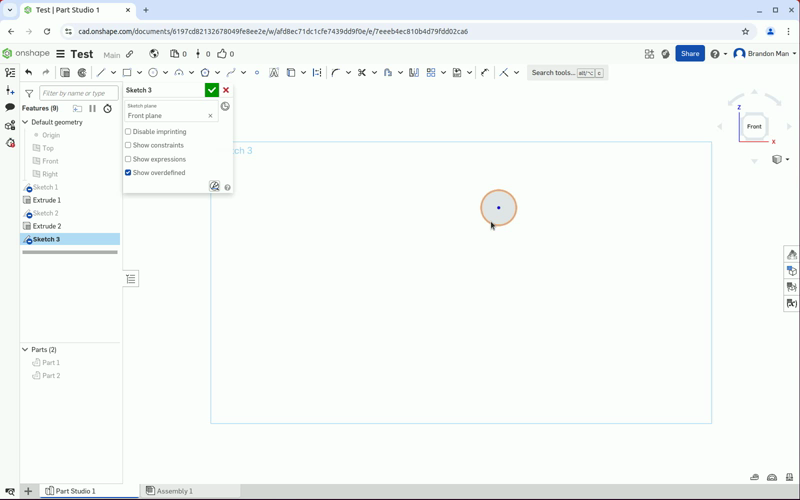
scroll(6)
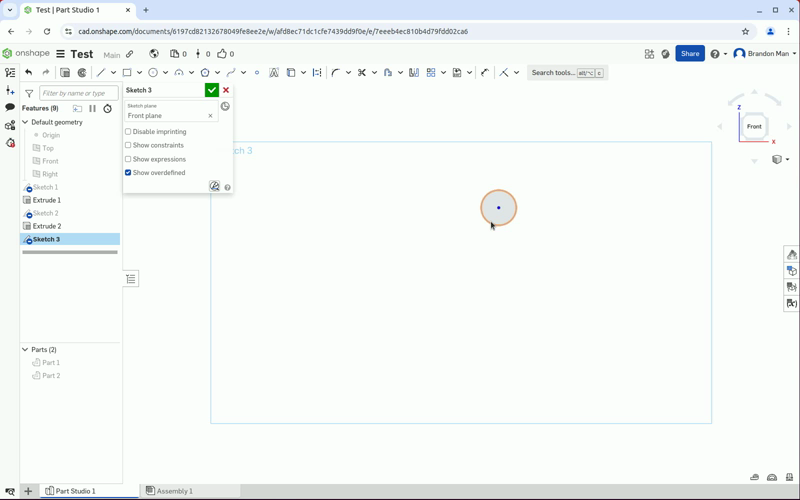
scroll(6)
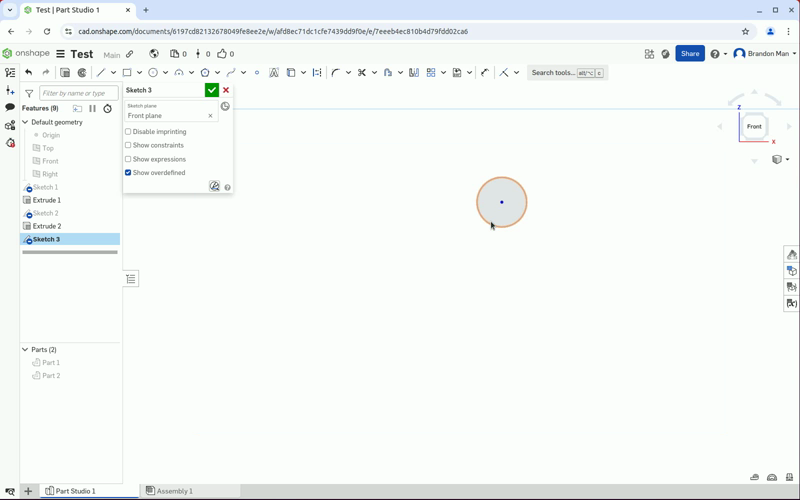
scroll(6)
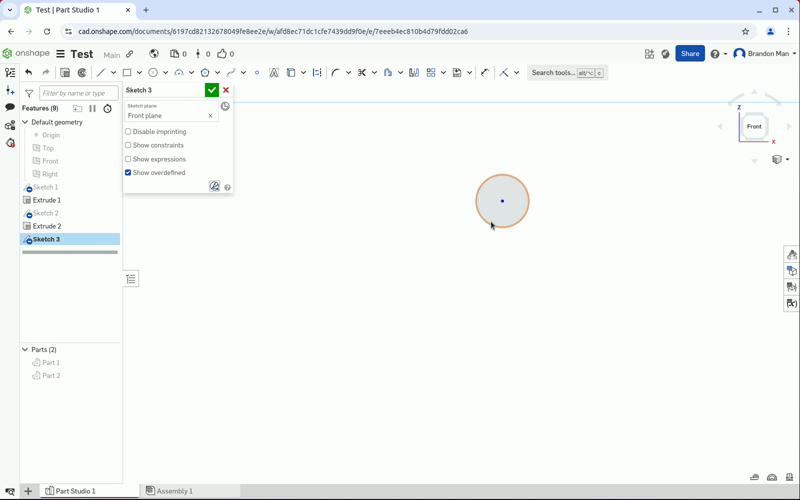
scroll(6)
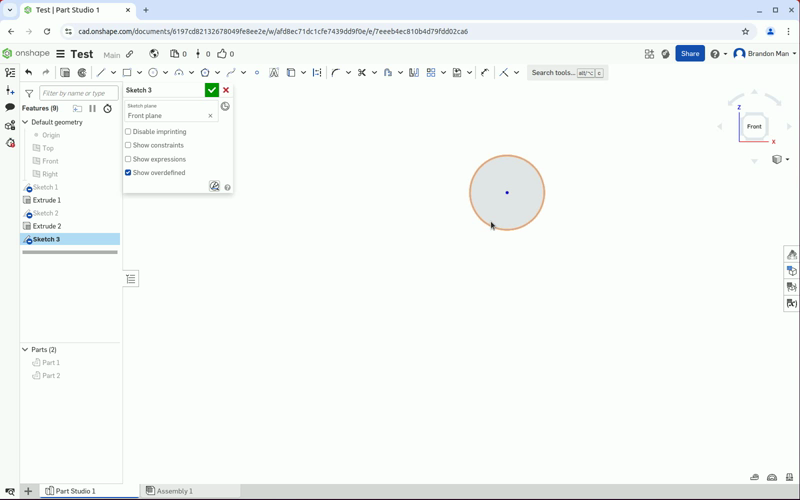
scroll(6)
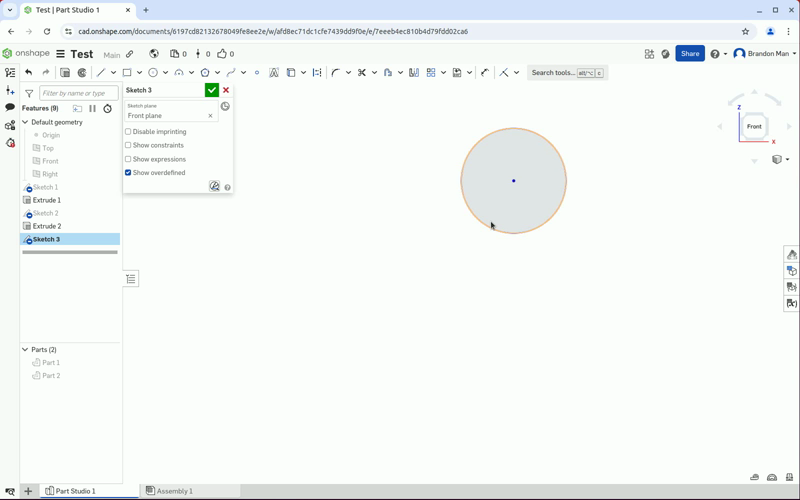
scroll(6)
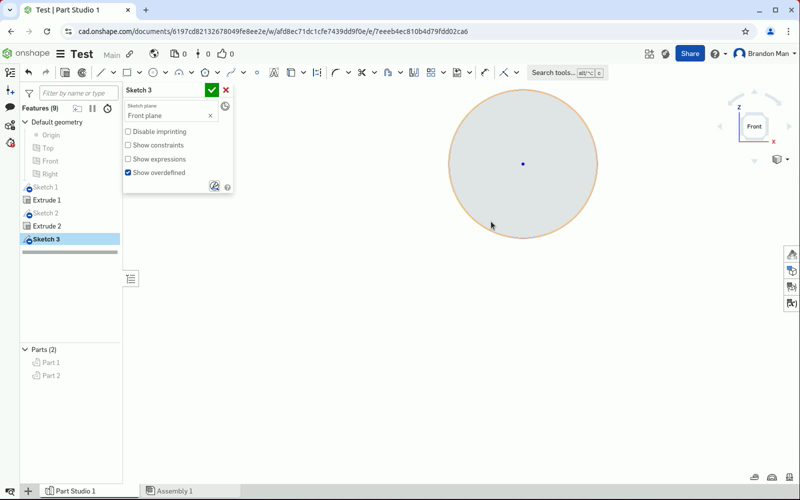
scroll(6)
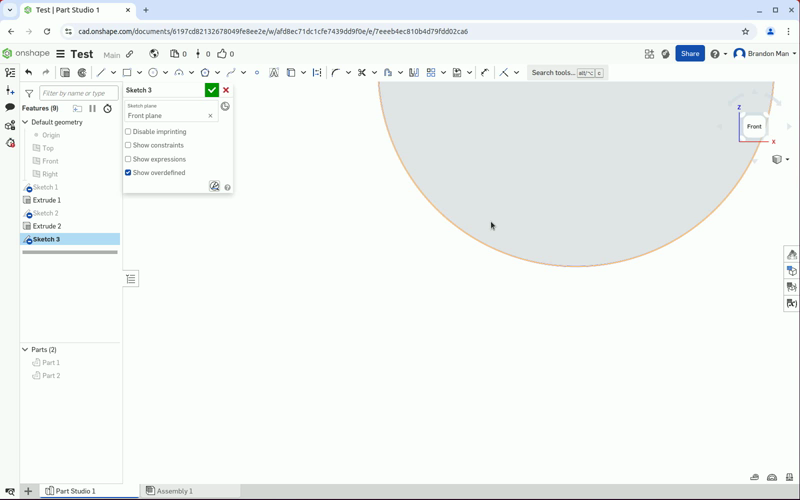
click(491, 221)
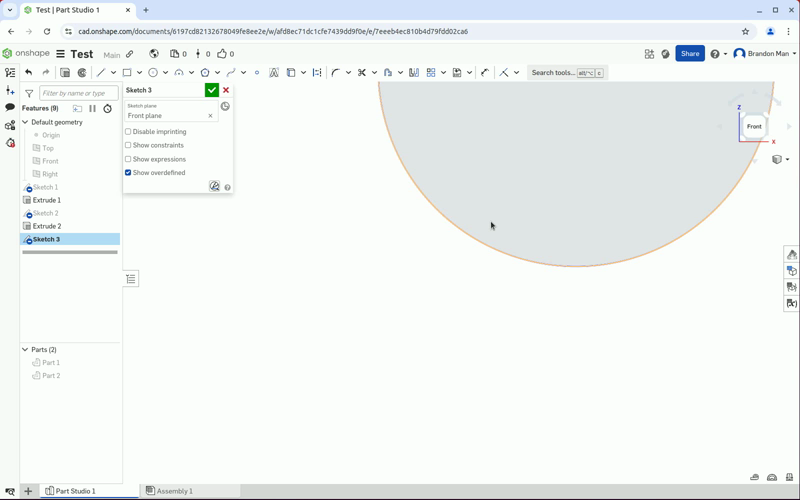
scroll(-6)
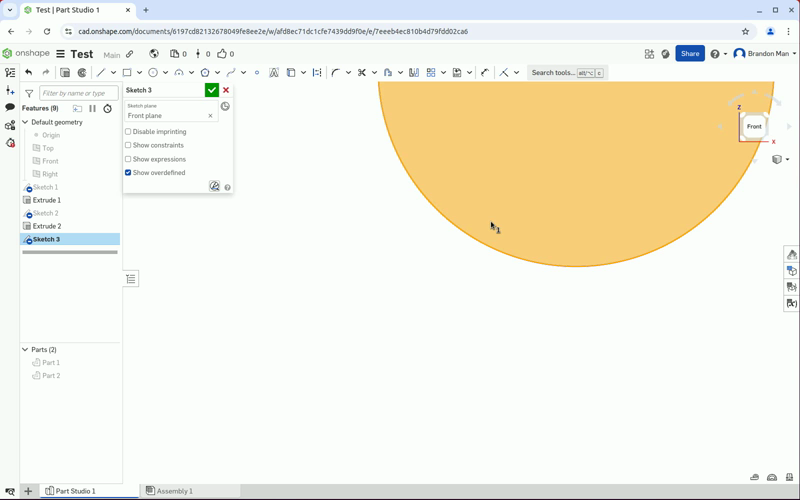
scroll(-6)
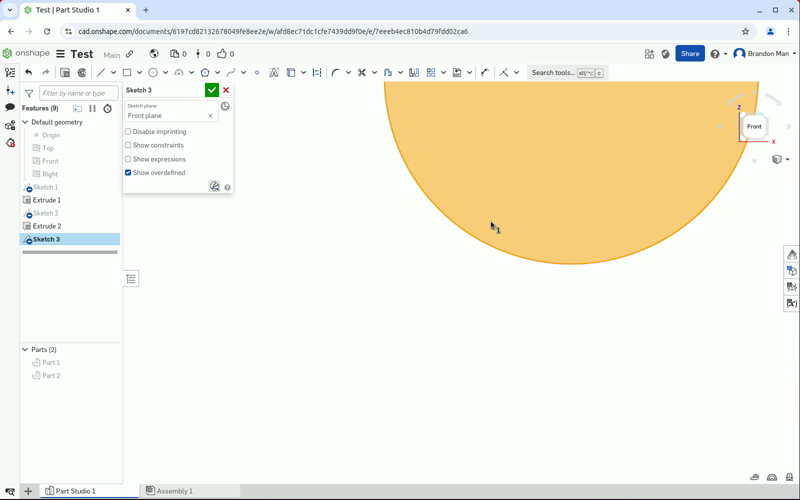
scroll(-6)
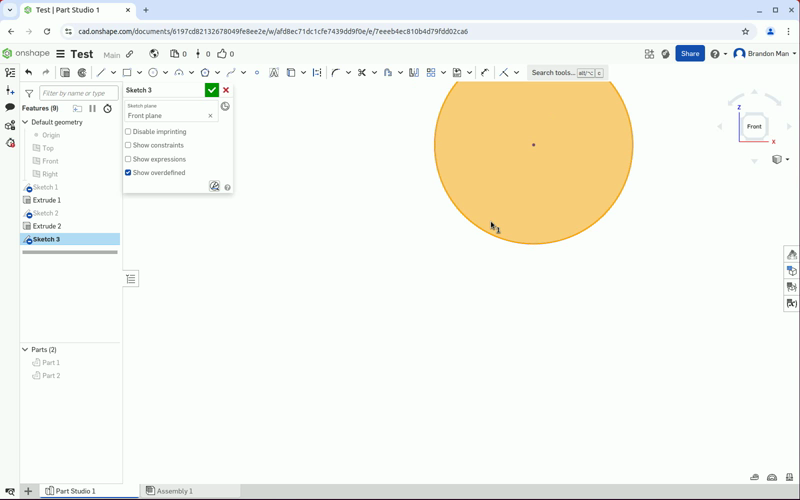
scroll(-6)
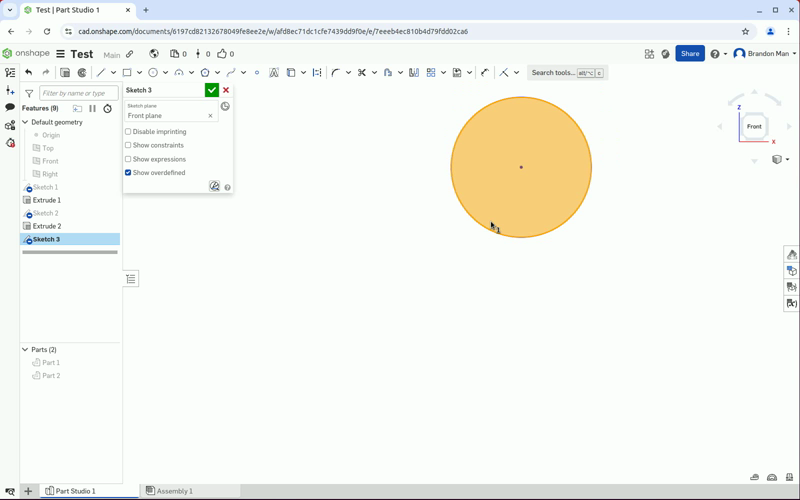
scroll(-6)
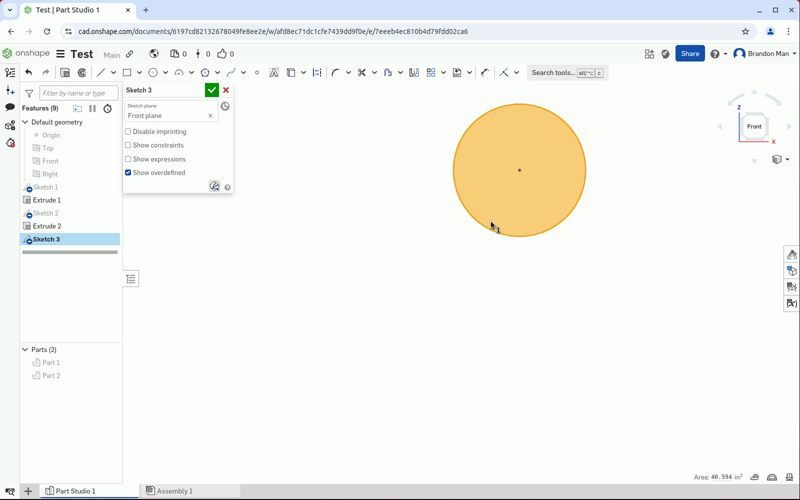
scroll(-6)
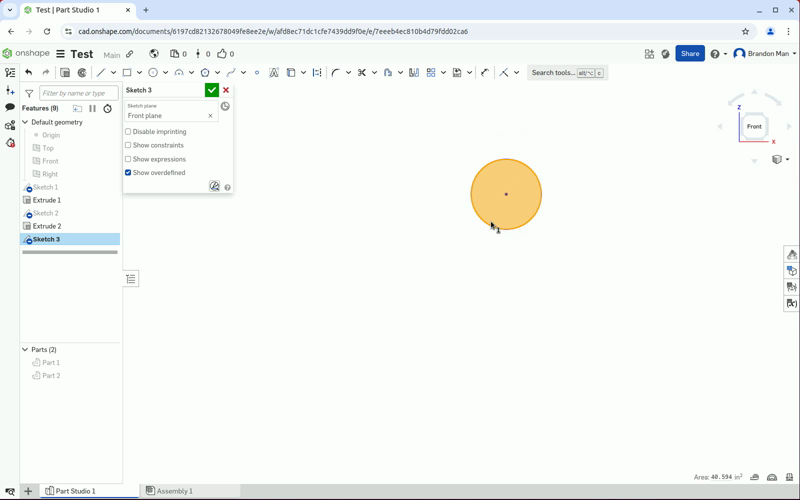
scroll(-6)
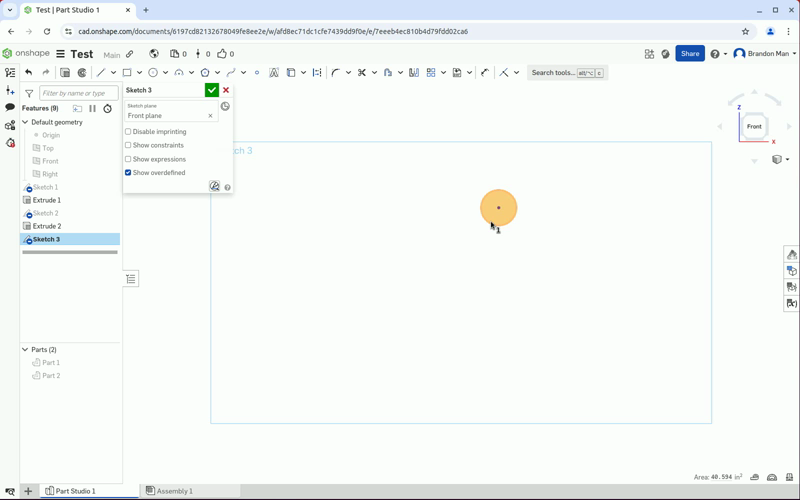
mouse_move(73, 352)
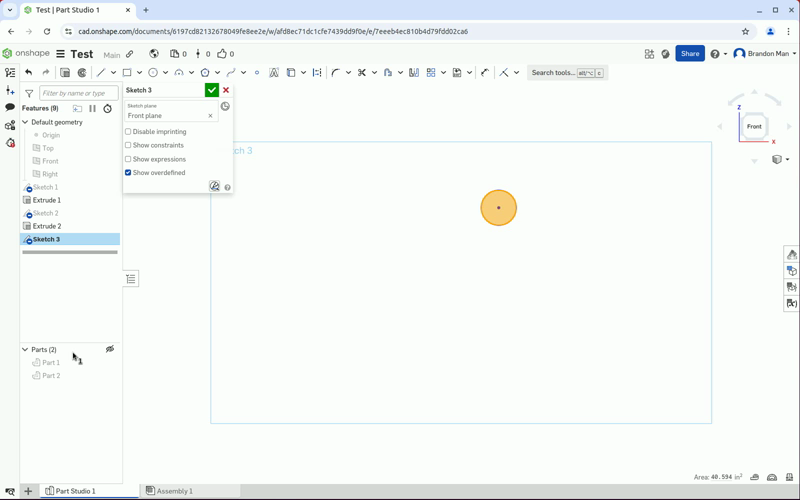
key(shift+y)
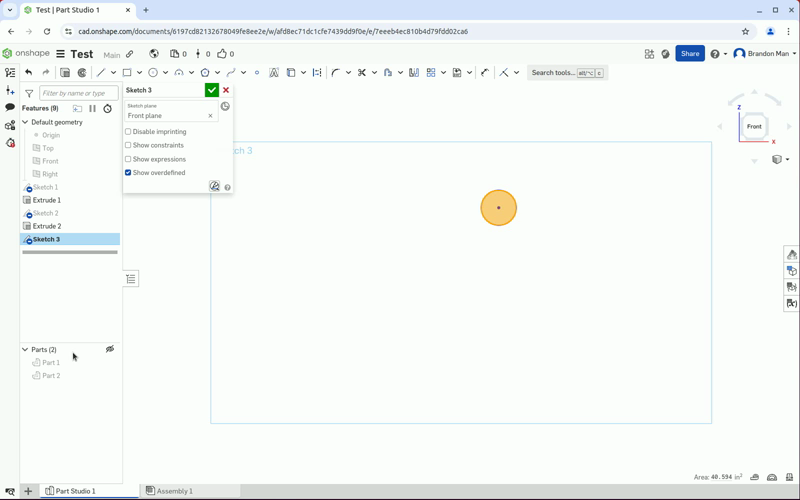
key(shift+e)
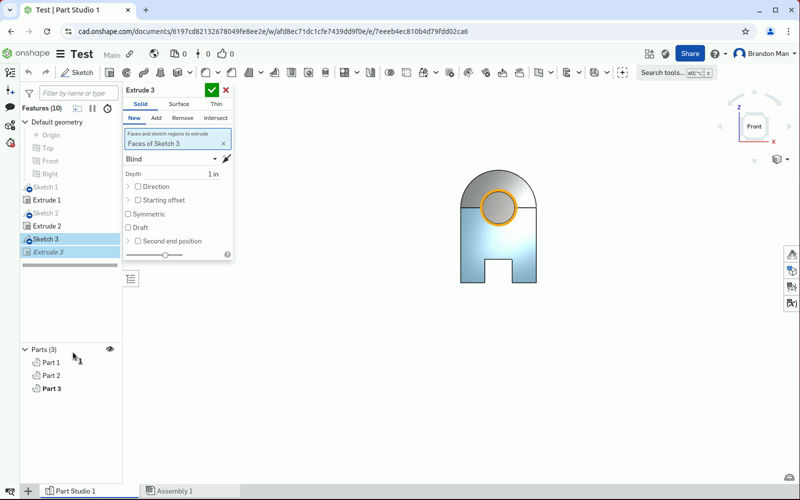
mouse_move(143, 106)
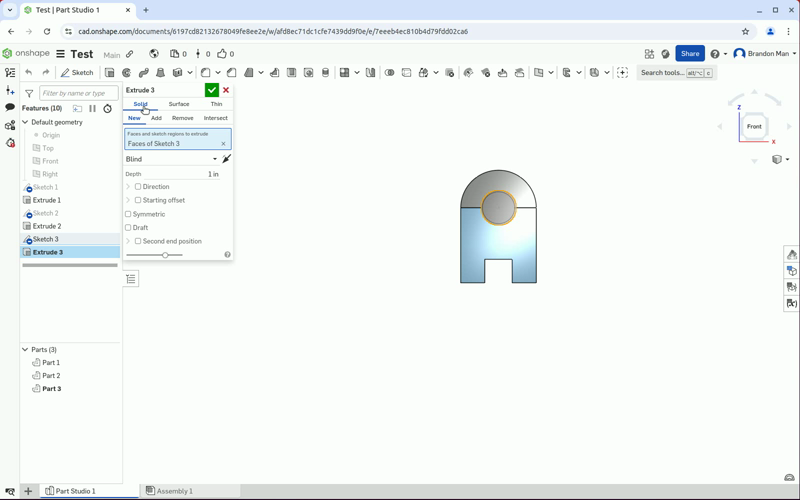
click(143, 106)
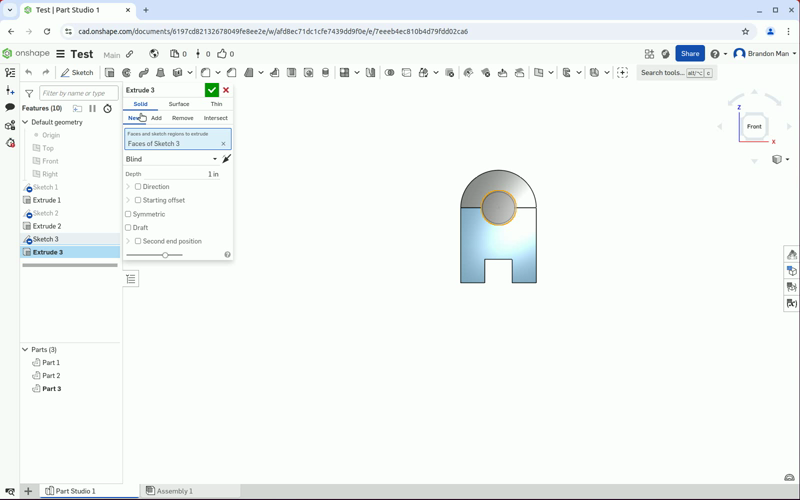
mouse_move(137, 120)
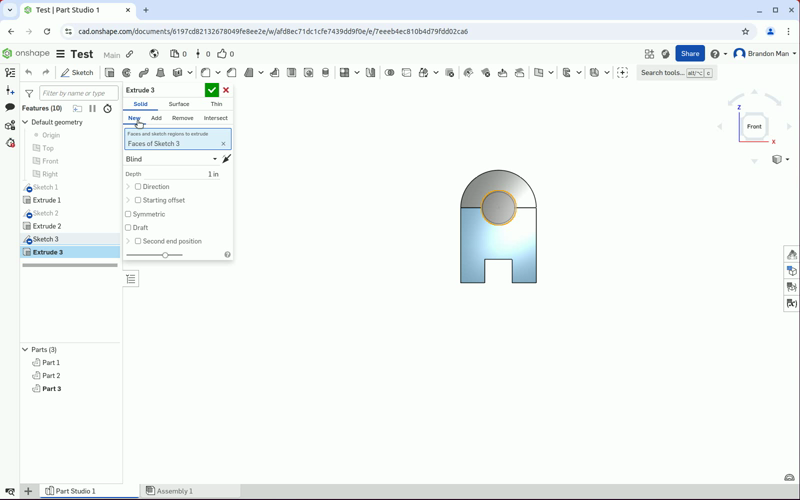
click(137, 120)
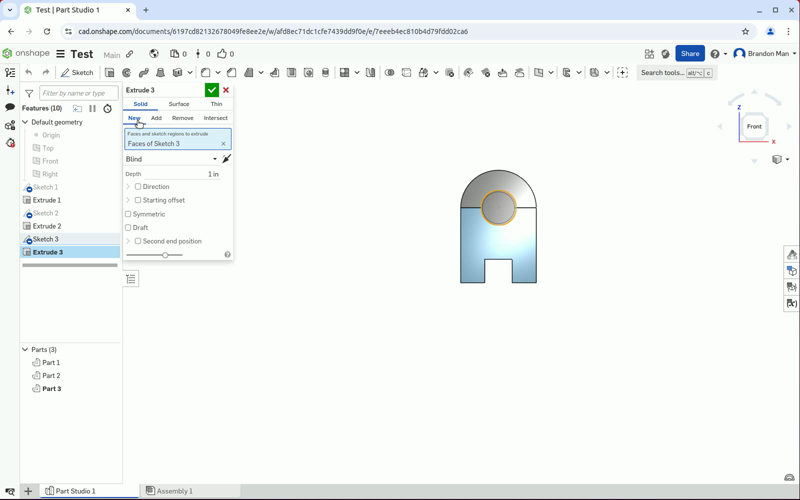
key(tab, 4)
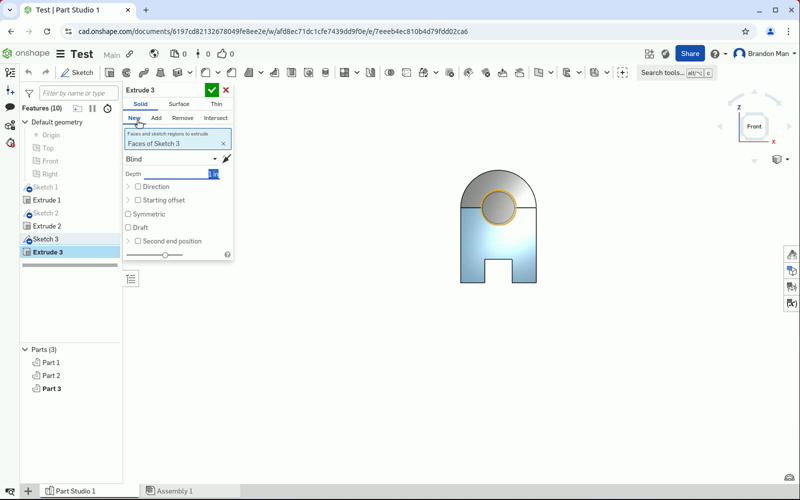
text(8.666)
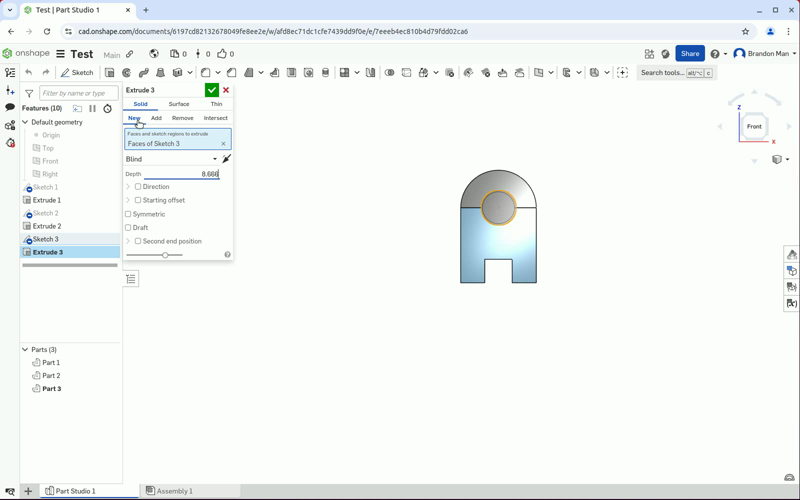
key(enter)
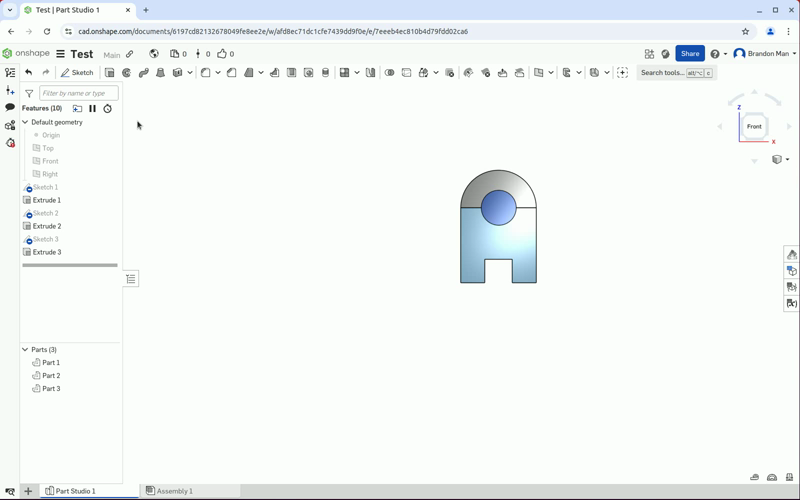
key(shift+h)
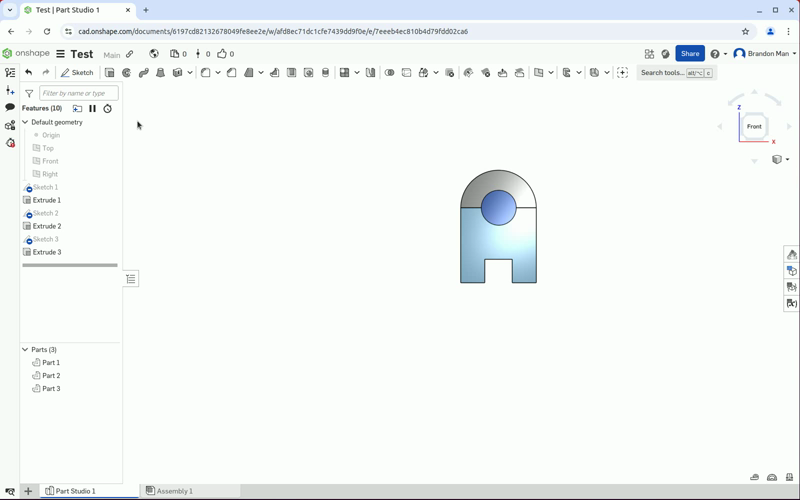
key(shift+h)
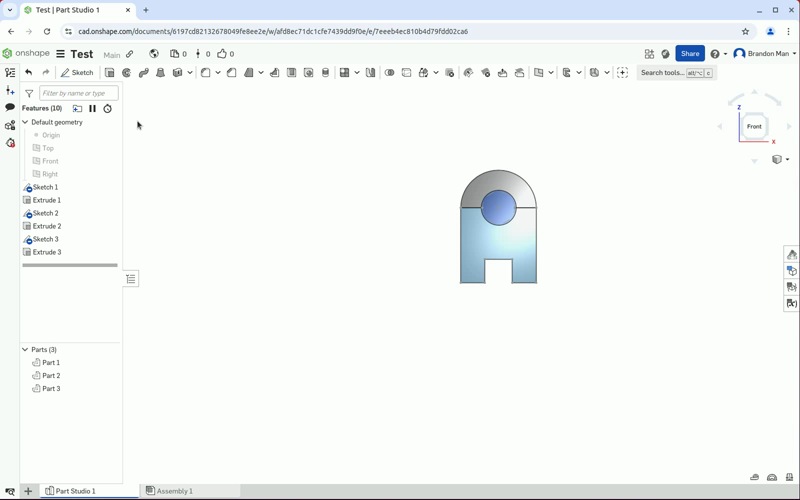
key(shift+7)
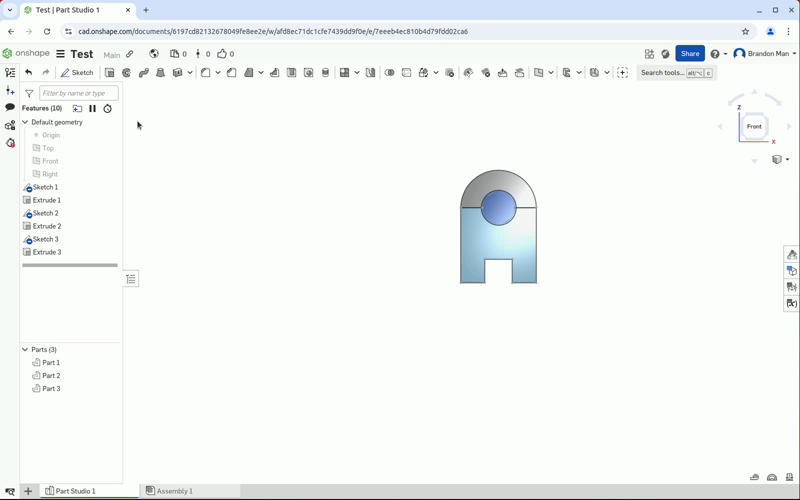
key(left, 2)
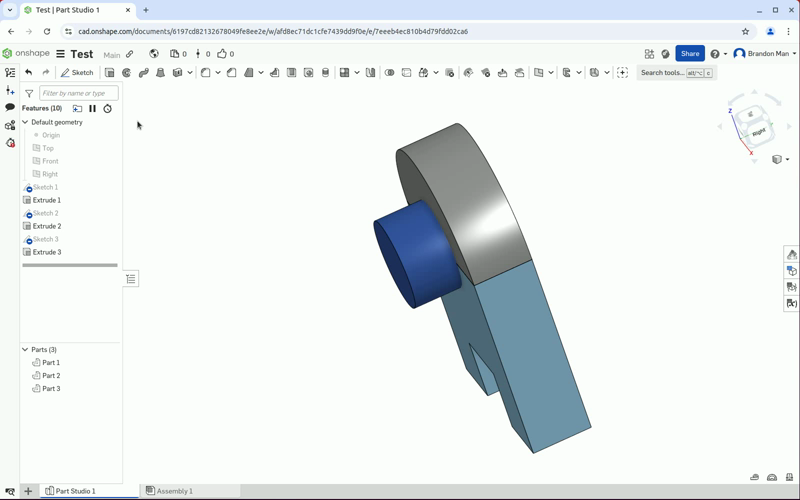
key(down, 2)
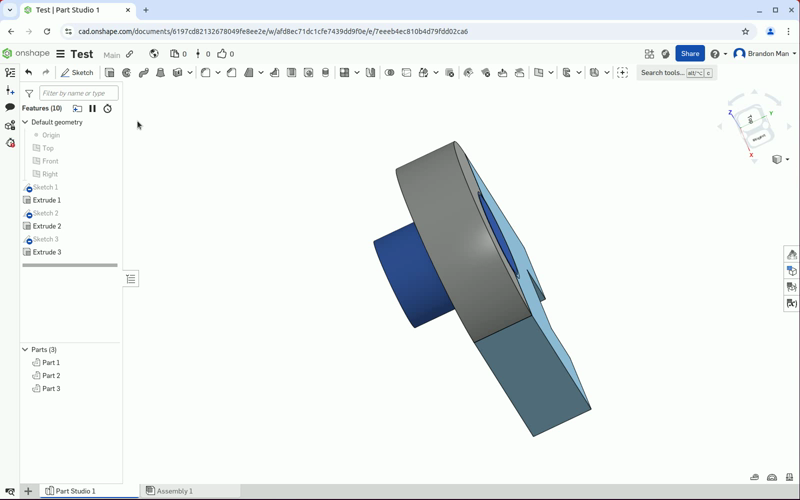
key(up, 2)
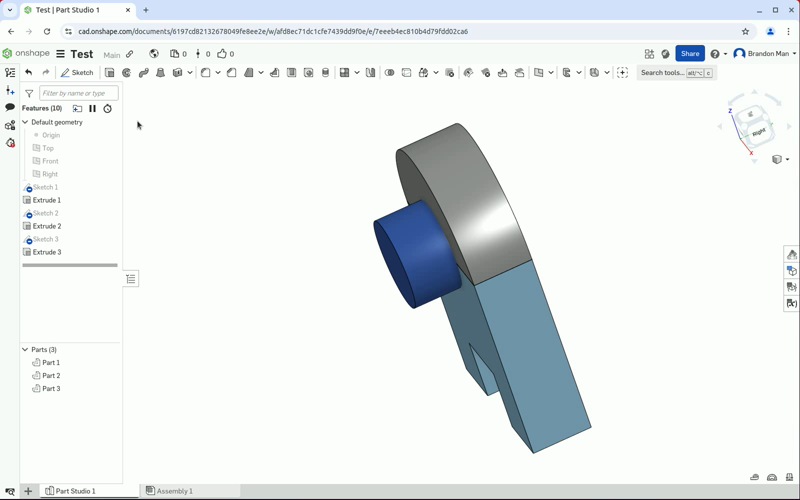
key(right, 2)
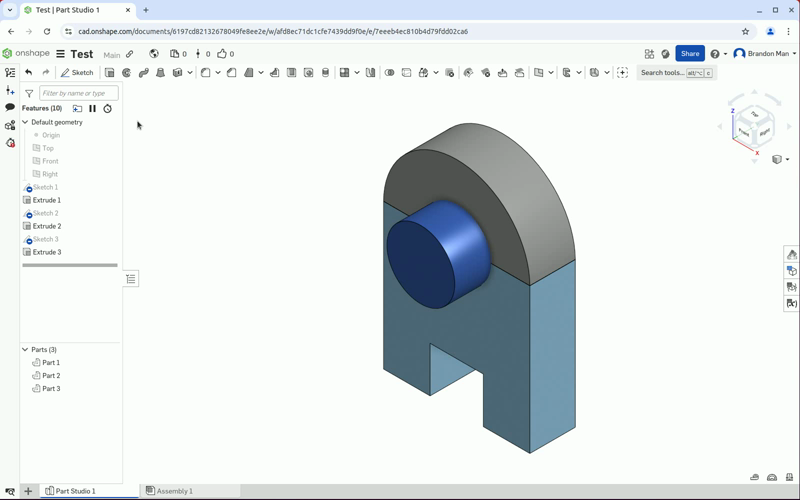
mouse_move(73, 189)
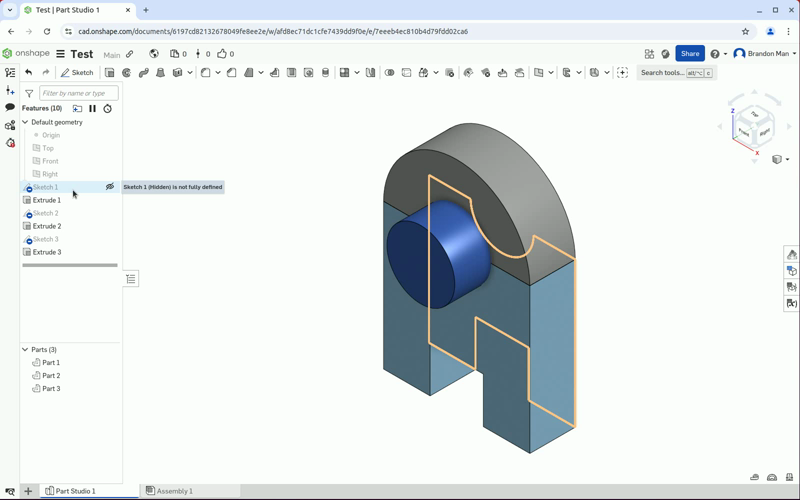
click(73, 189)